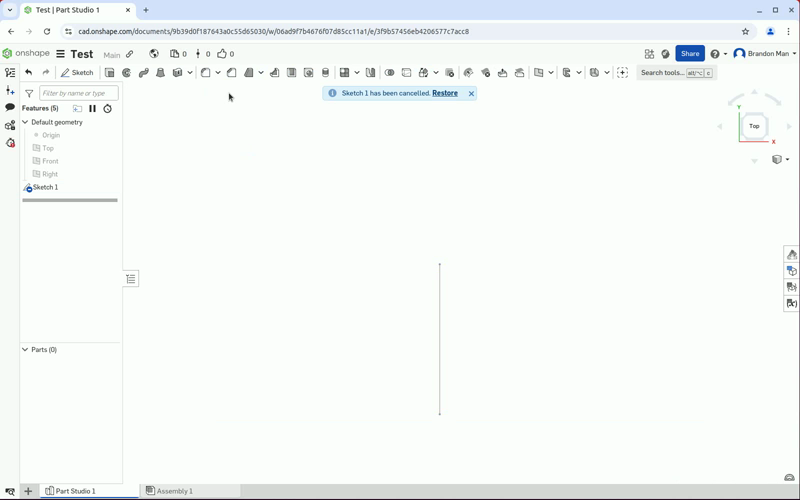
key(shift+h)
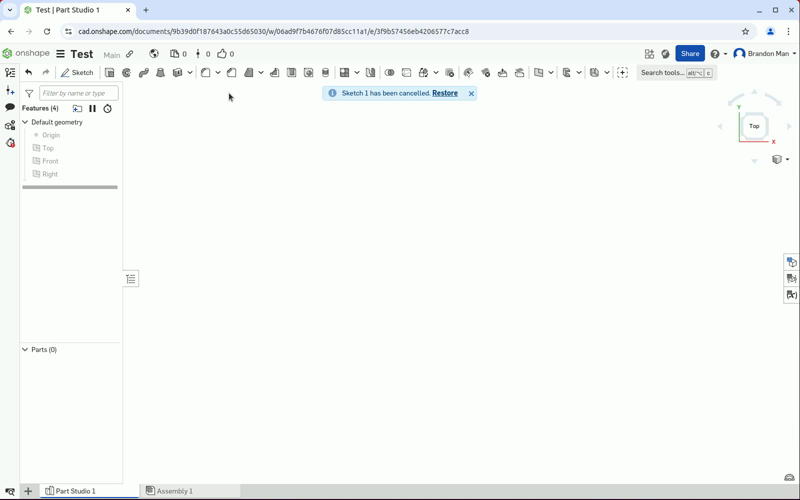
mouse_move(73, 352)
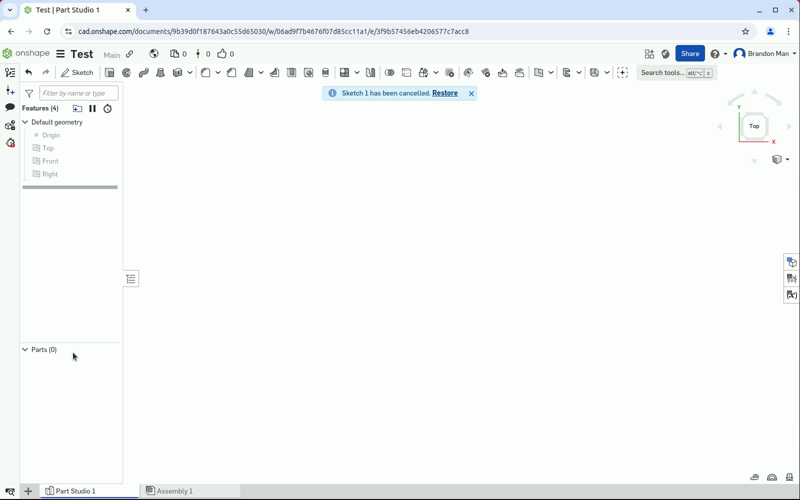
key(y)
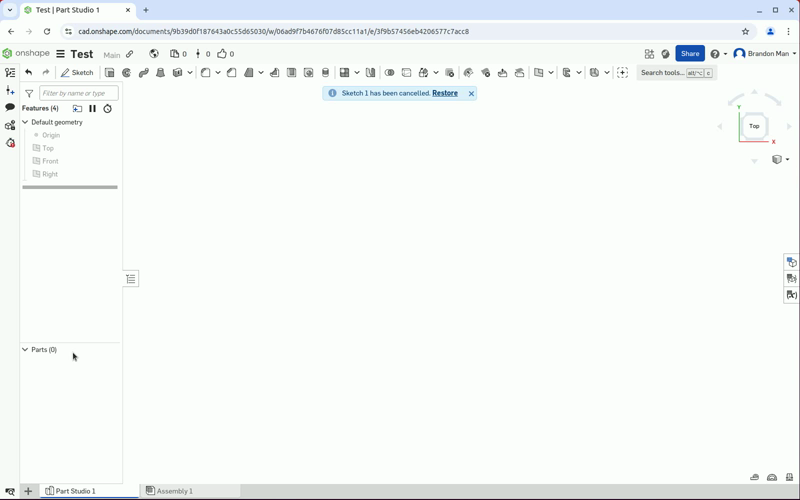
key(shift+p)
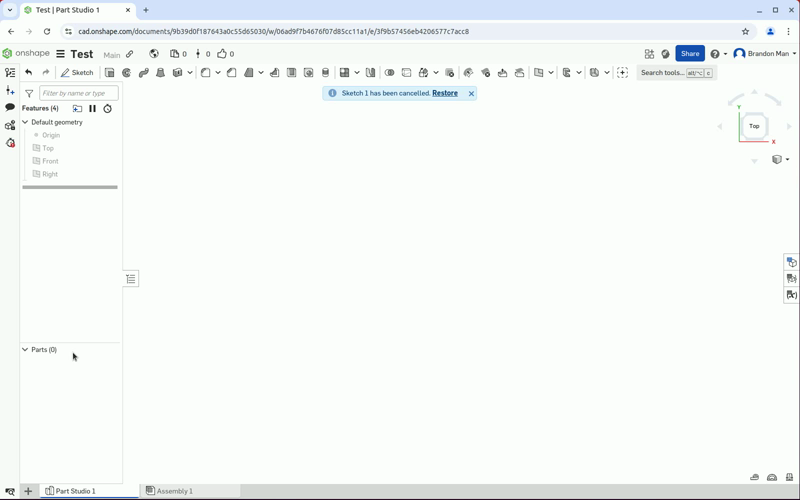
key(space)
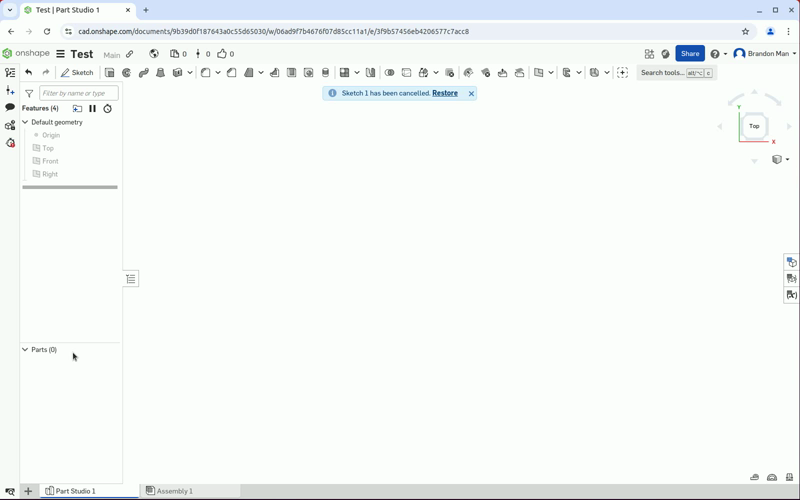
key_down(shift)
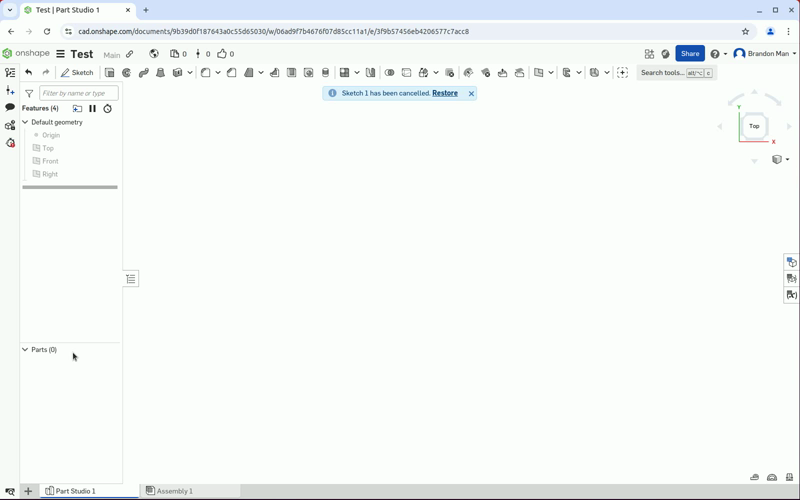
key(up)
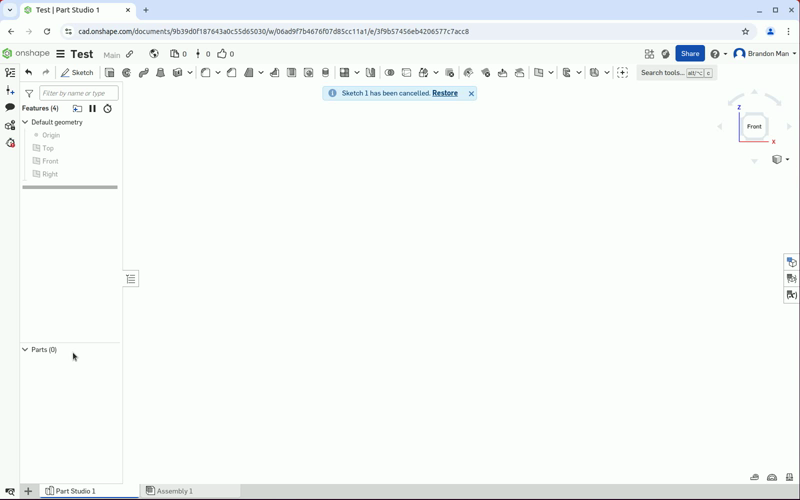
key_up(shift)
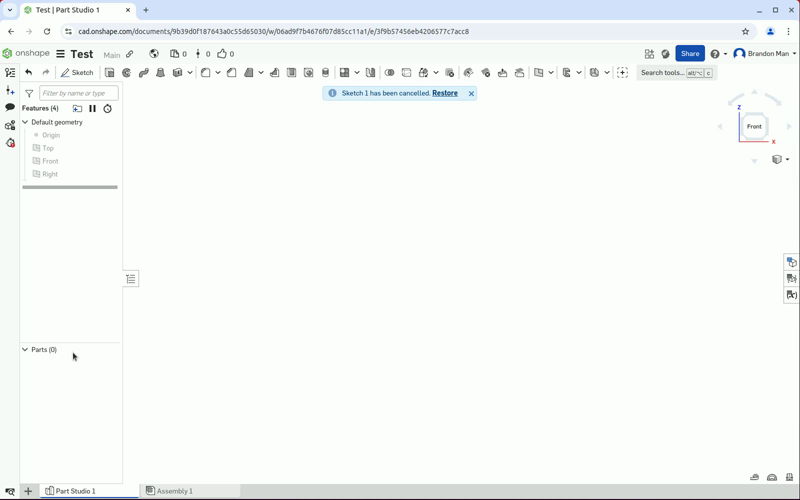
mouse_move(73, 352)
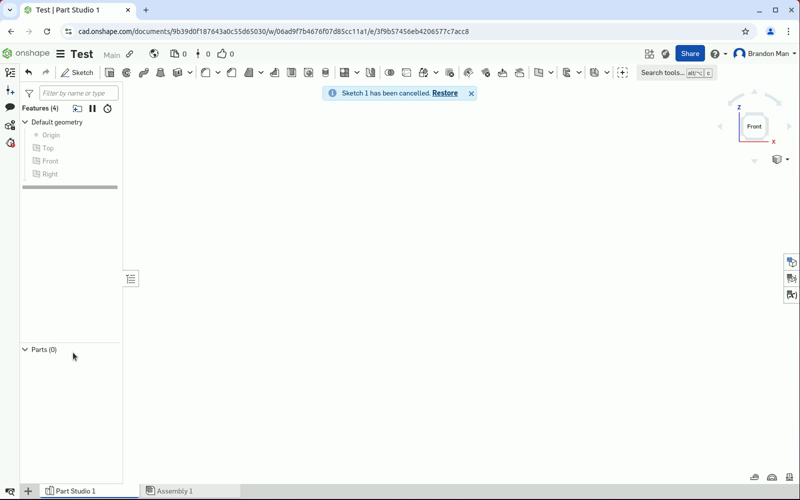
key(shift+y)
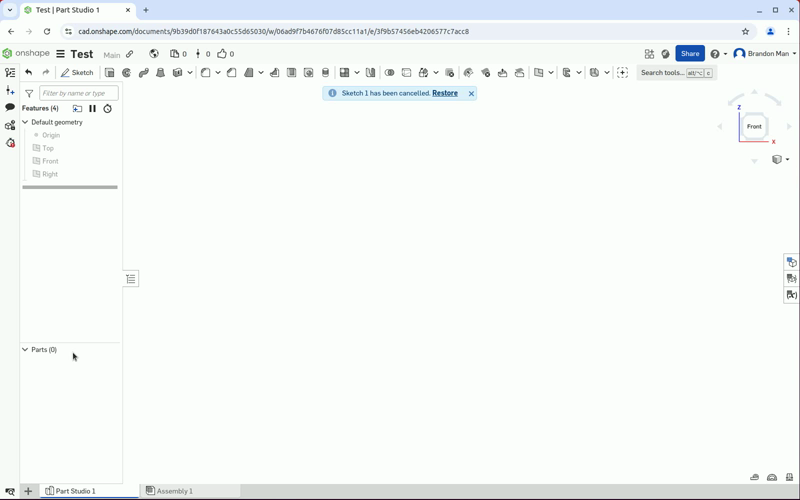
key(shift+s)
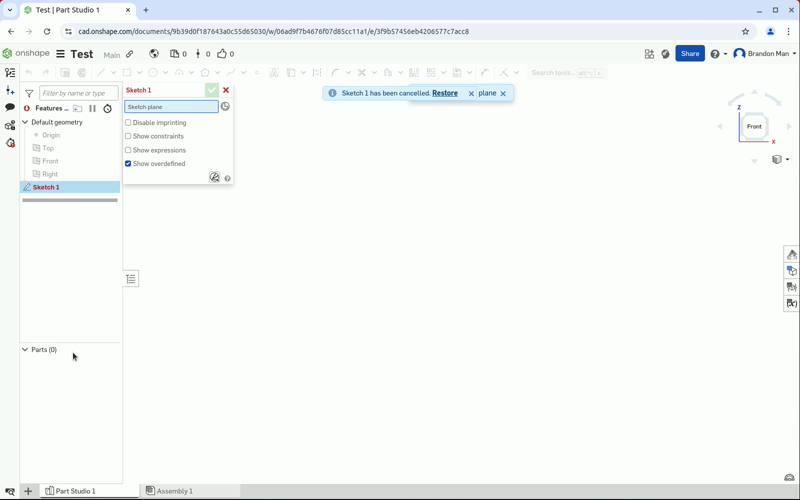
mouse_move(73, 163)
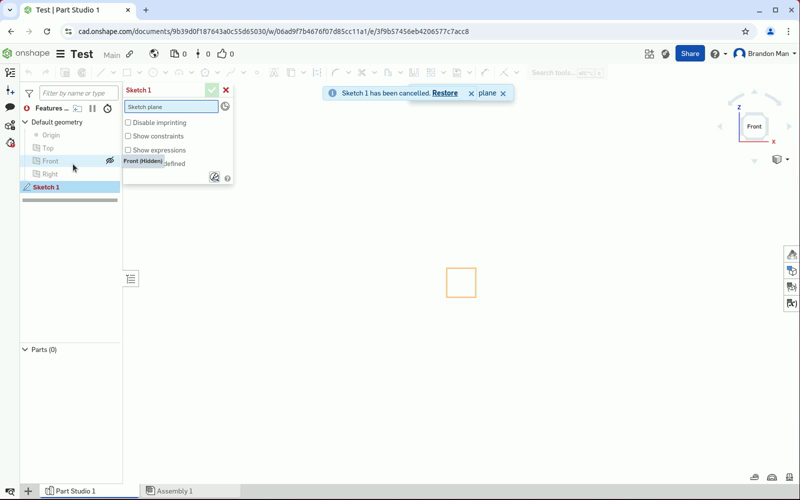
click(73, 163)
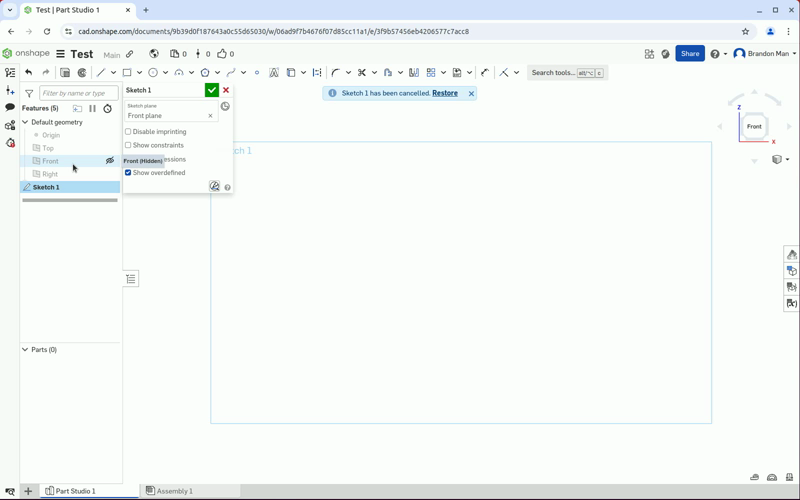
mouse_move(73, 352)
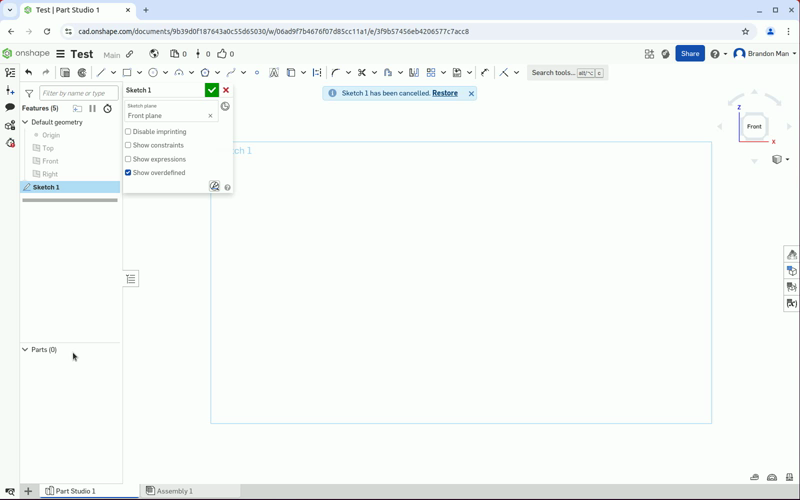
key(y)
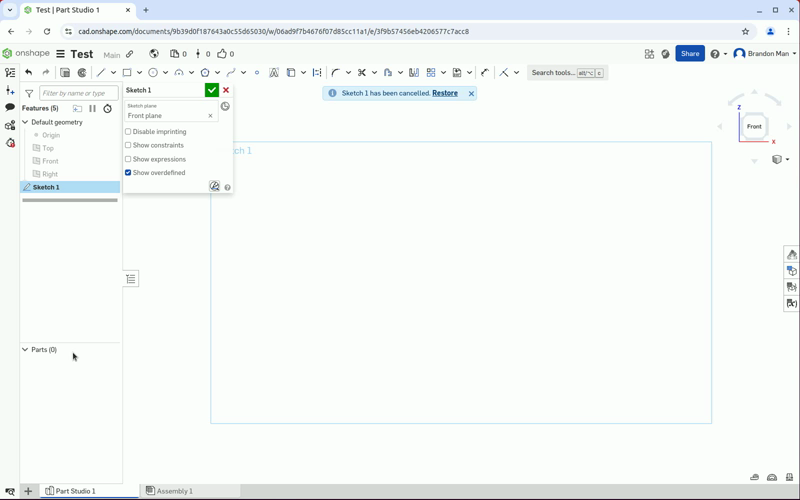
key(l)
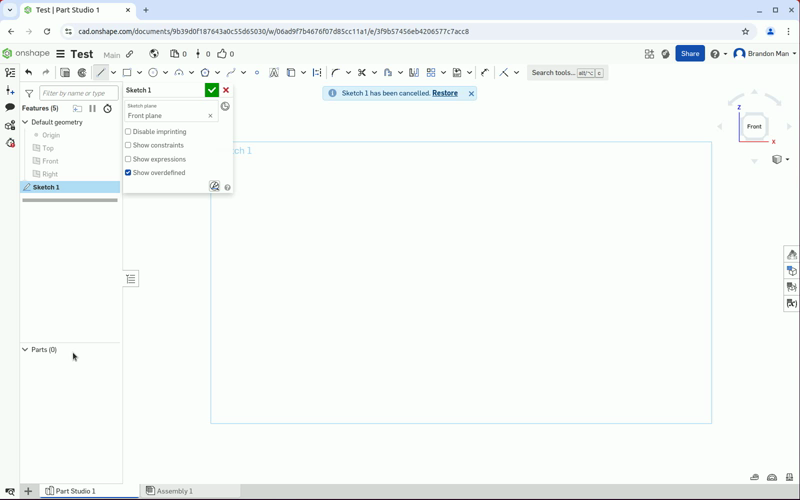
key_down(shift)
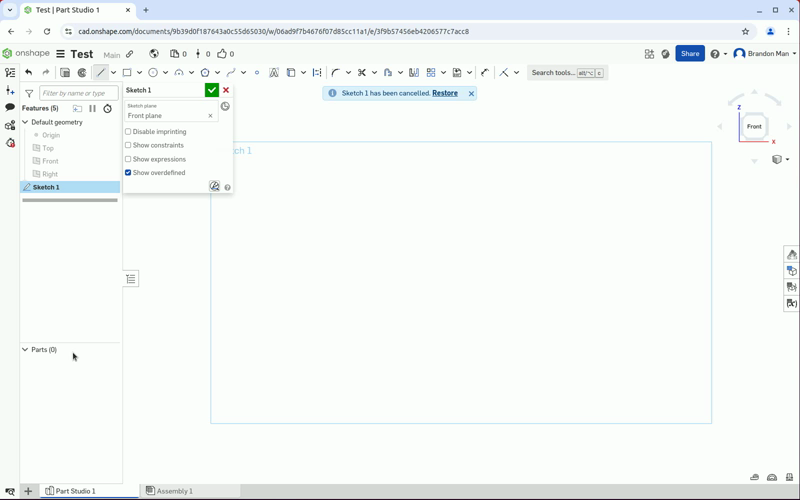
mouse_move(426, 282)
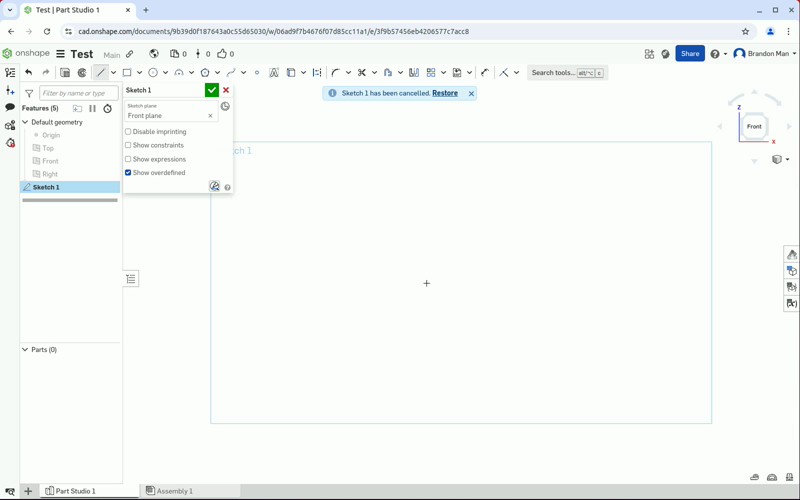
click(426, 282)
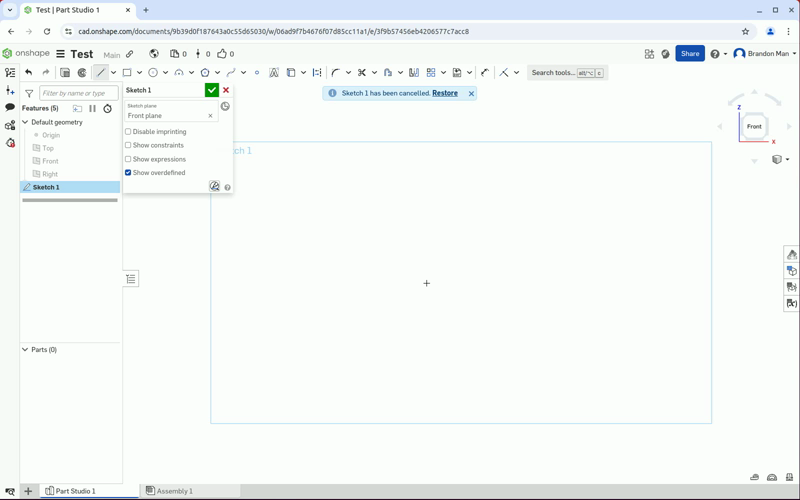
key_up(shift)
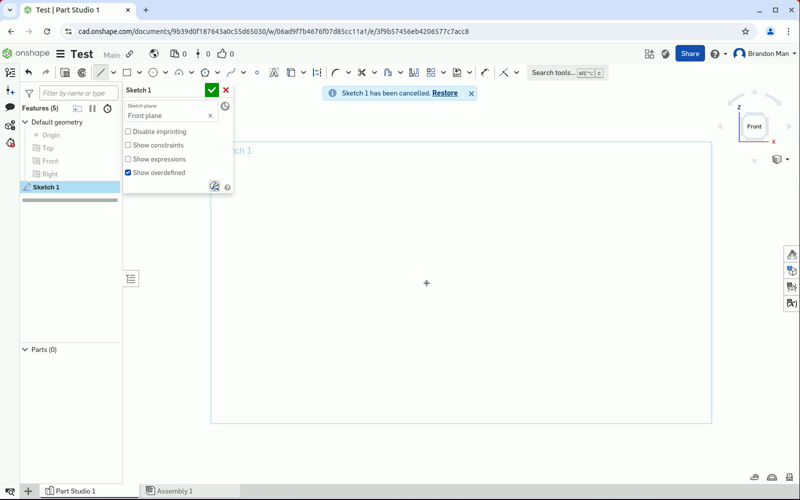
key_down(shift)
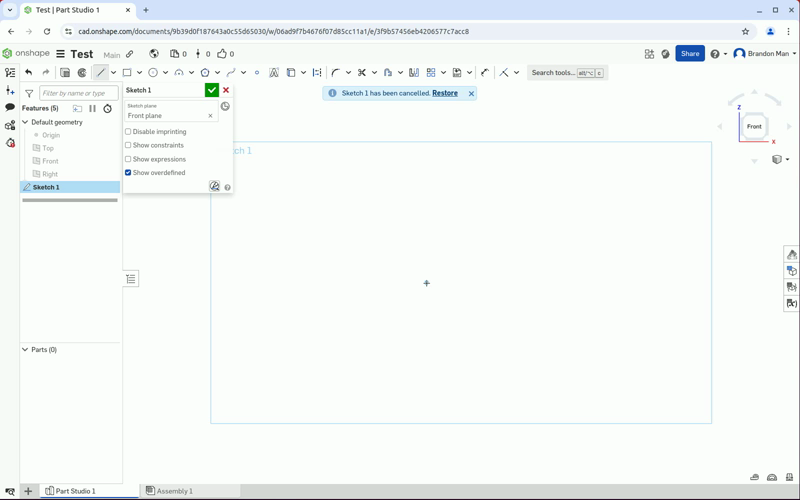
mouse_move(456, 282)
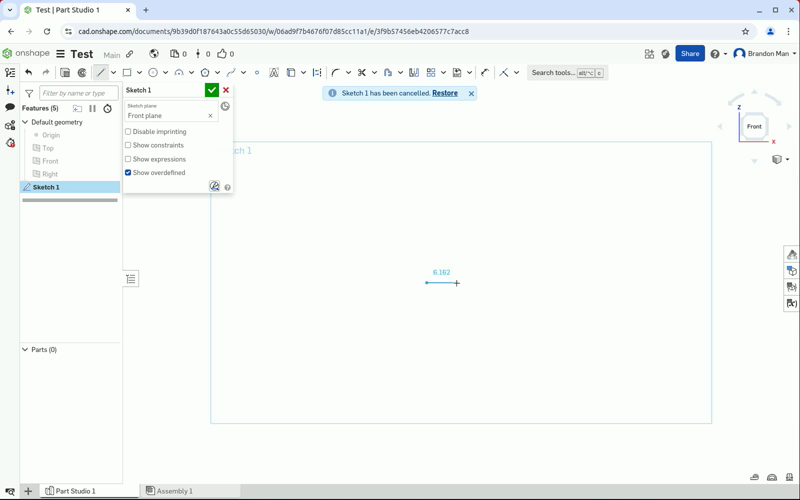
mouse_move(453, 282)
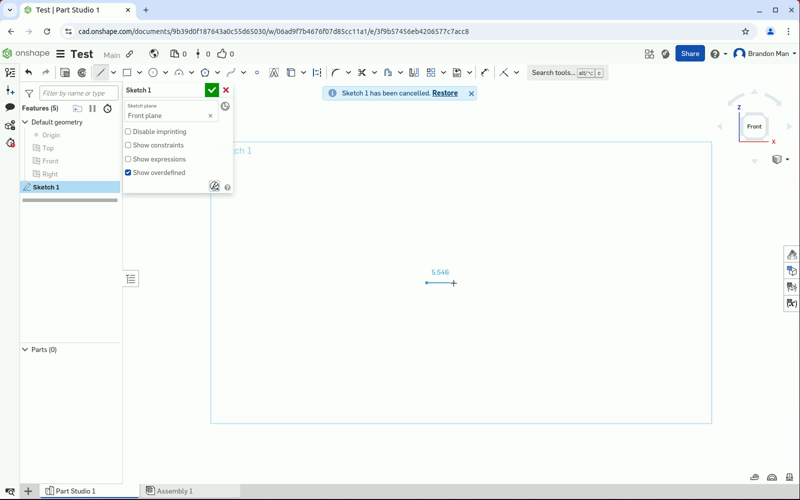
click(453, 282)
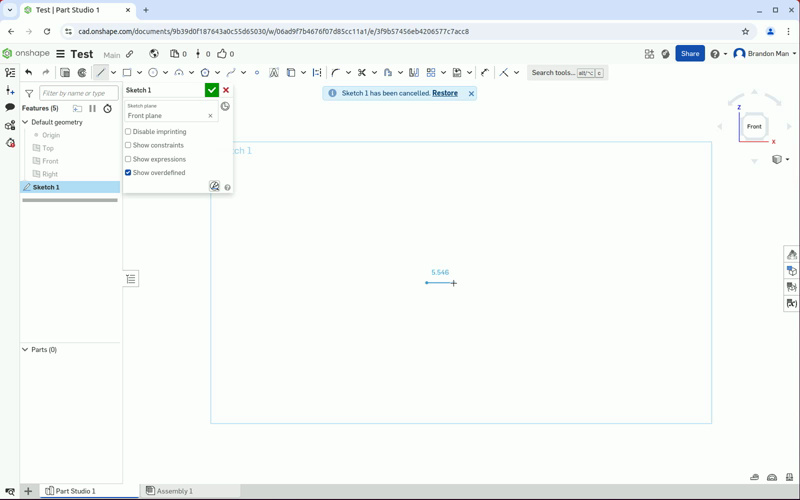
key_up(shift)
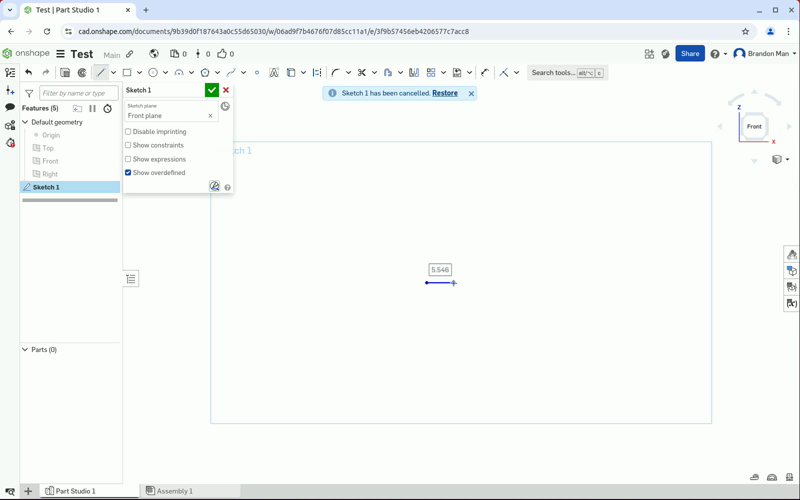
key_down(shift)
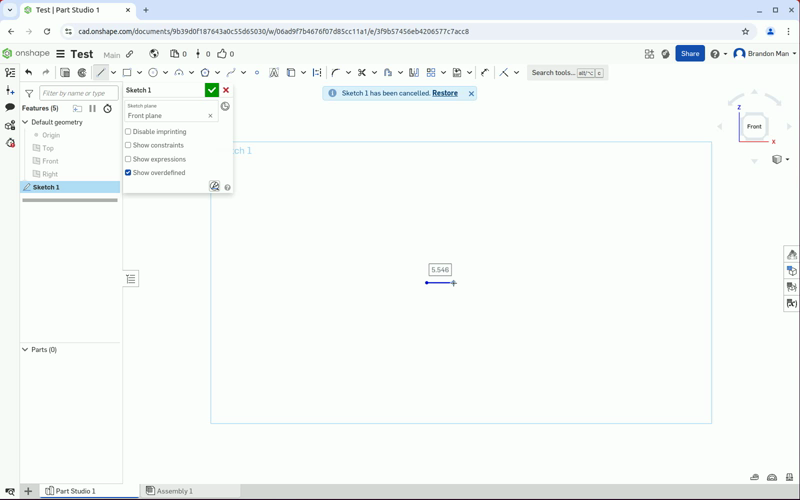
mouse_move(483, 282)
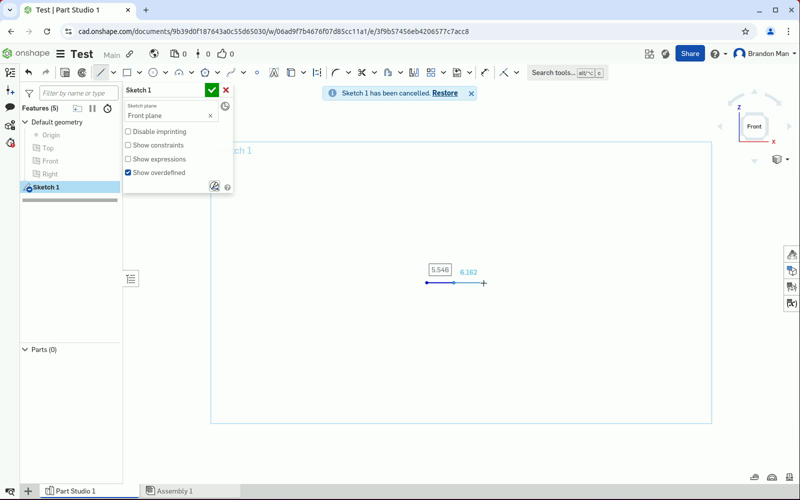
mouse_move(461, 282)
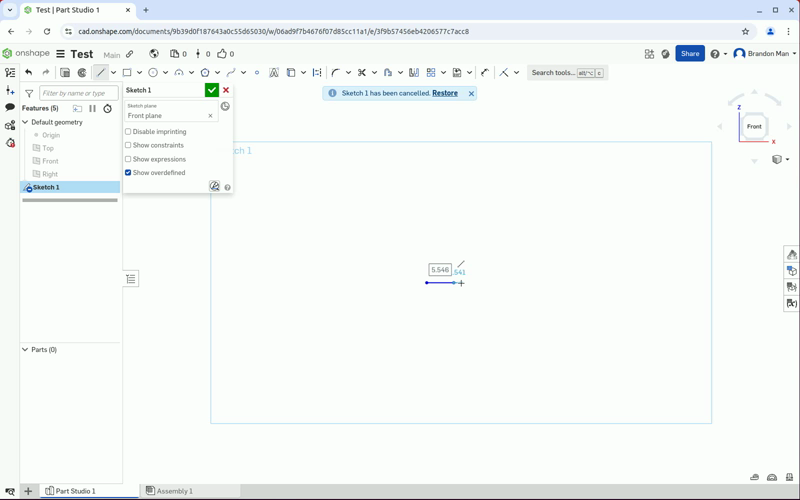
scroll(6)
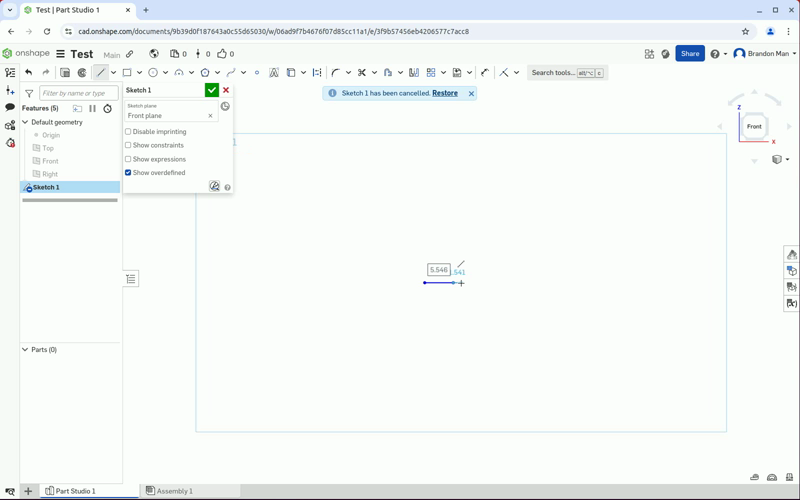
scroll(6)
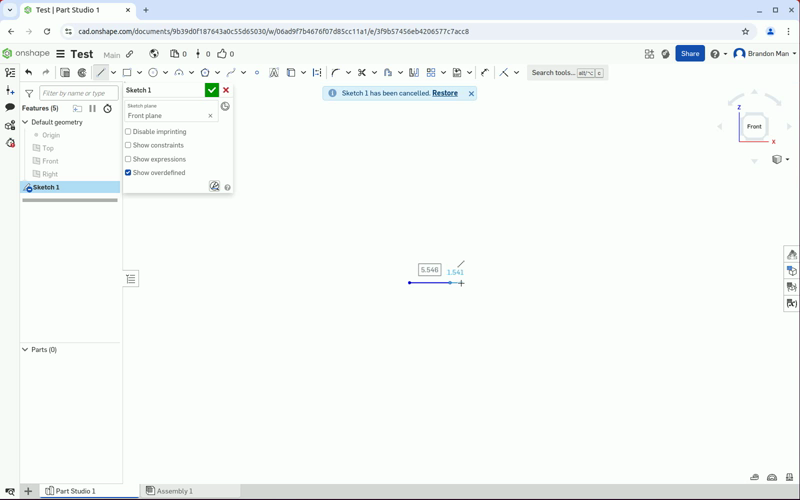
scroll(6)
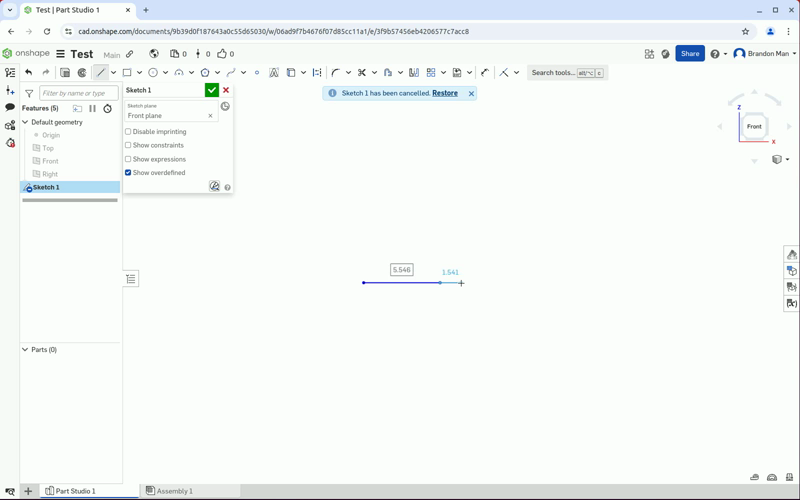
scroll(6)
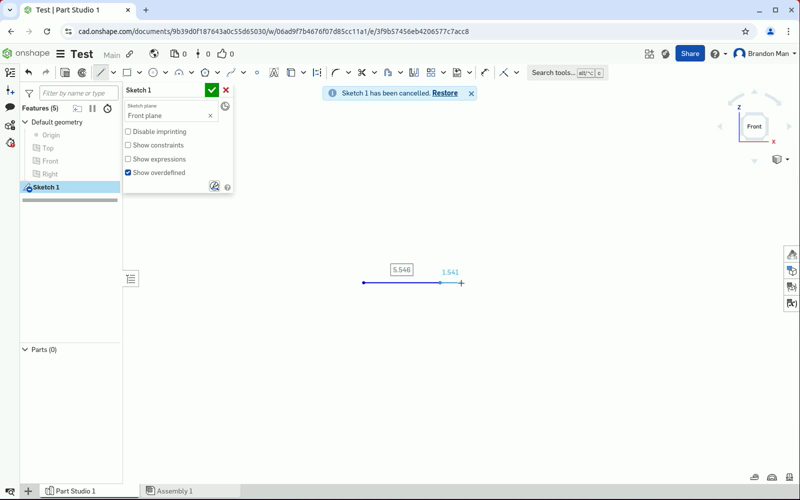
scroll(6)
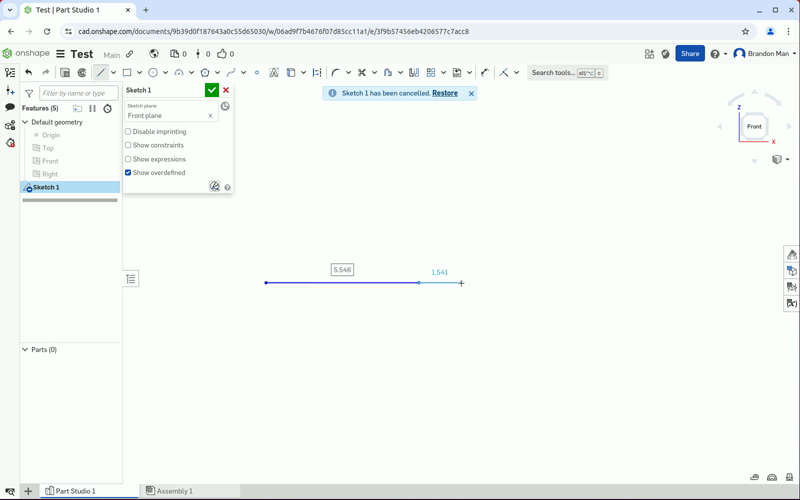
scroll(6)
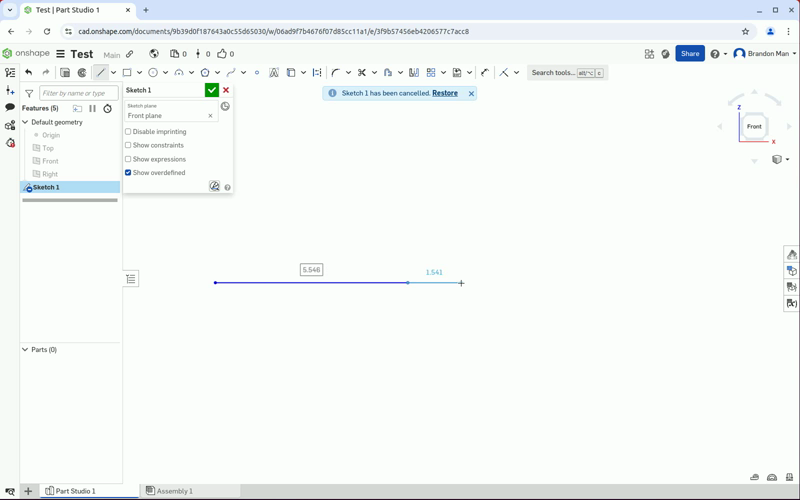
scroll(6)
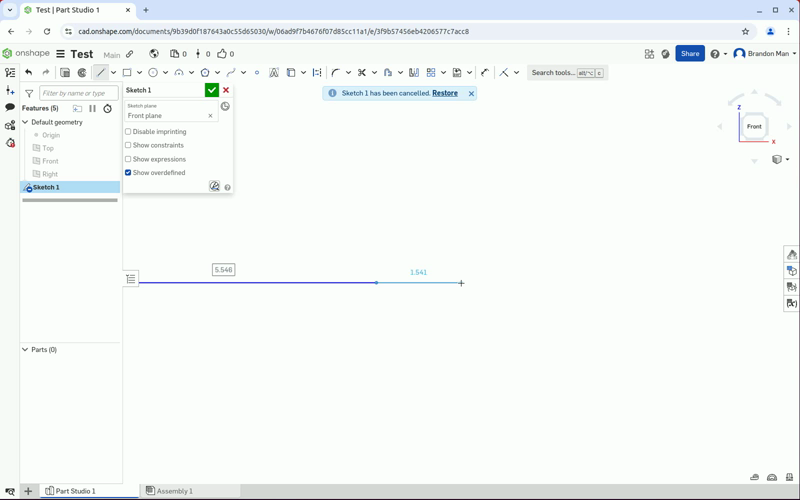
click(461, 282)
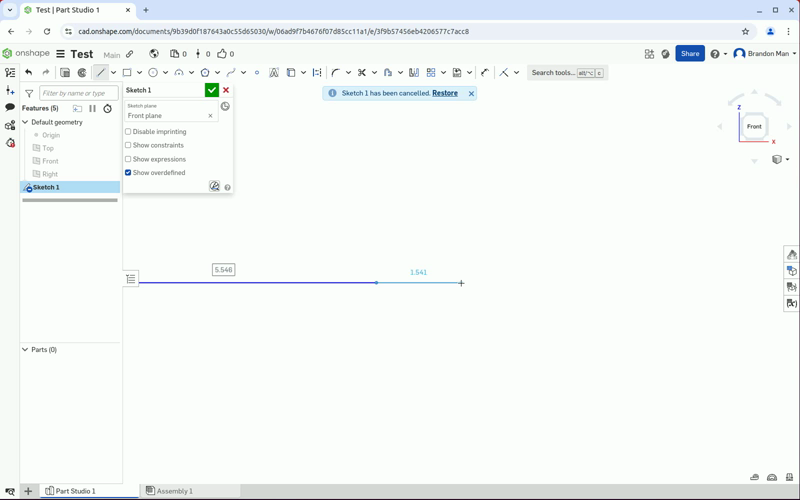
scroll(-6)
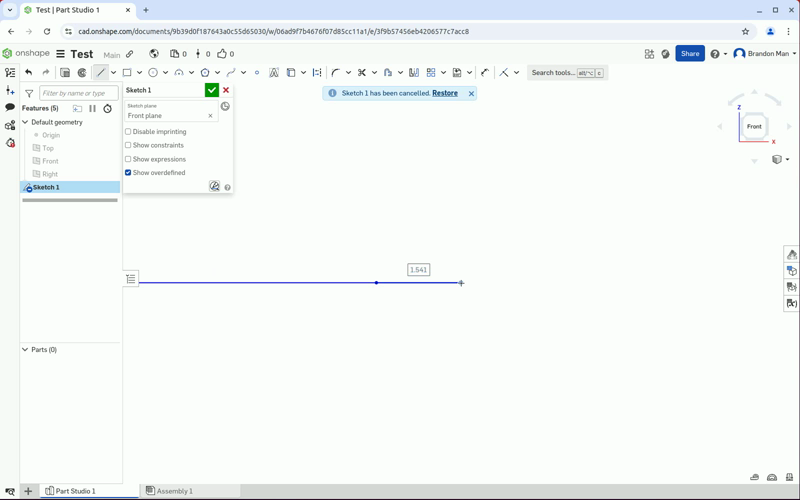
scroll(-6)
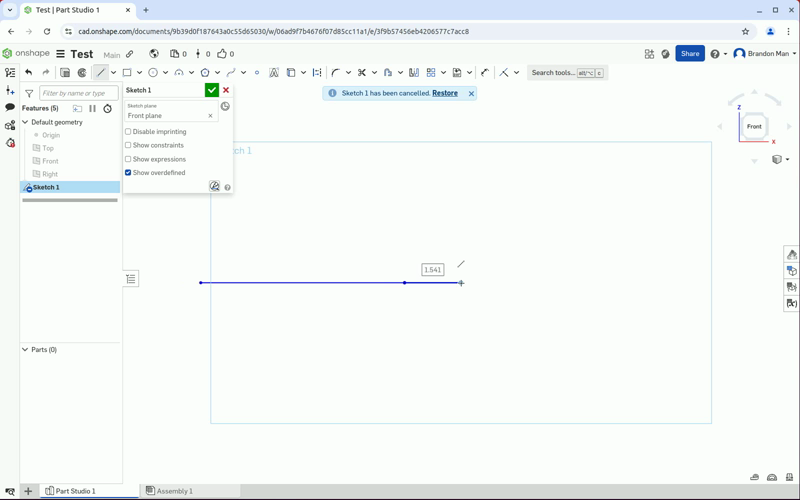
scroll(-6)
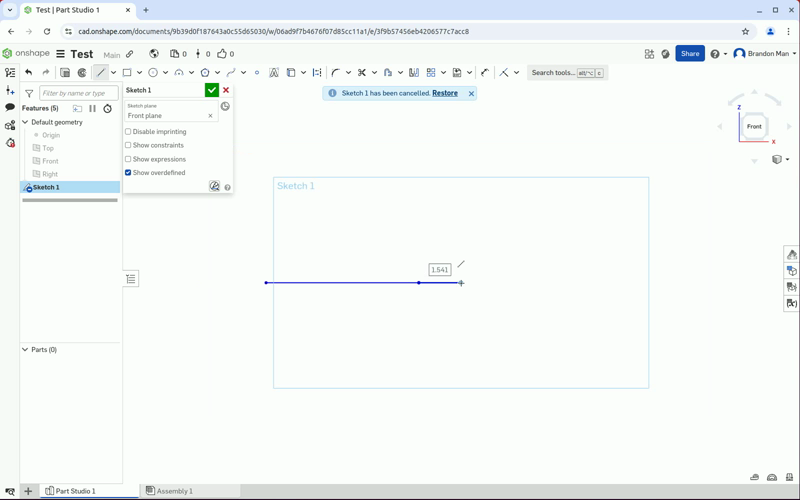
scroll(-6)
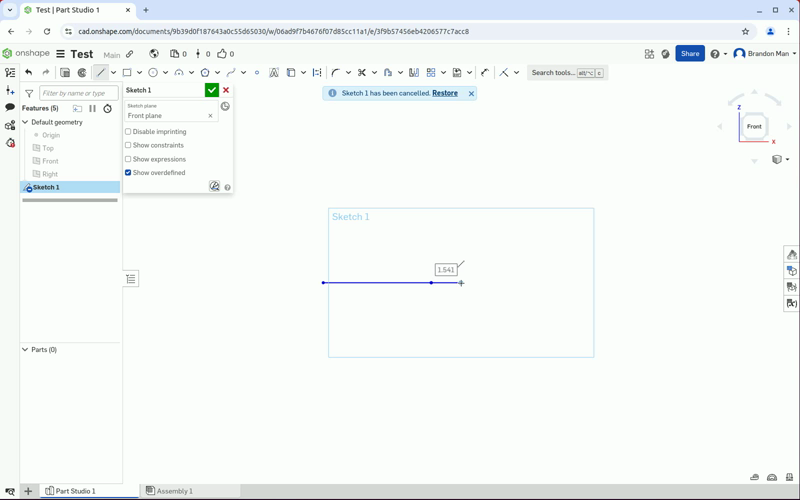
scroll(-6)
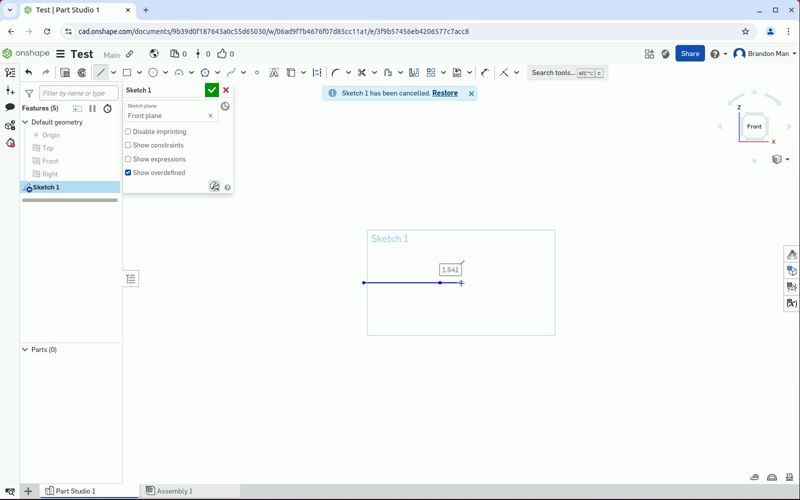
scroll(-6)
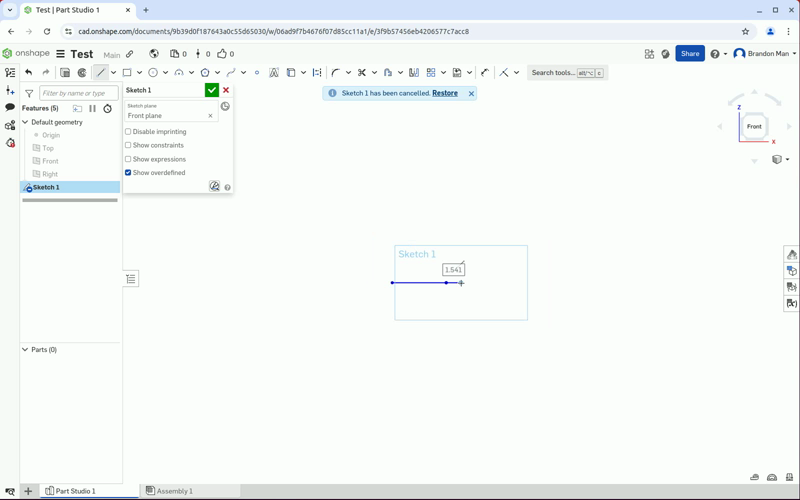
scroll(-6)
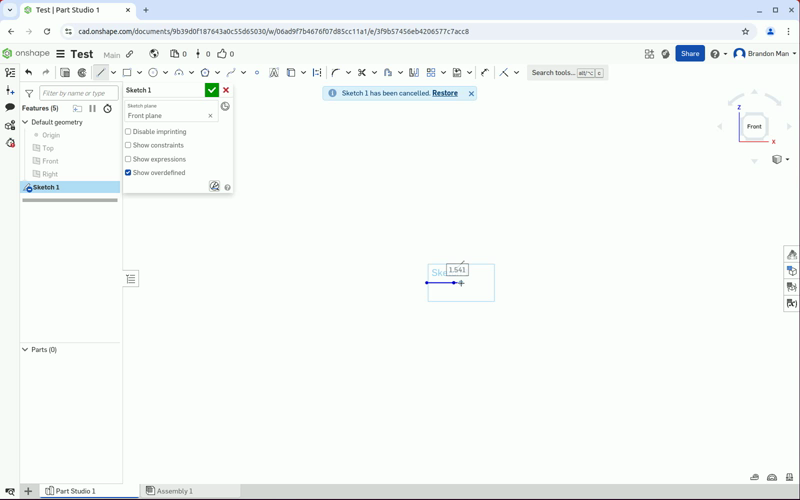
key_up(shift)
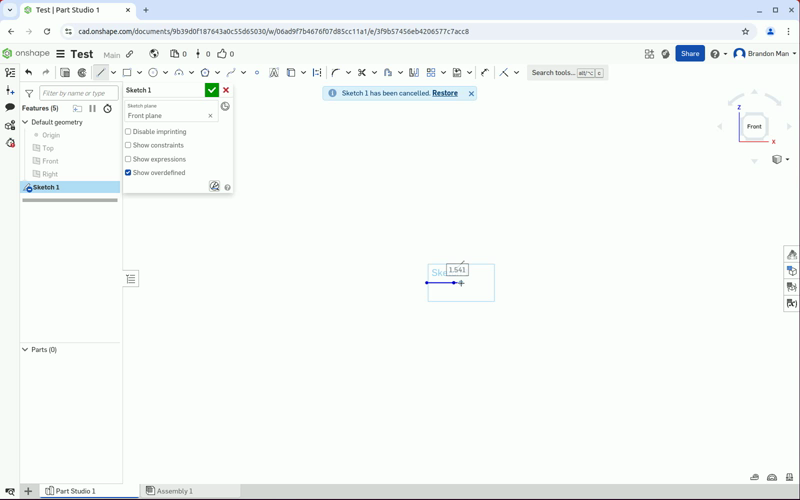
key_down(shift)
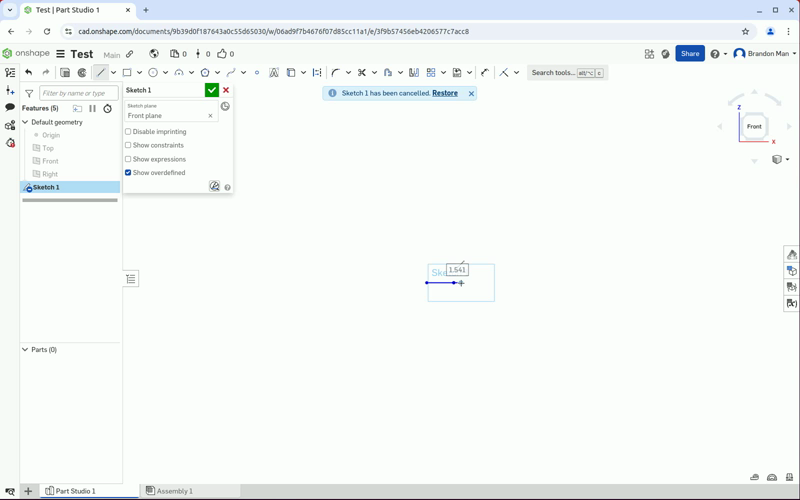
mouse_move(491, 282)
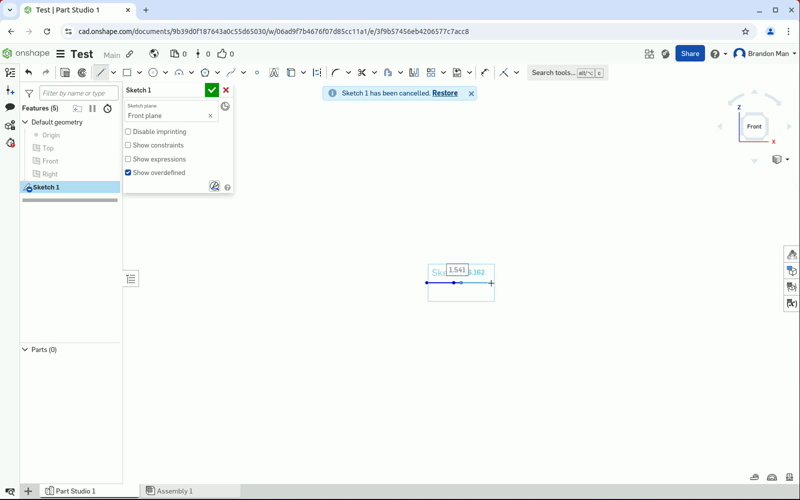
mouse_move(461, 248)
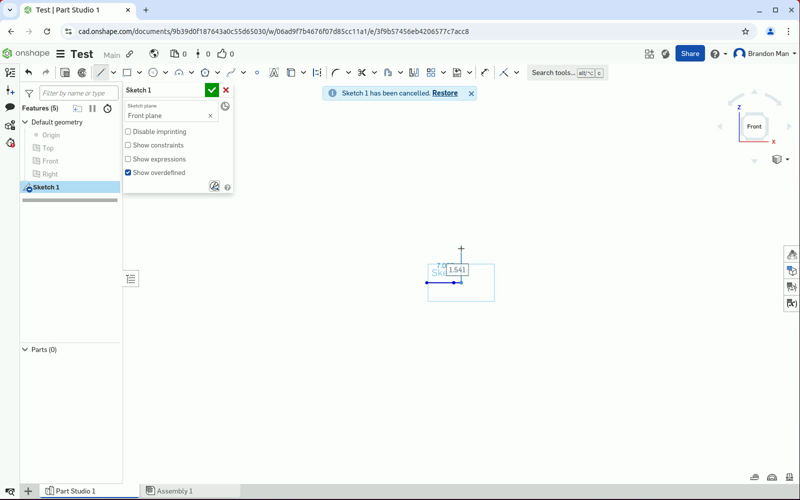
click(461, 248)
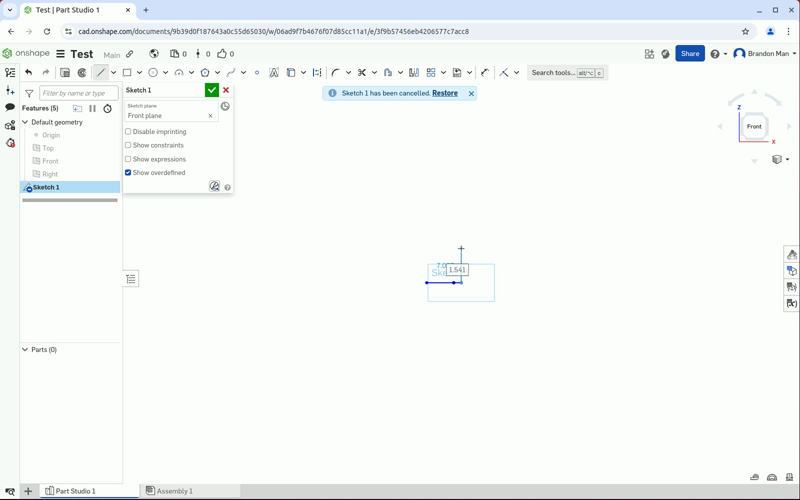
key_up(shift)
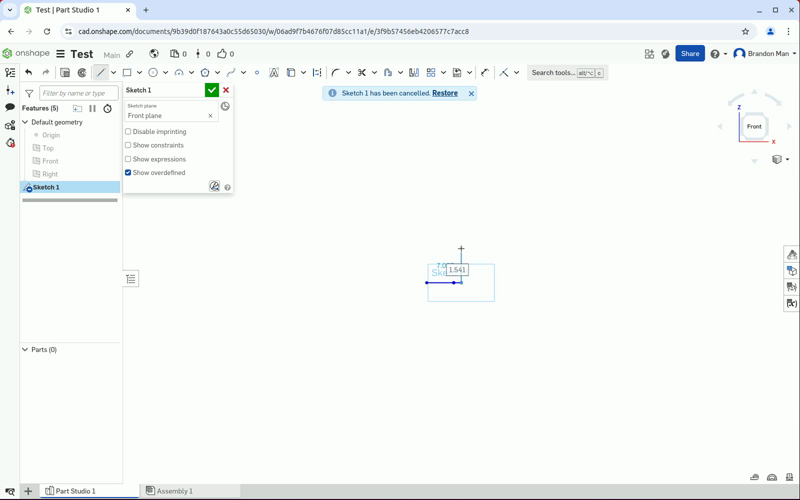
key_down(shift)
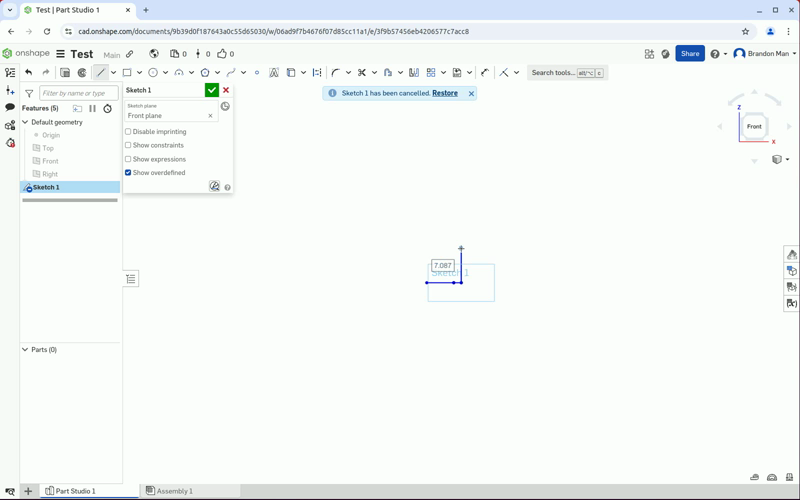
mouse_move(491, 248)
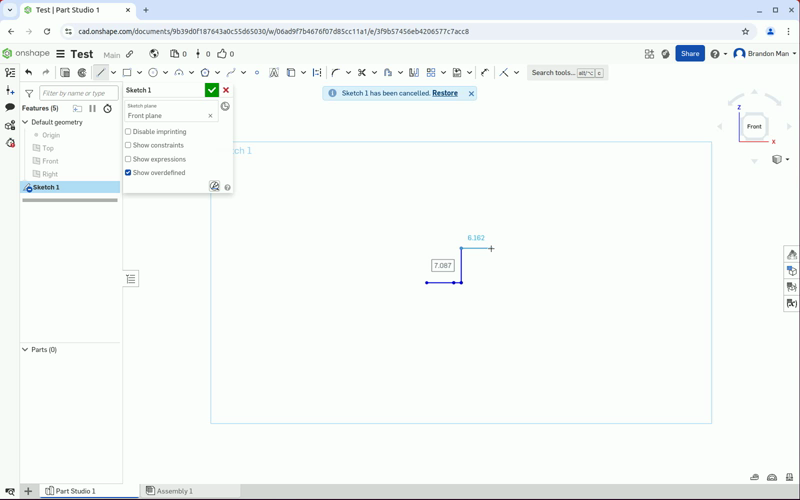
mouse_move(453, 248)
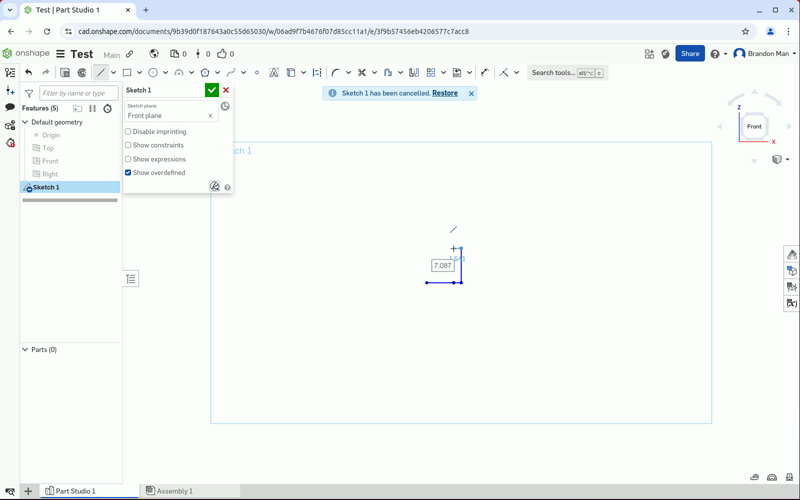
scroll(6)
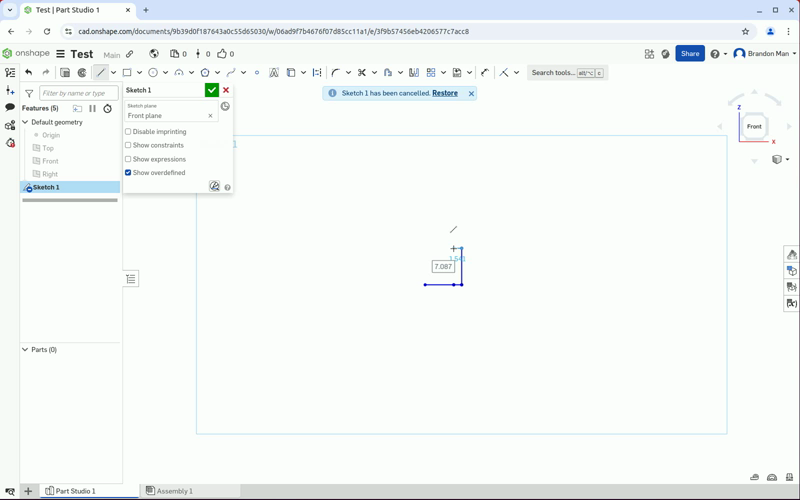
scroll(6)
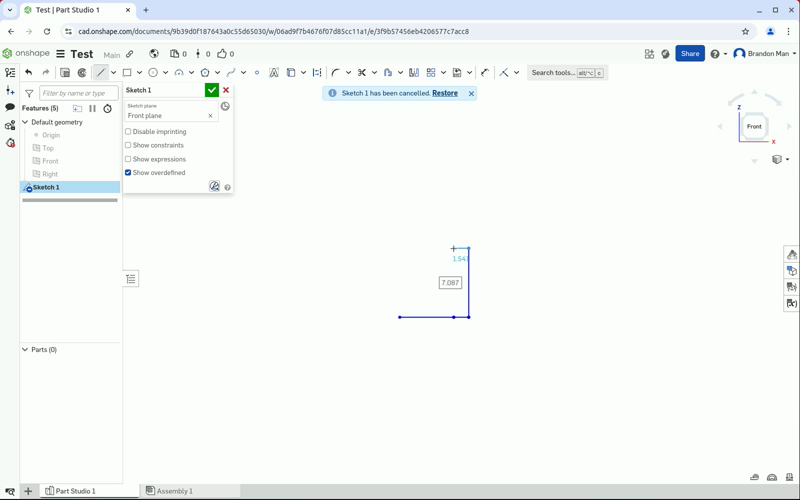
scroll(6)
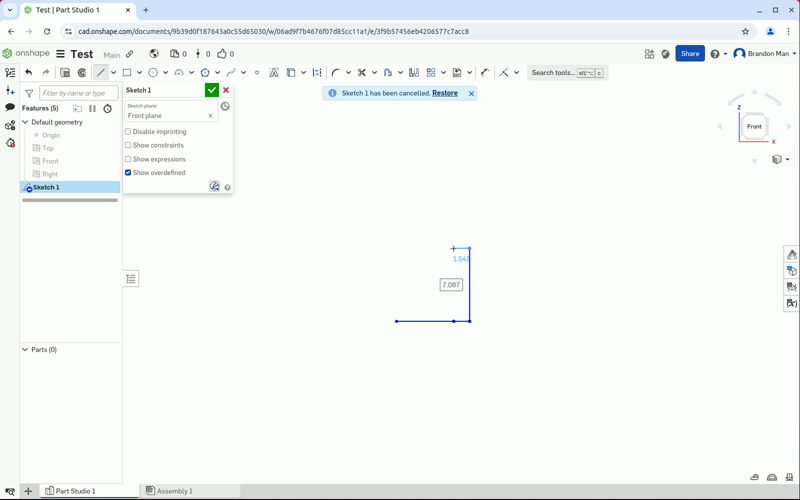
scroll(6)
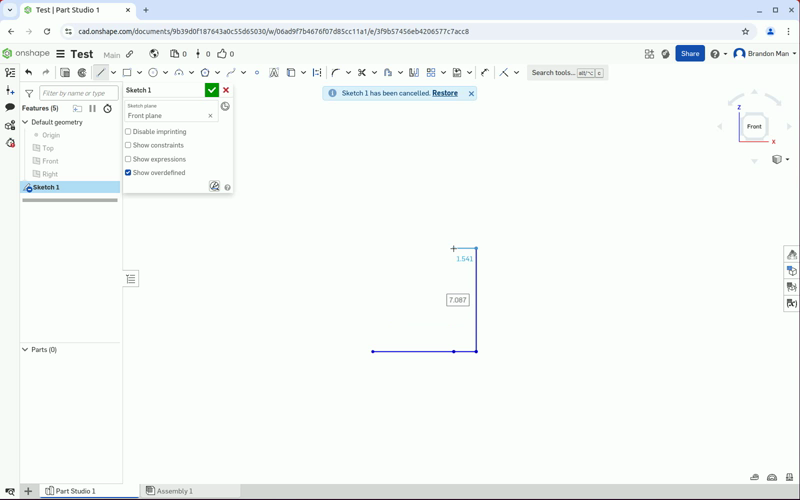
scroll(6)
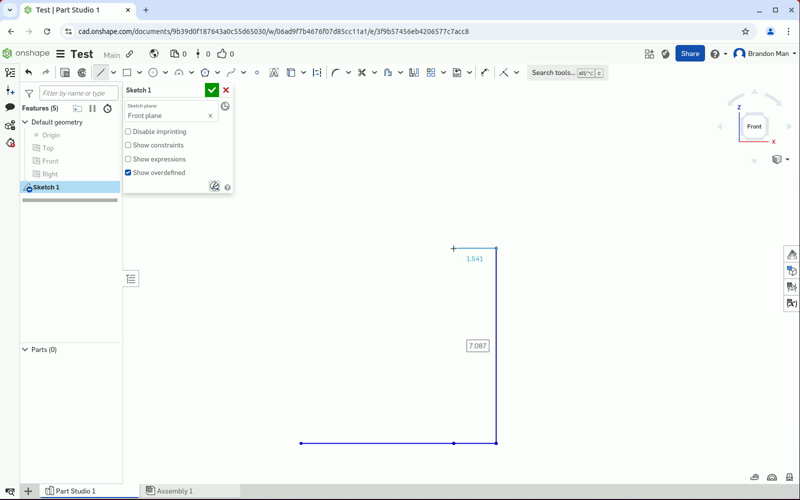
scroll(6)
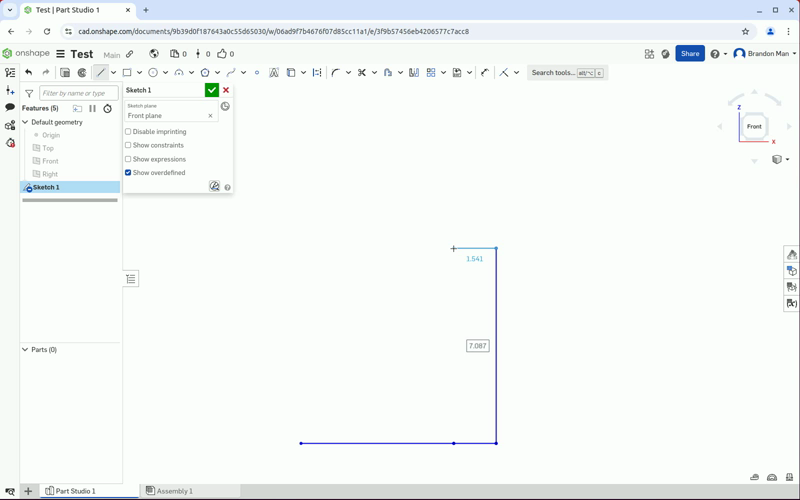
scroll(6)
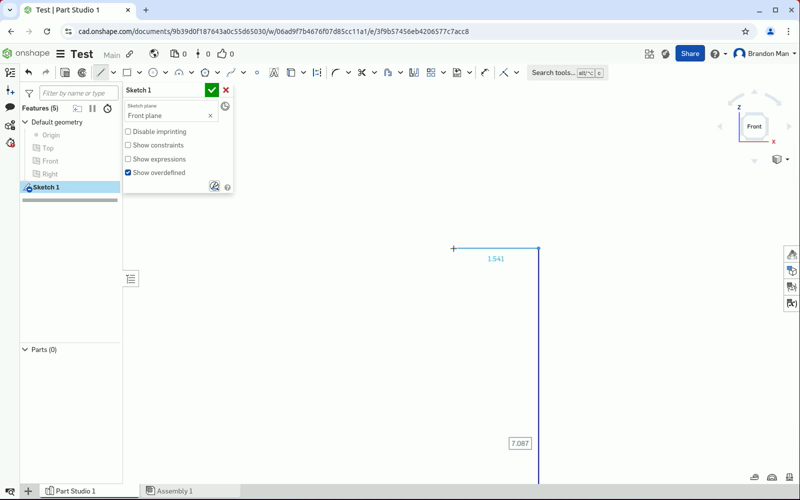
click(453, 248)
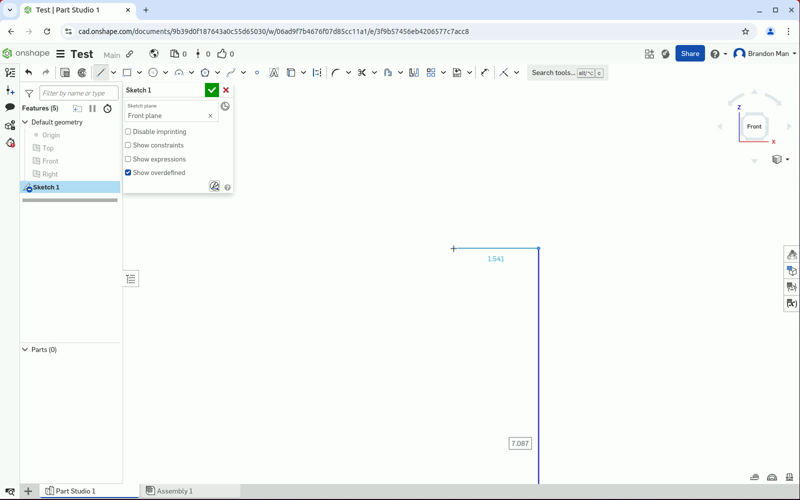
scroll(-6)
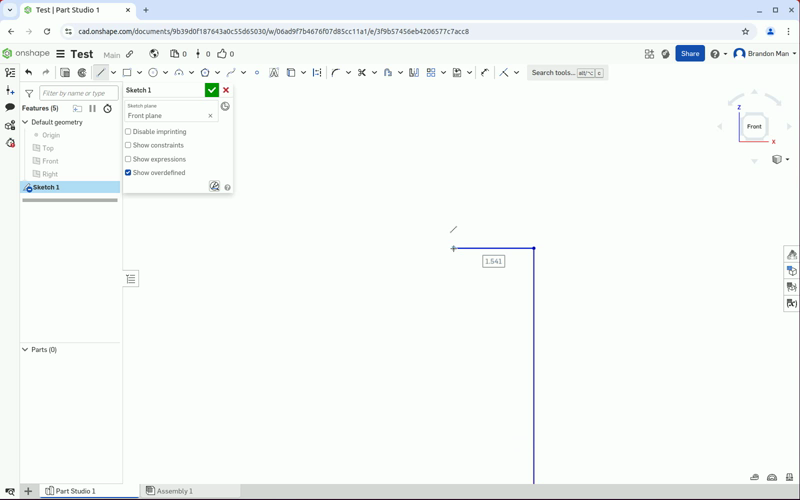
scroll(-6)
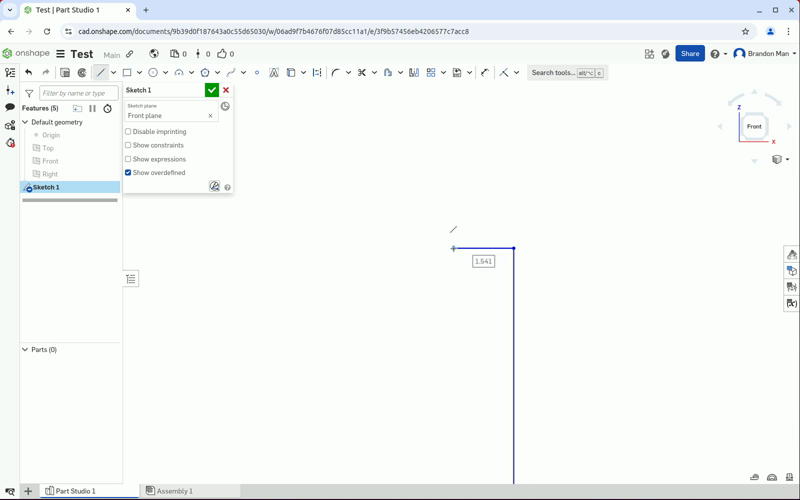
scroll(-6)
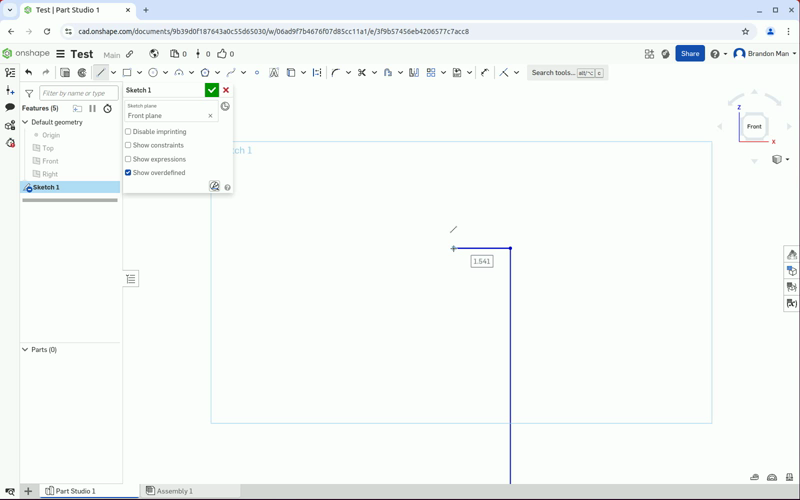
scroll(-6)
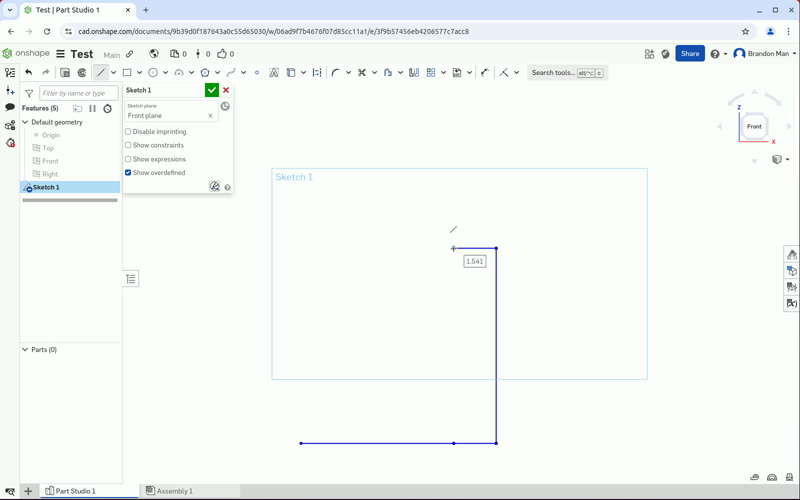
scroll(-6)
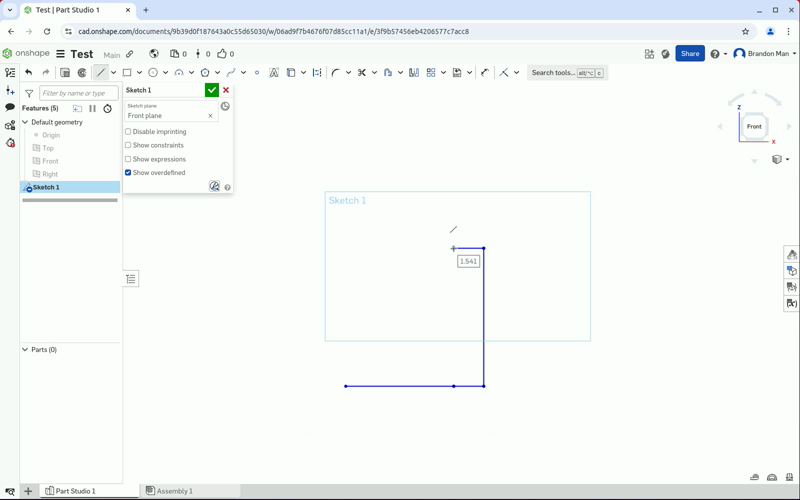
scroll(-6)
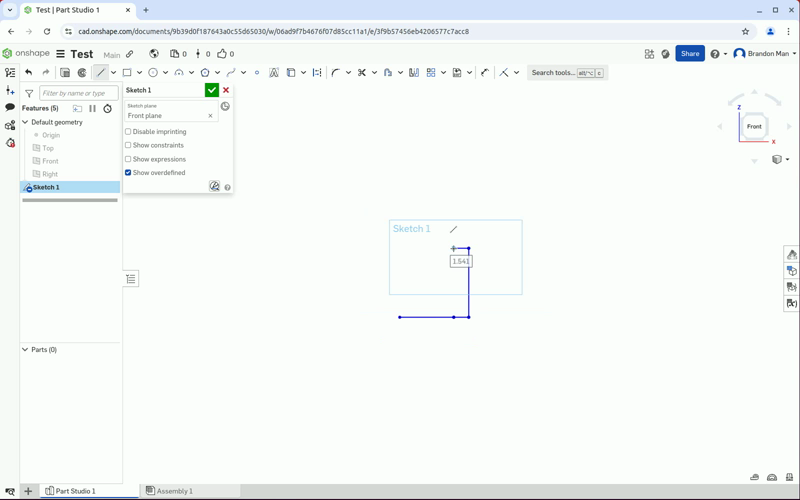
scroll(-6)
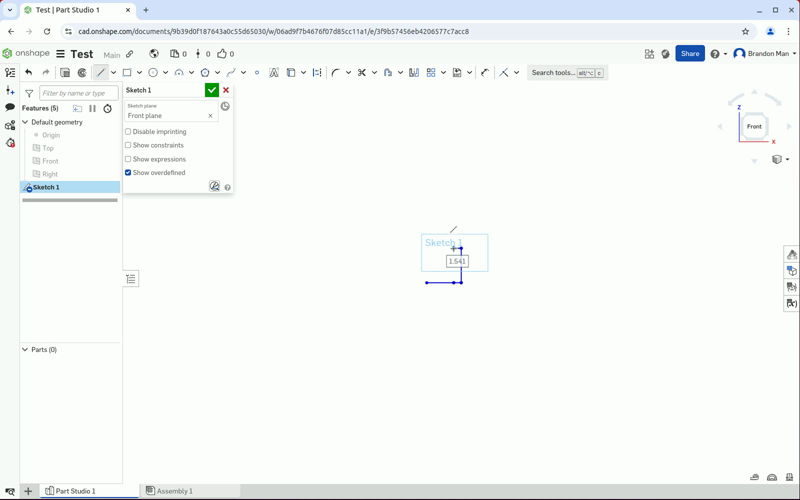
key_up(shift)
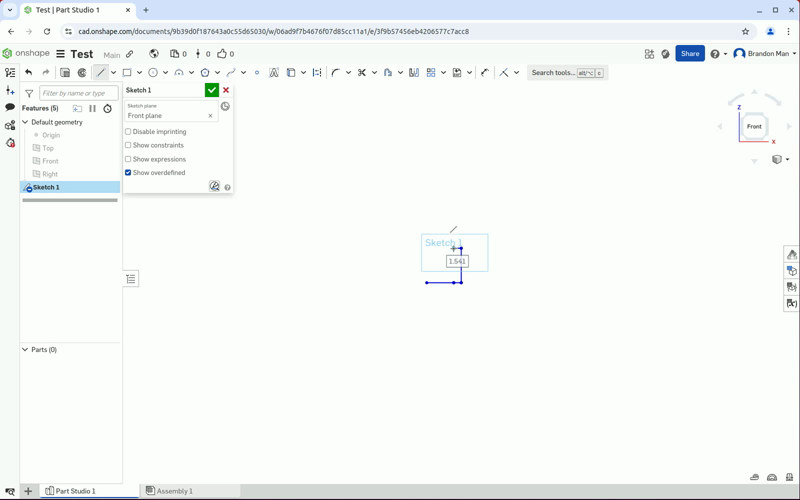
key_down(shift)
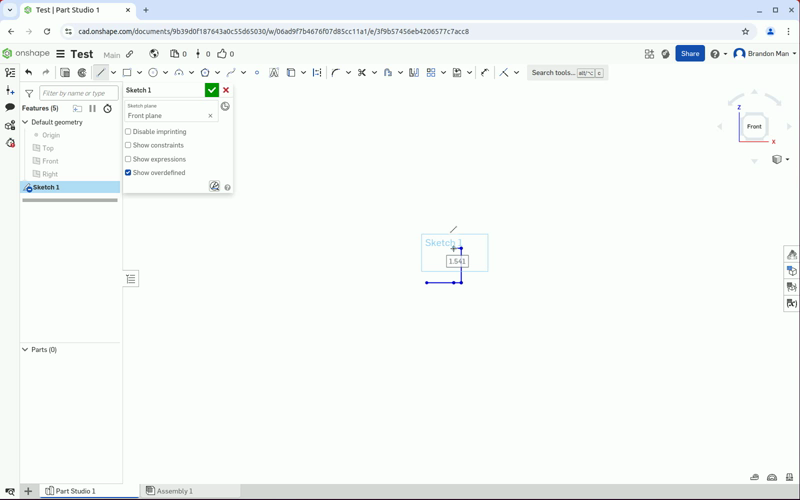
mouse_move(483, 248)
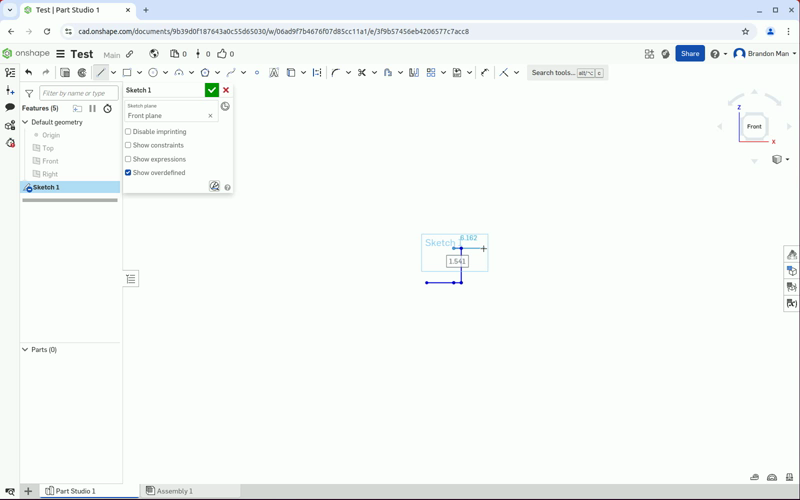
mouse_move(453, 270)
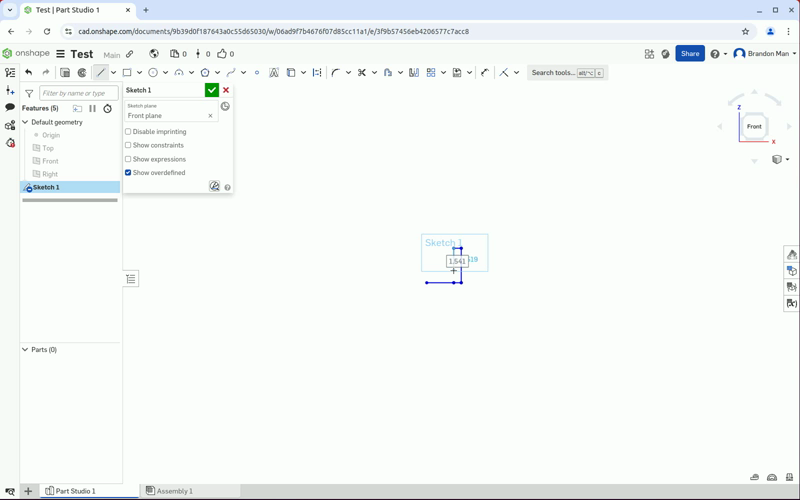
click(453, 270)
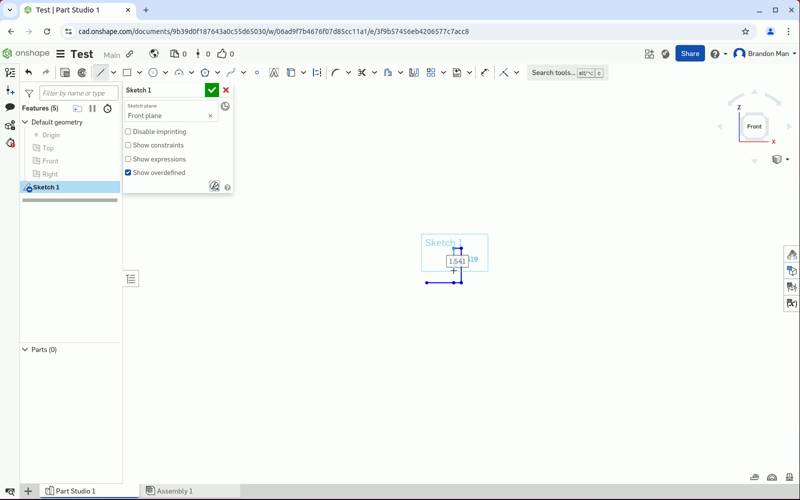
key_up(shift)
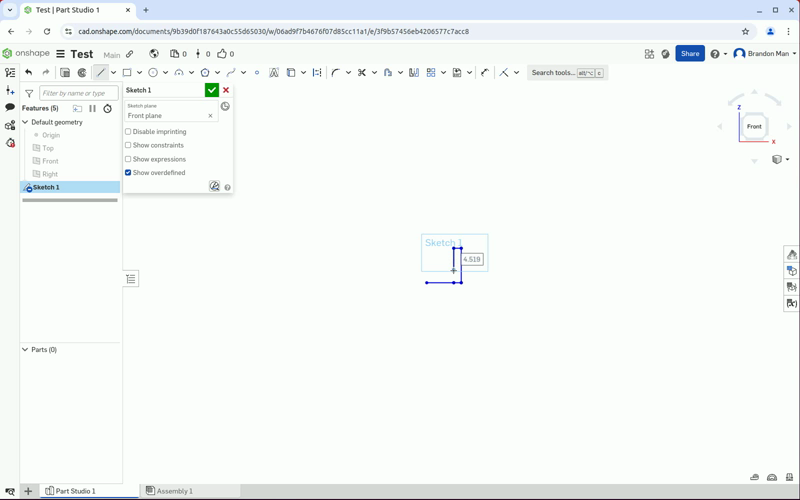
key(esc)
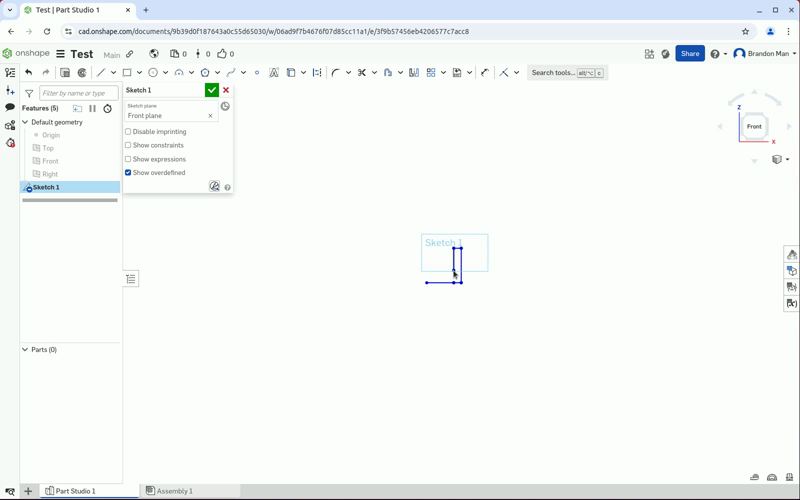
key(a)
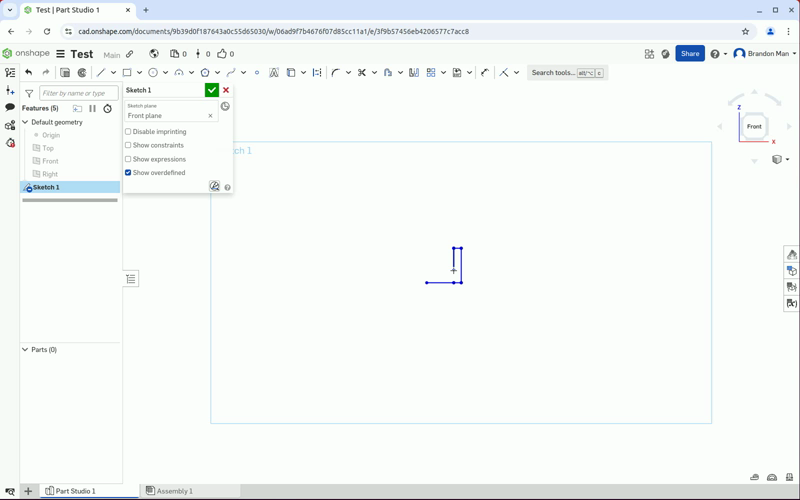
mouse_move(453, 270)
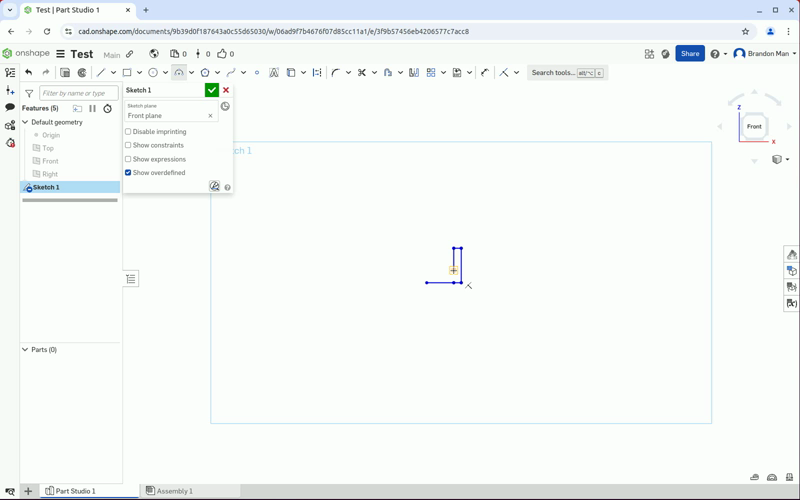
click(453, 270)
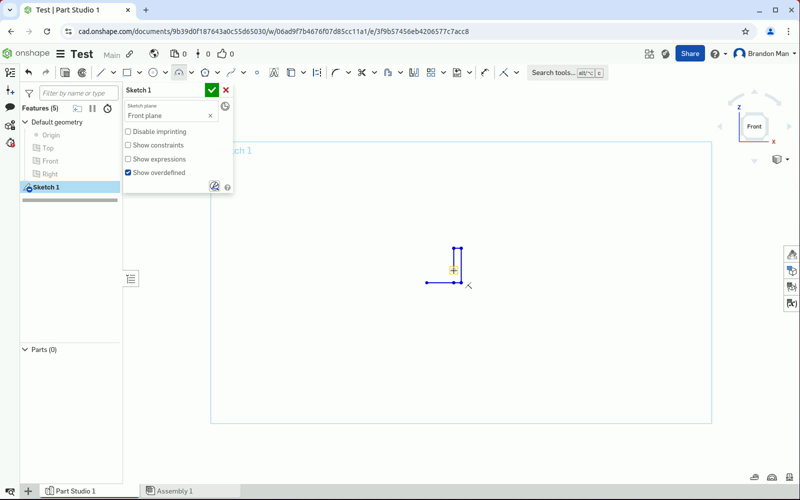
key_down(shift)
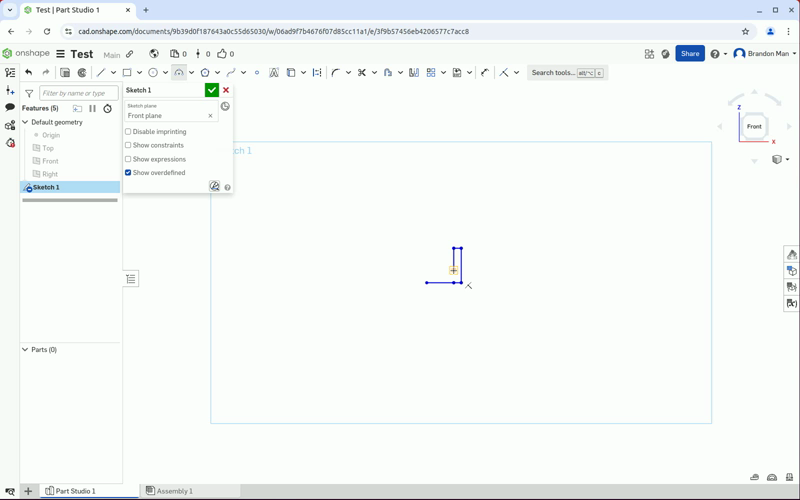
mouse_move(449, 275)
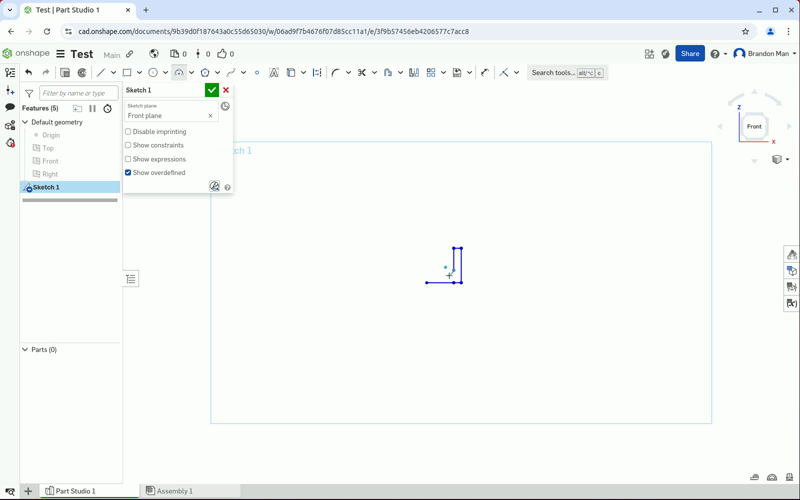
scroll(6)
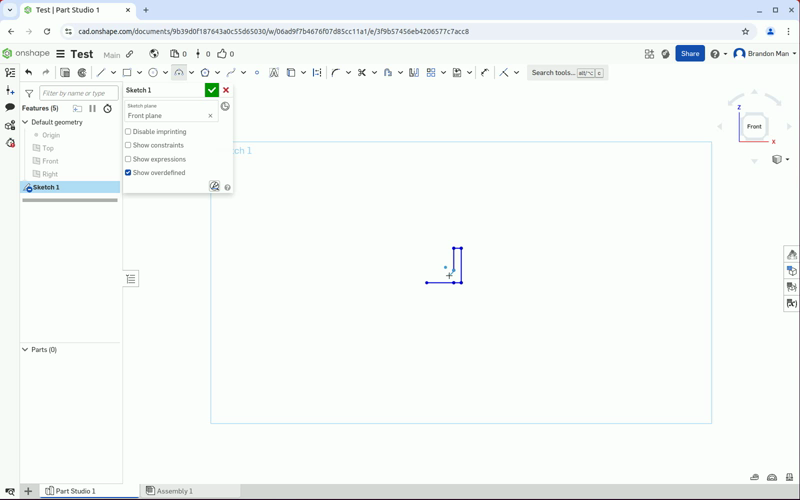
scroll(6)
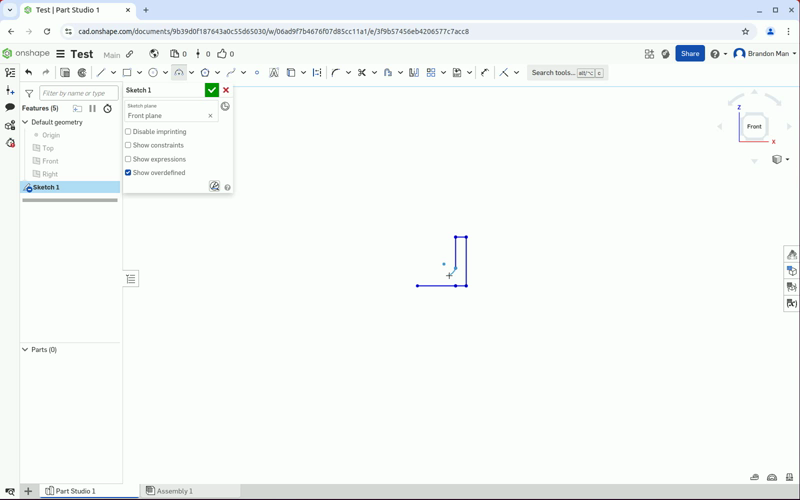
scroll(6)
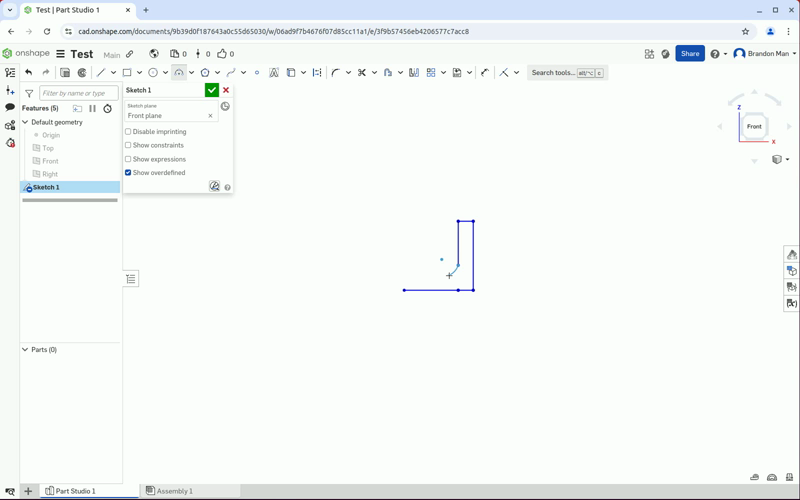
scroll(6)
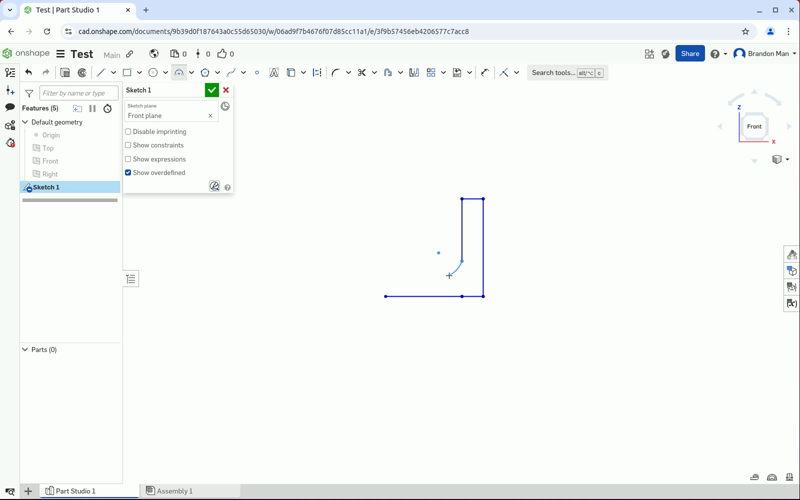
scroll(6)
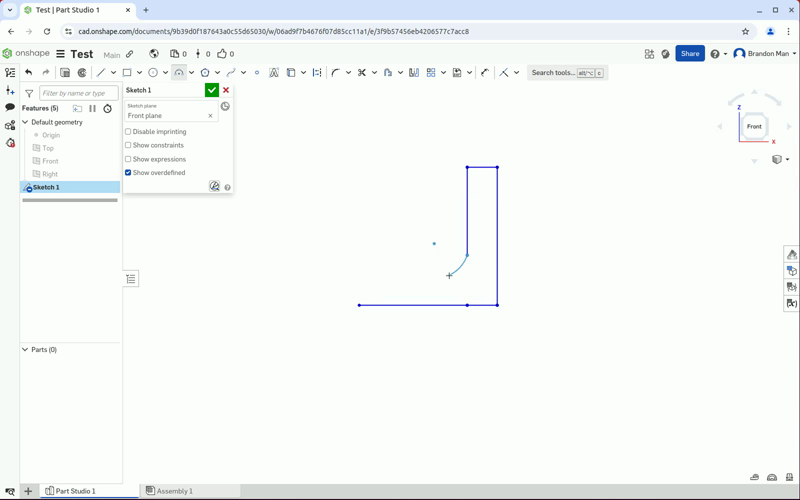
scroll(6)
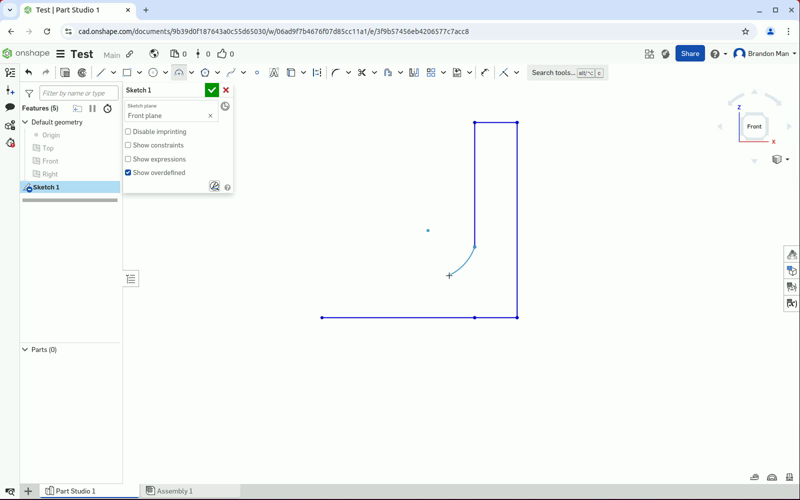
scroll(6)
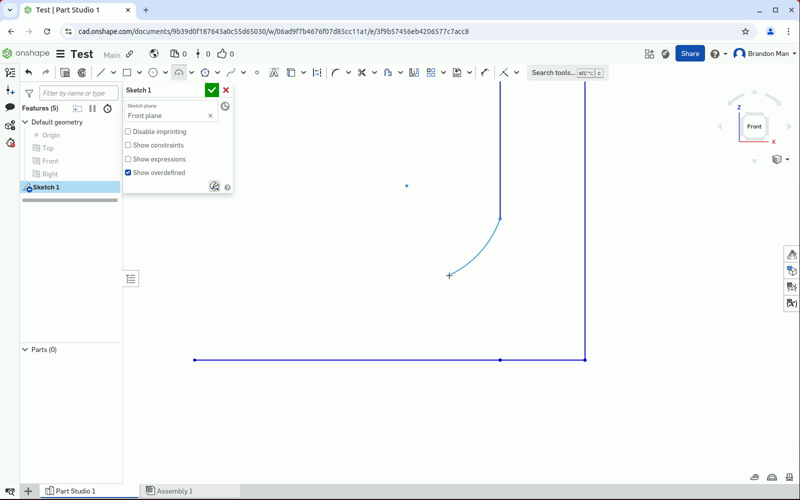
click(449, 275)
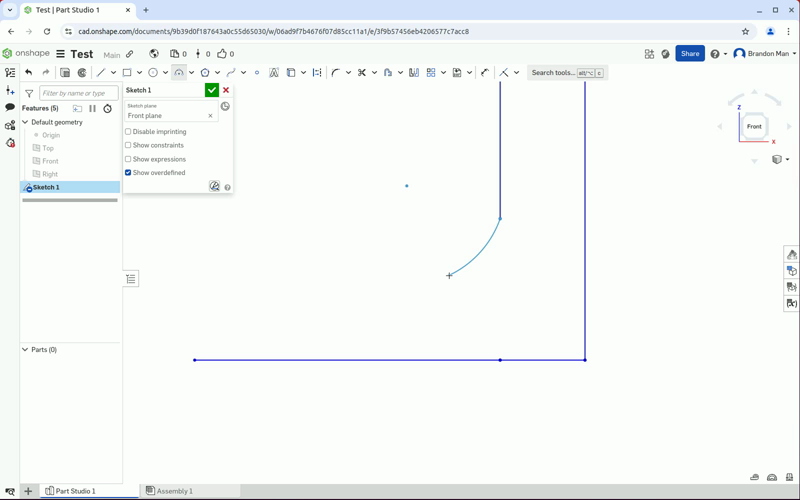
scroll(-6)
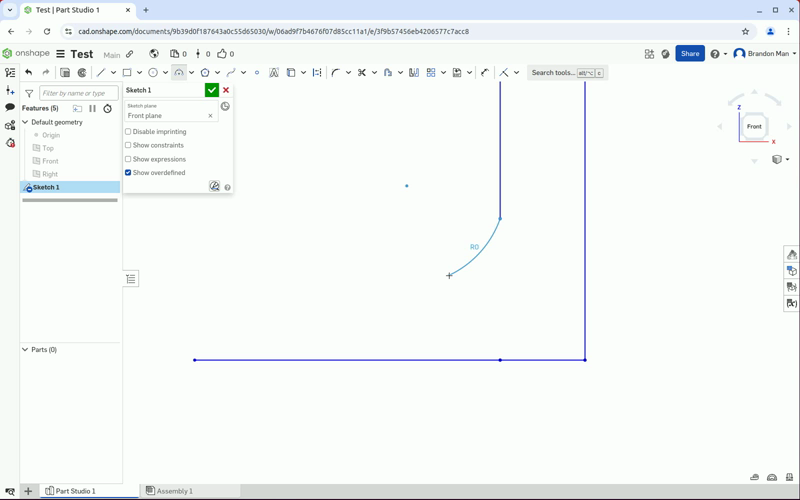
scroll(-6)
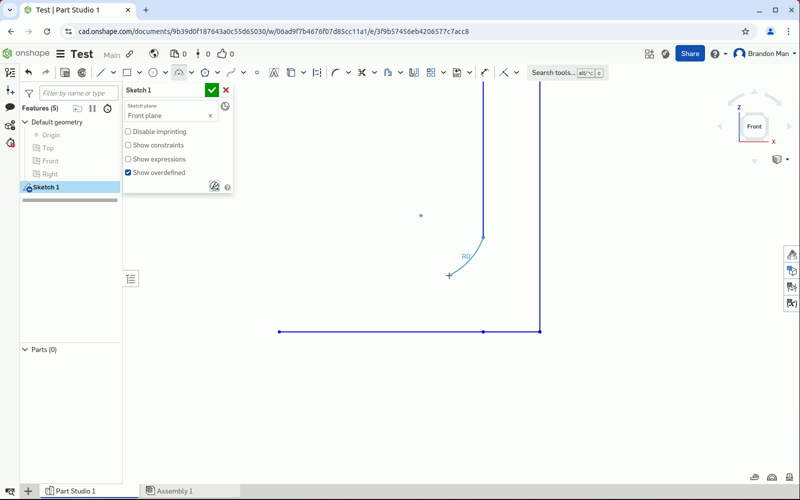
scroll(-6)
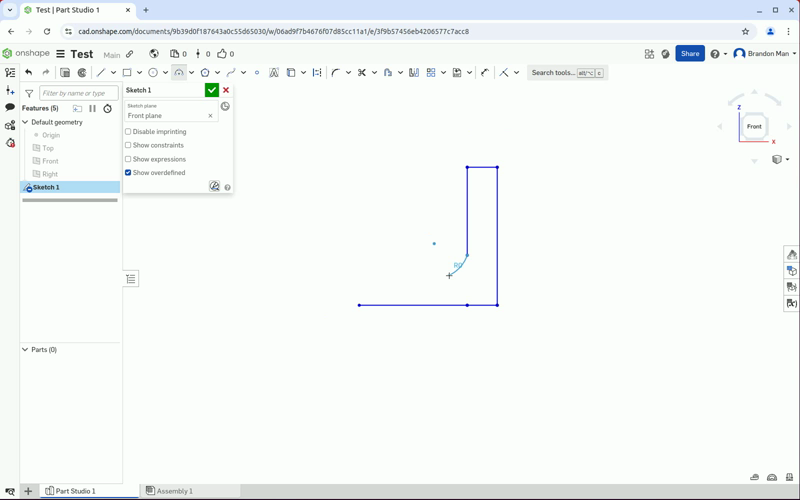
scroll(-6)
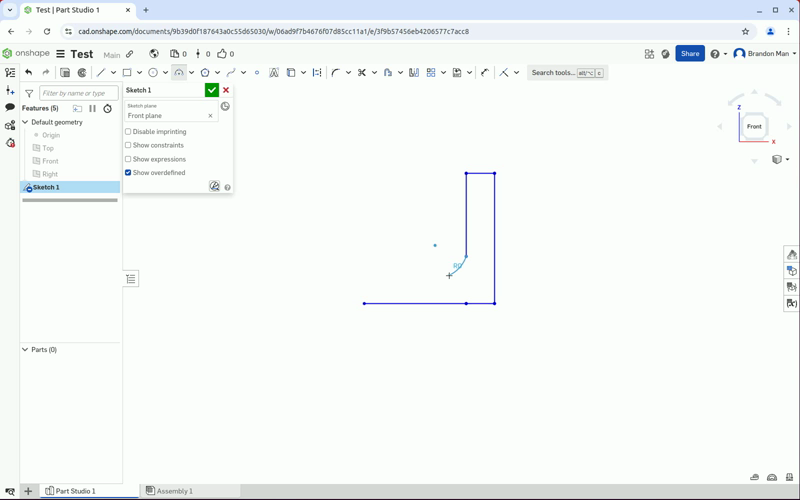
scroll(-6)
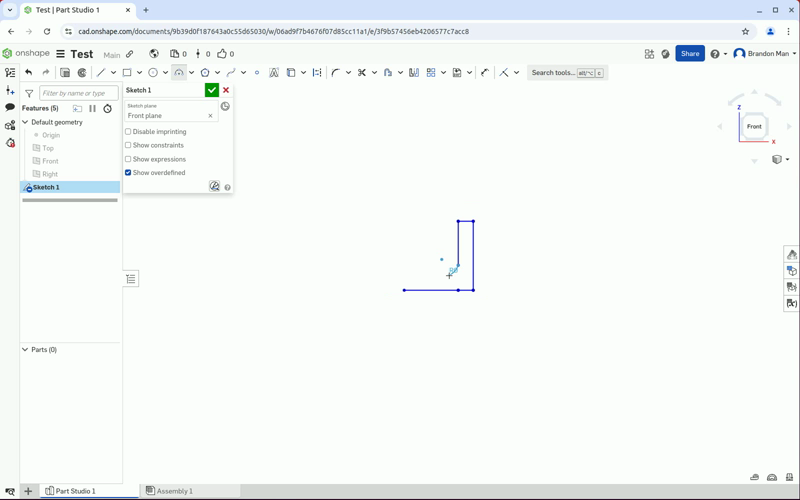
scroll(-6)
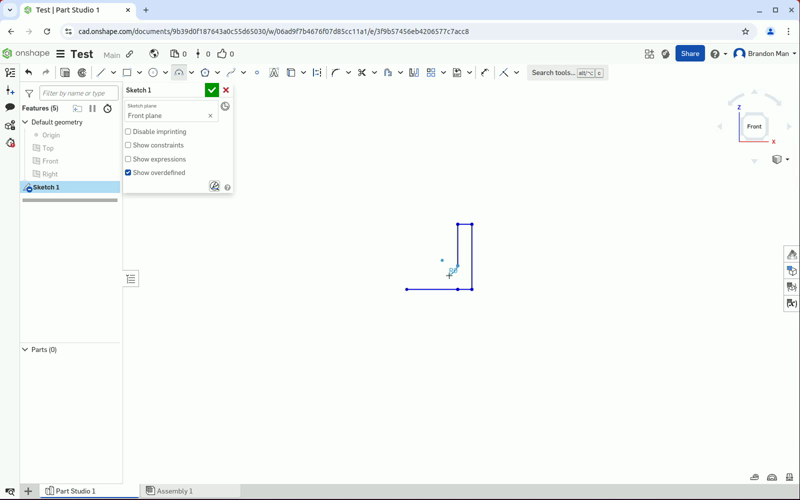
scroll(-6)
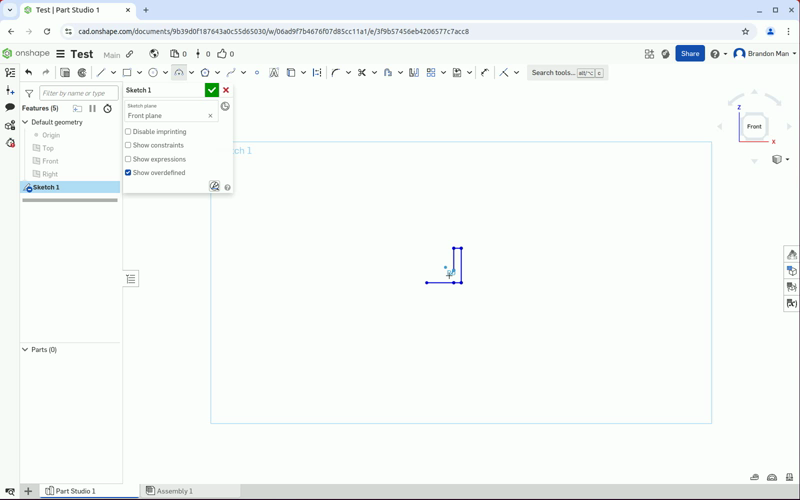
mouse_move(452, 273)
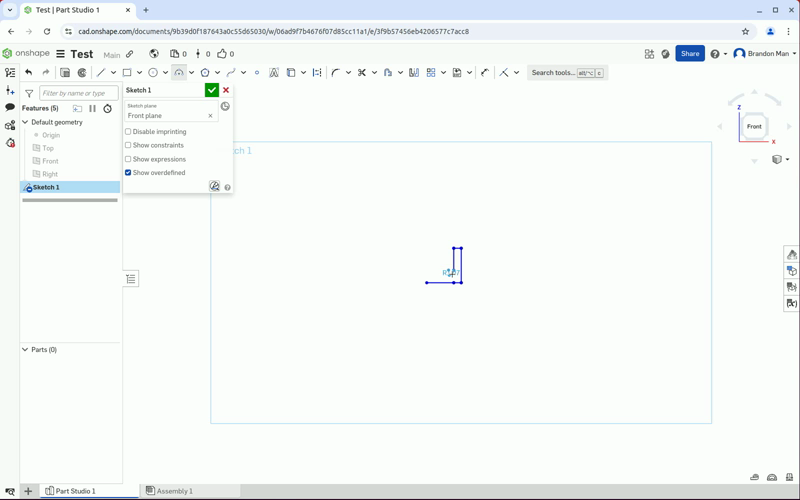
scroll(6)
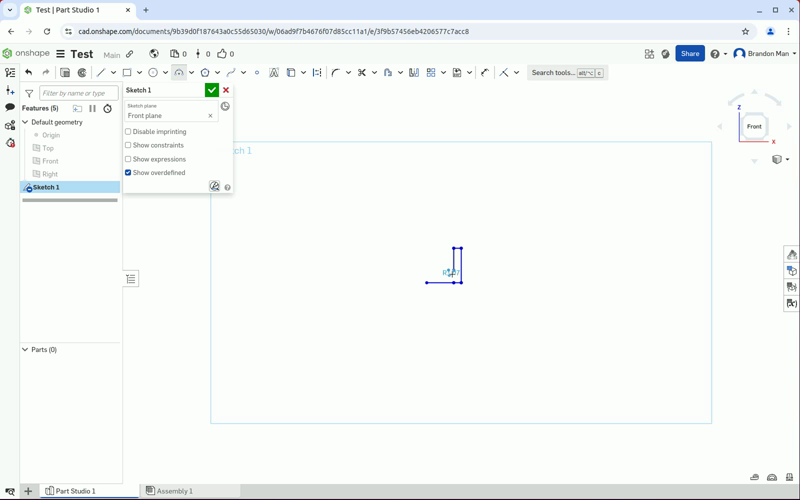
scroll(6)
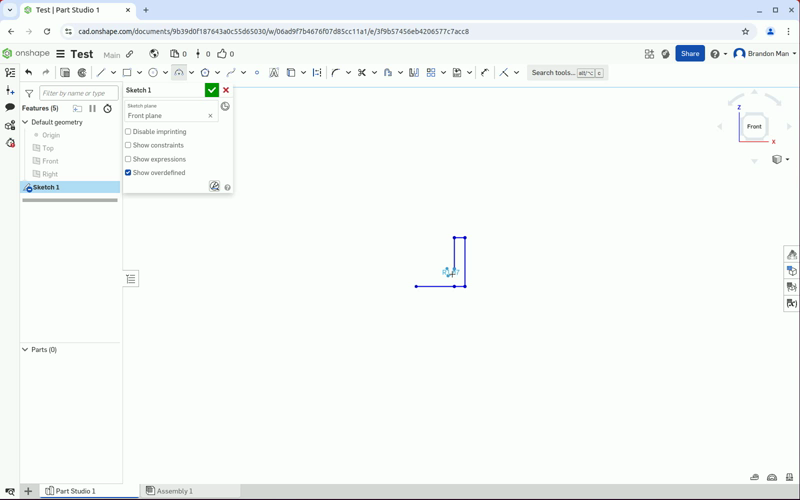
scroll(6)
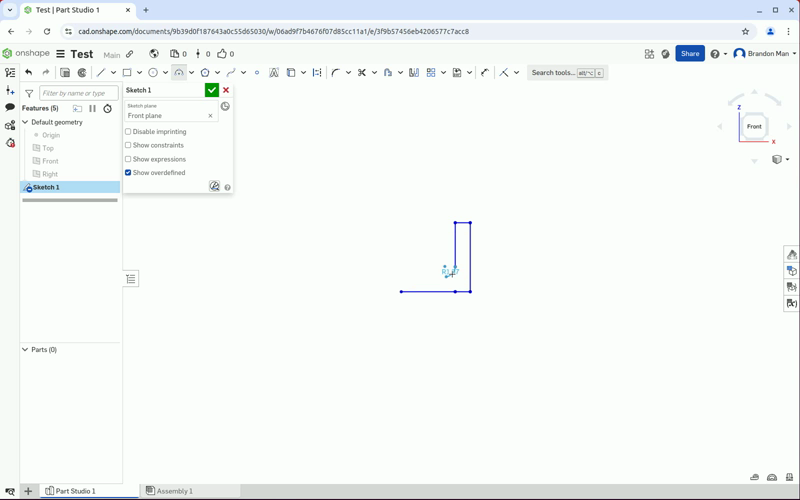
scroll(6)
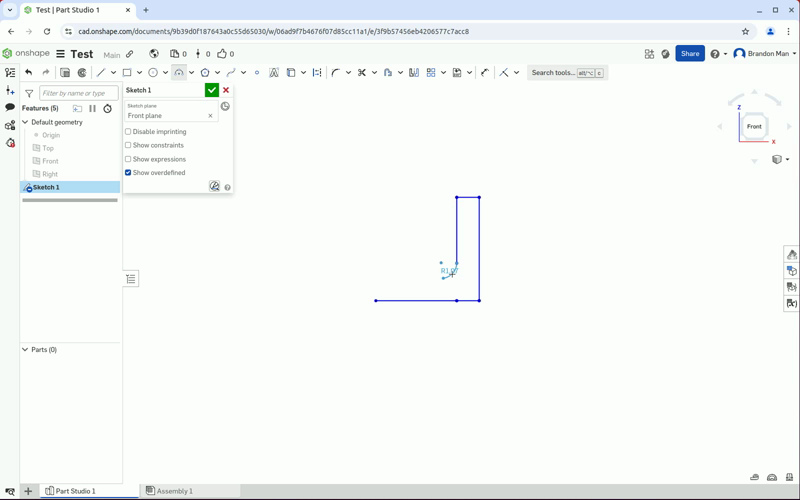
scroll(6)
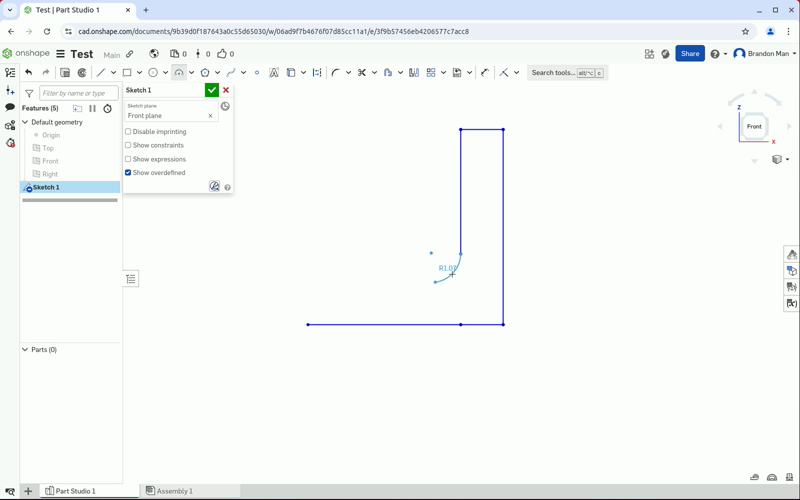
scroll(6)
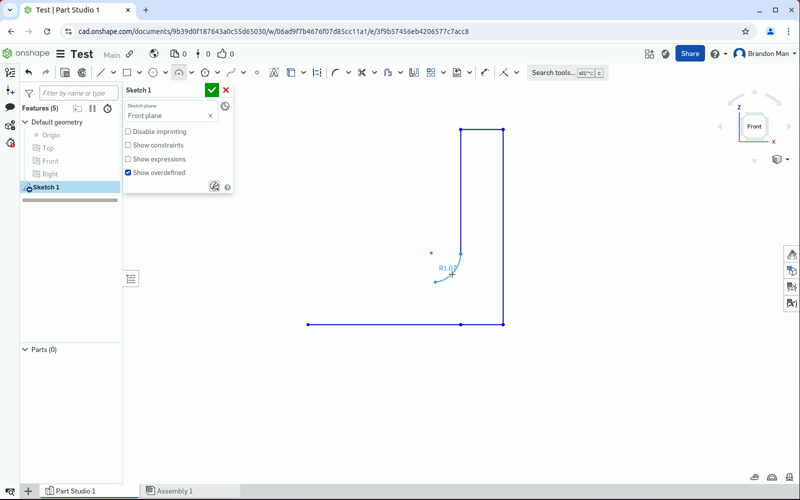
scroll(6)
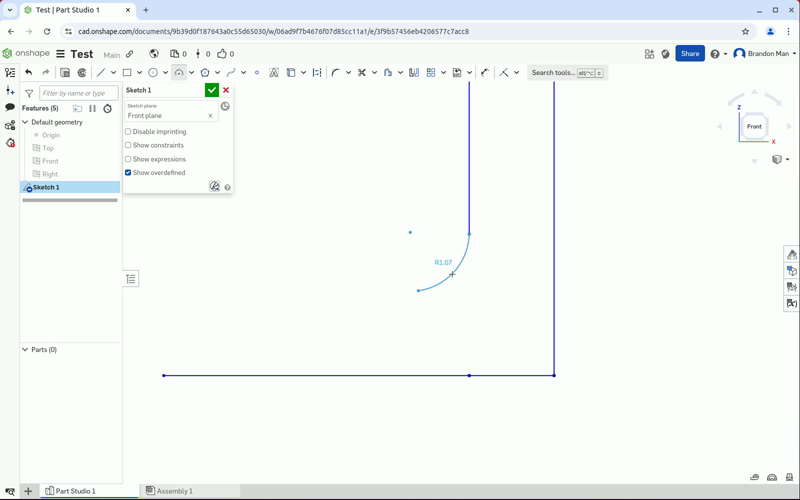
click(452, 273)
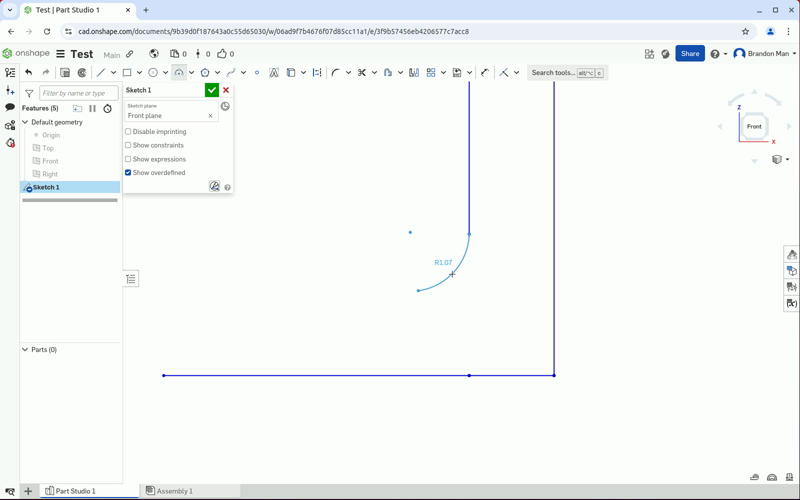
scroll(-6)
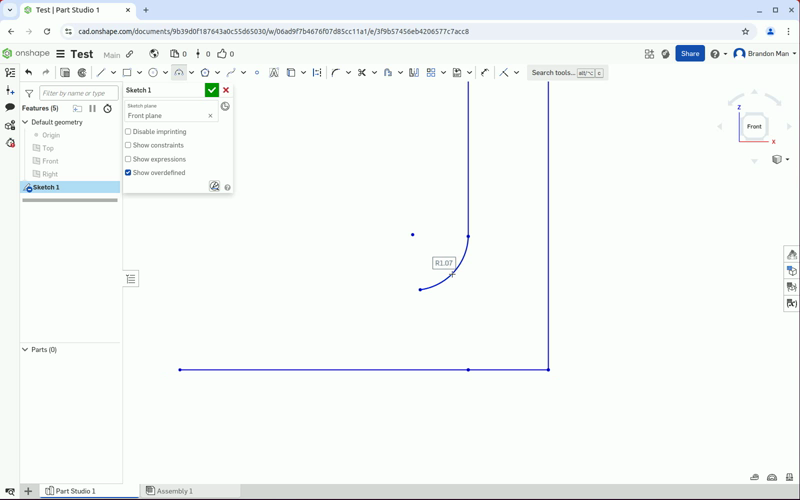
scroll(-6)
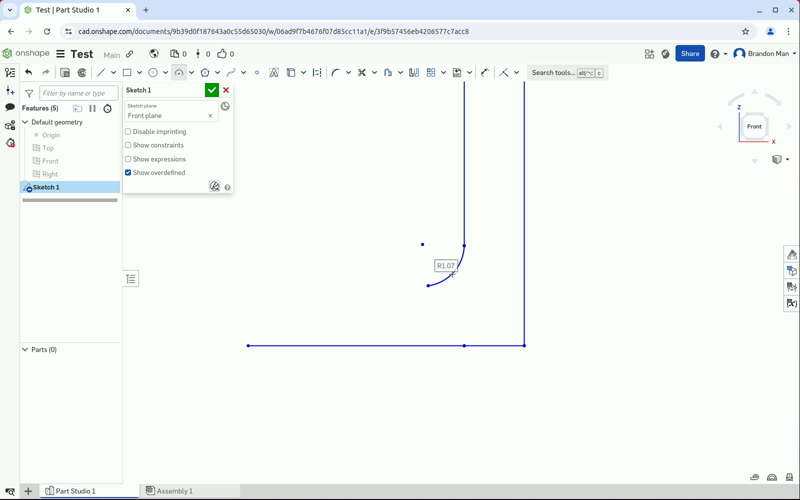
scroll(-6)
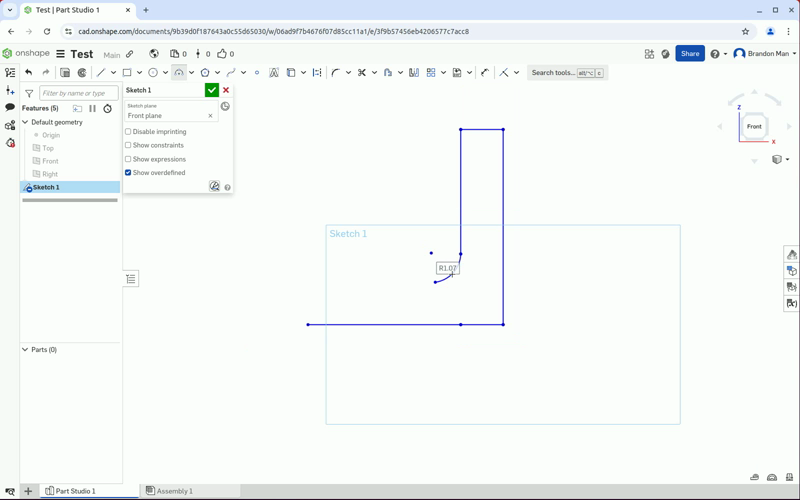
scroll(-6)
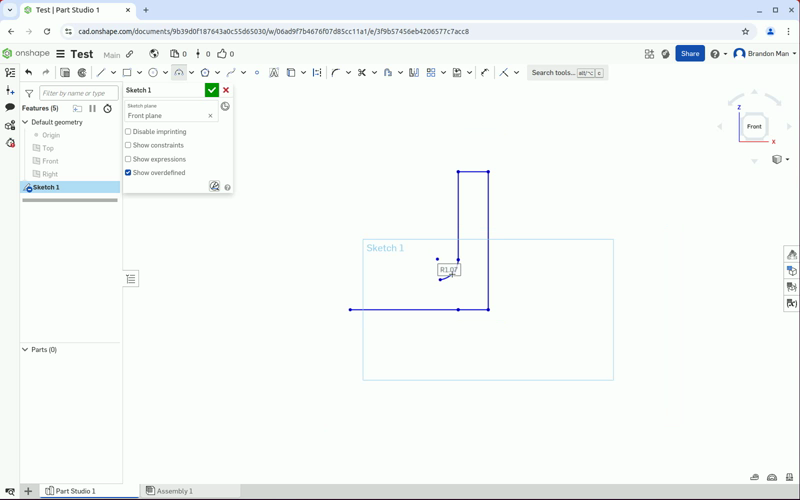
scroll(-6)
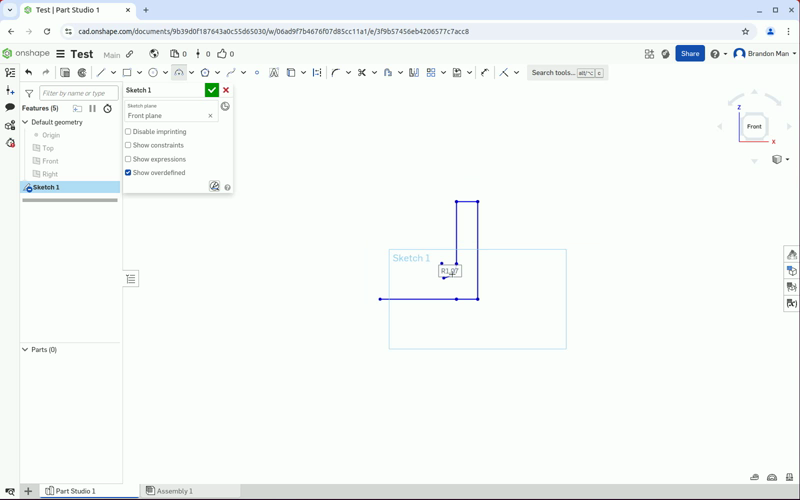
scroll(-6)
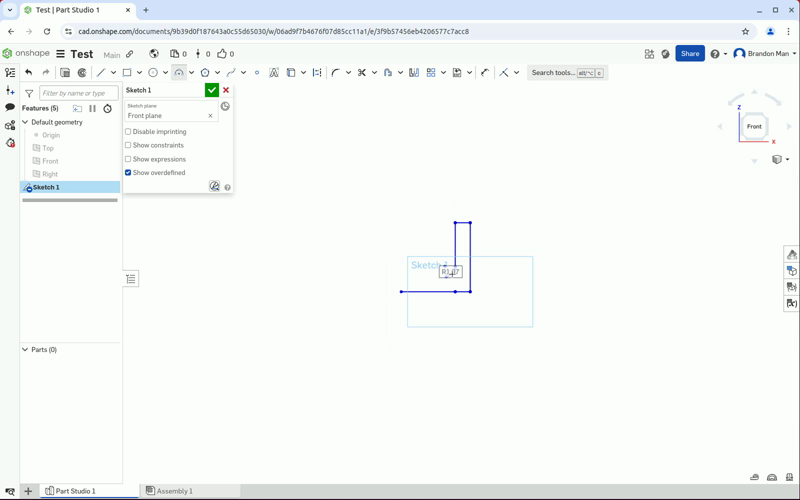
scroll(-6)
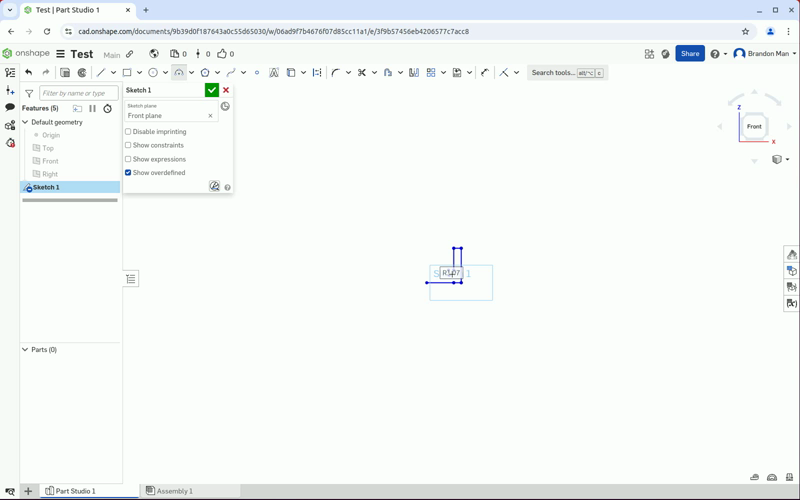
key_up(shift)
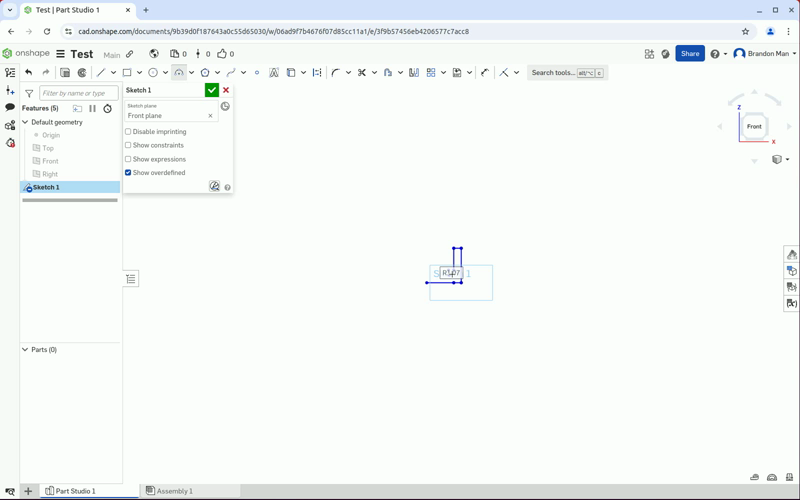
key(esc)
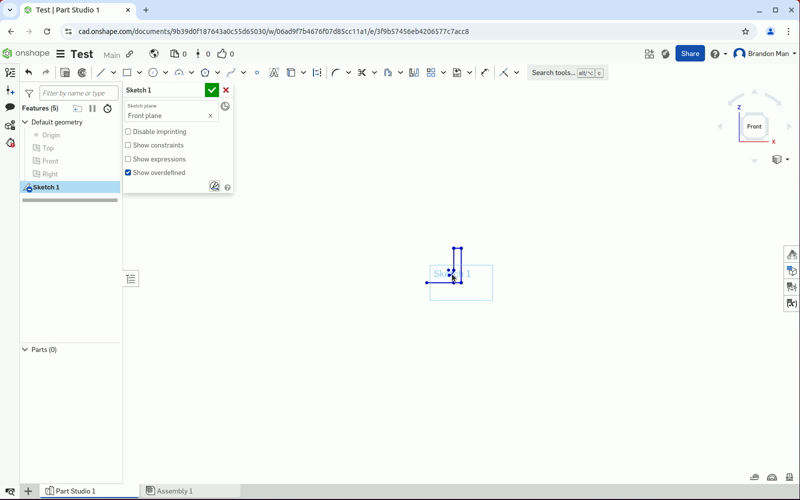
key(l)
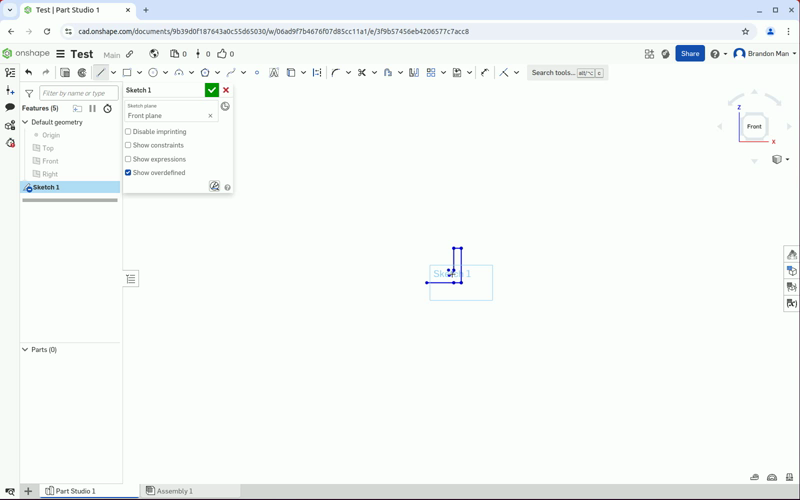
mouse_move(449, 275)
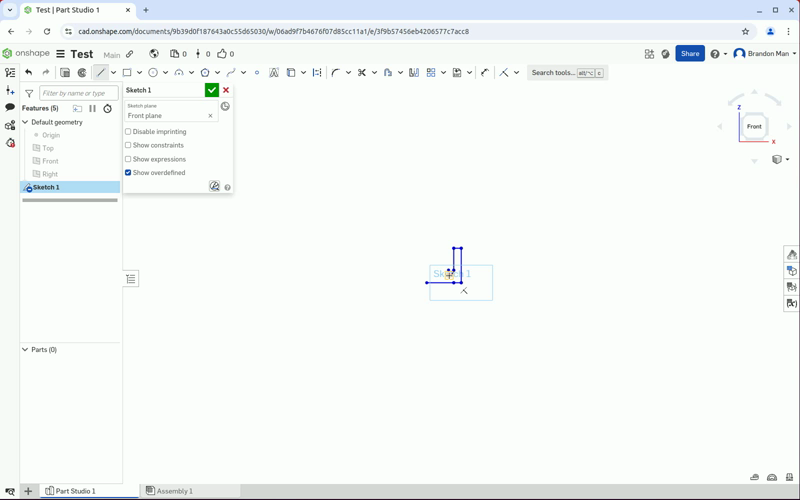
scroll(6)
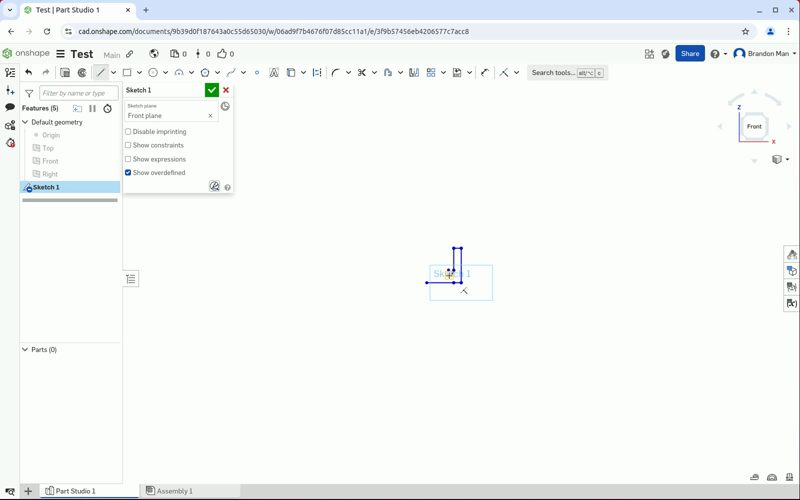
scroll(6)
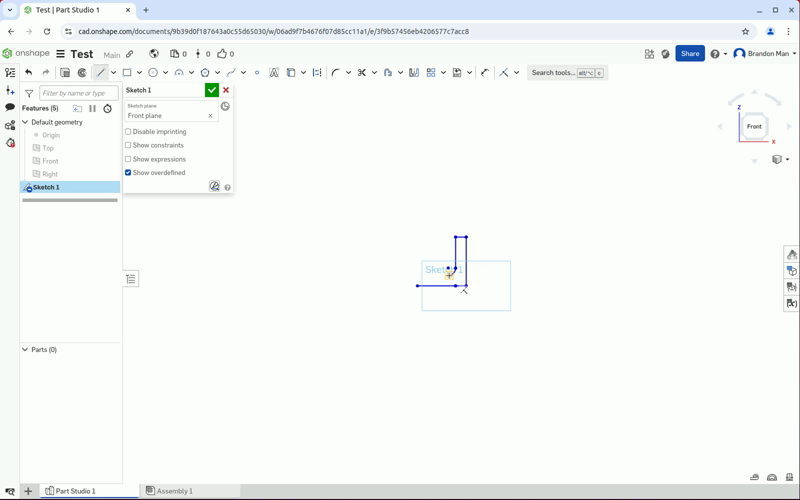
scroll(6)
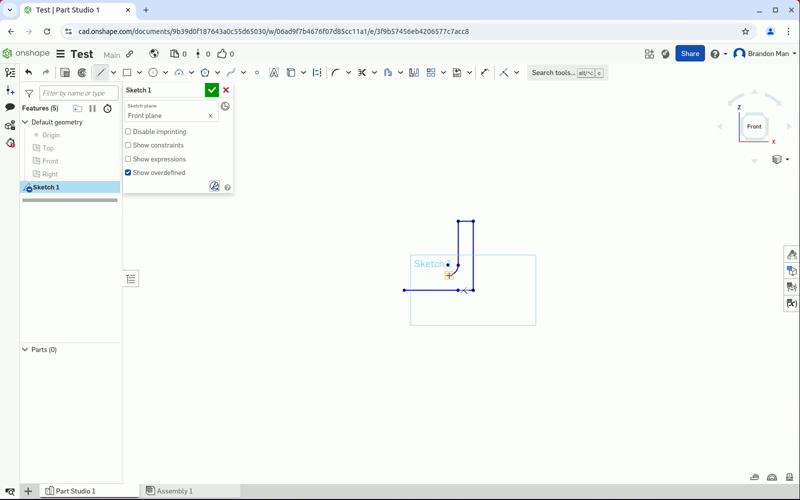
scroll(6)
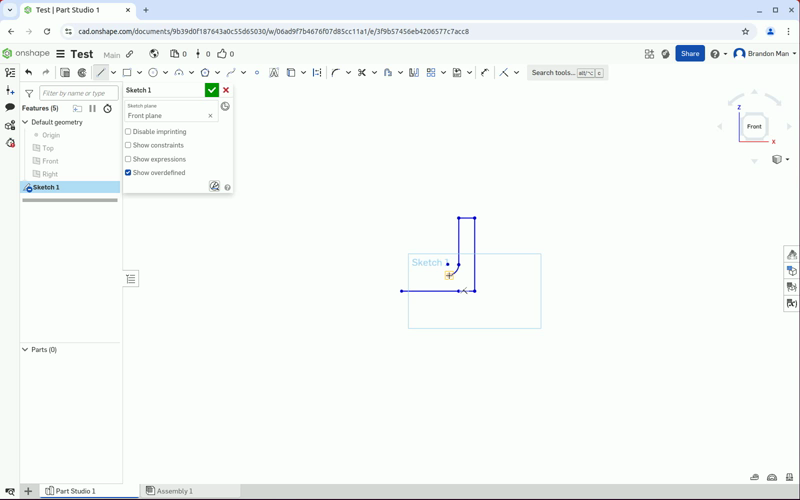
scroll(6)
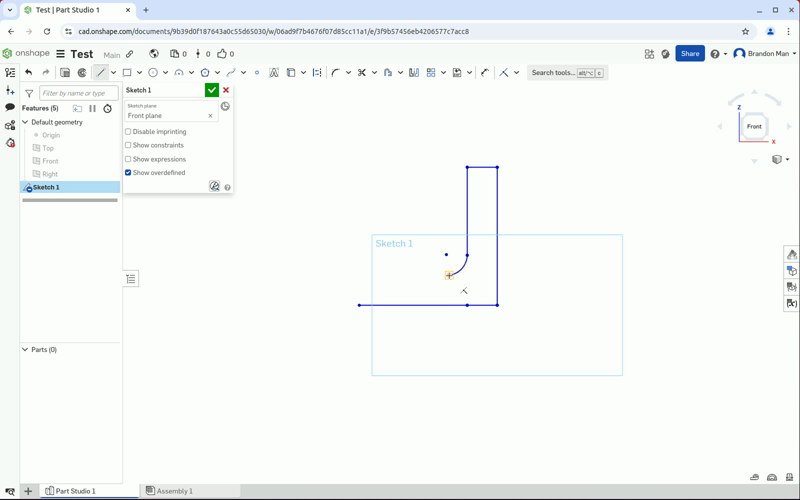
scroll(6)
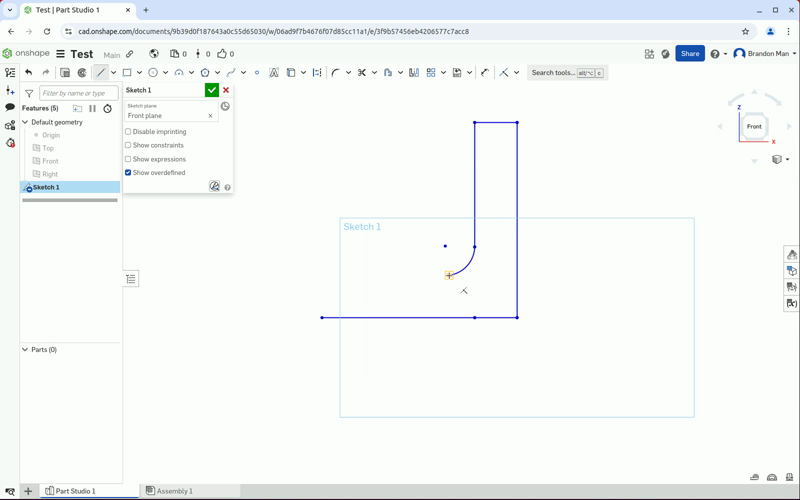
scroll(6)
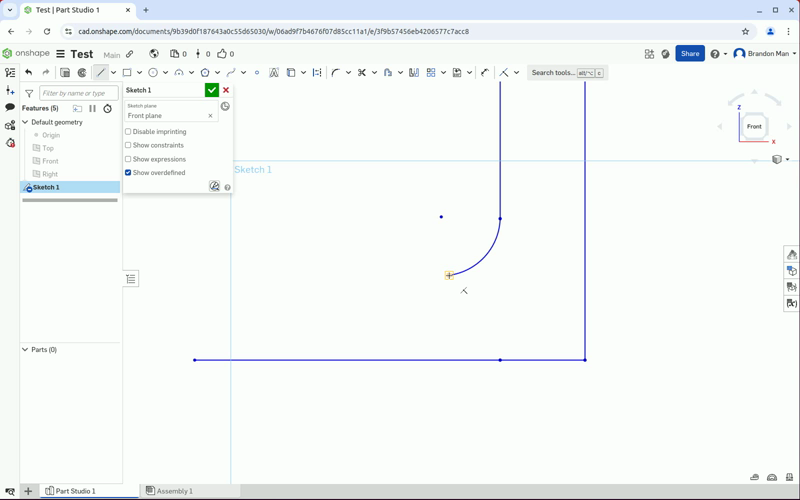
click(449, 275)
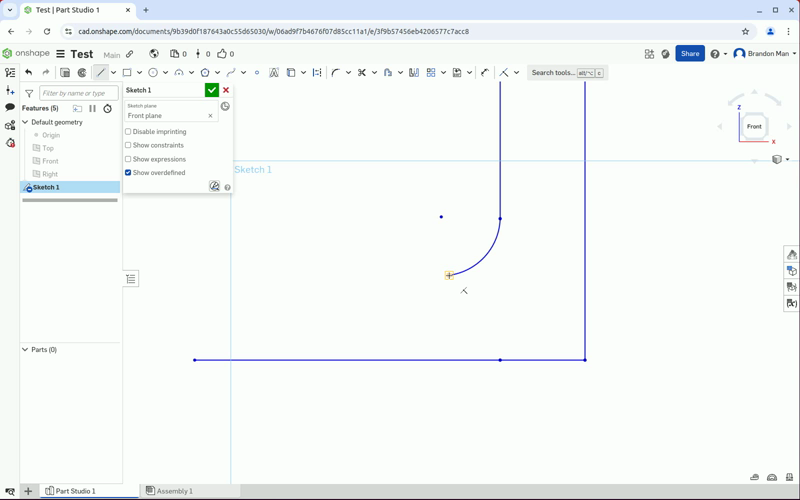
scroll(-6)
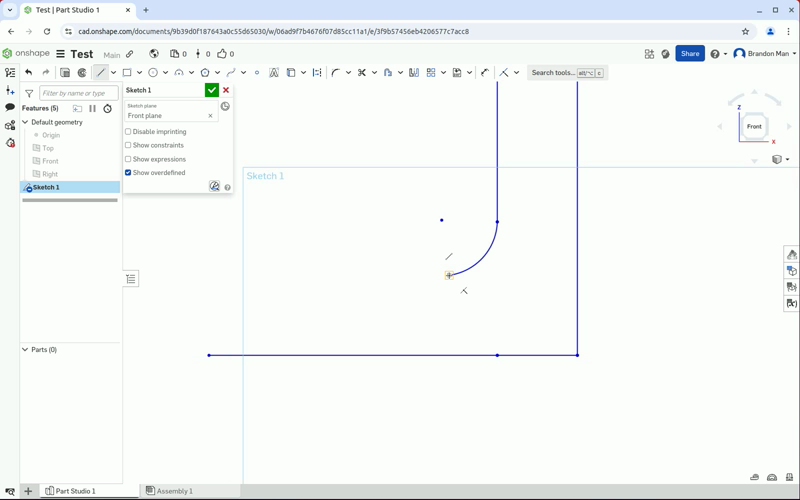
scroll(-6)
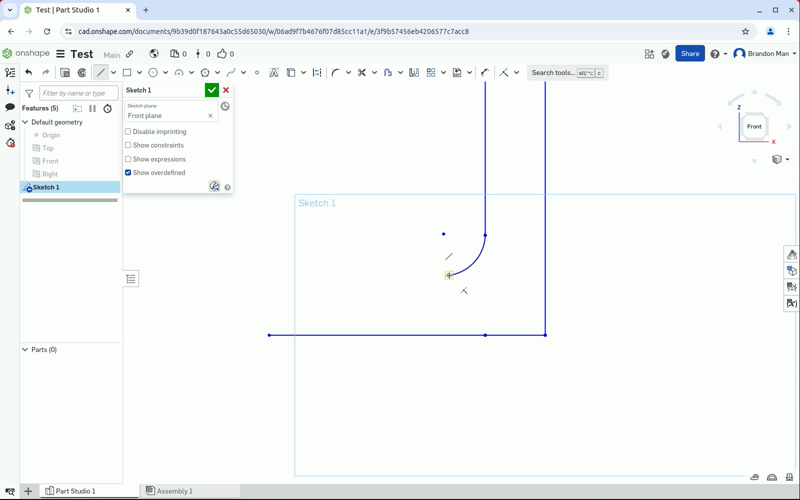
scroll(-6)
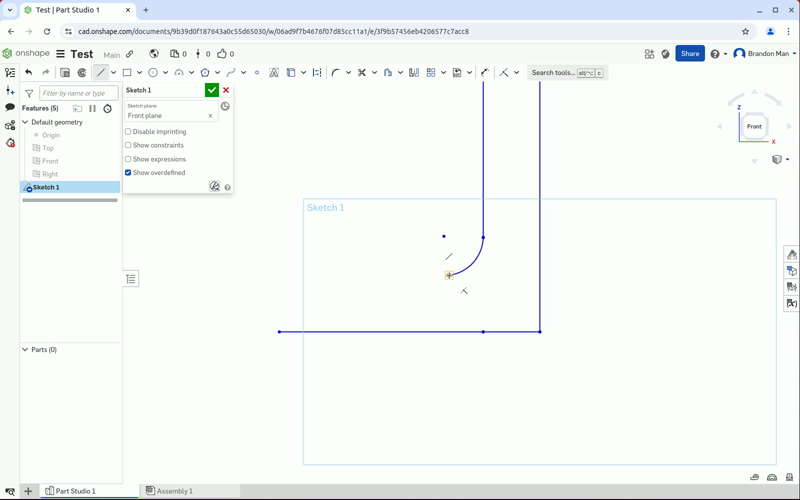
scroll(-6)
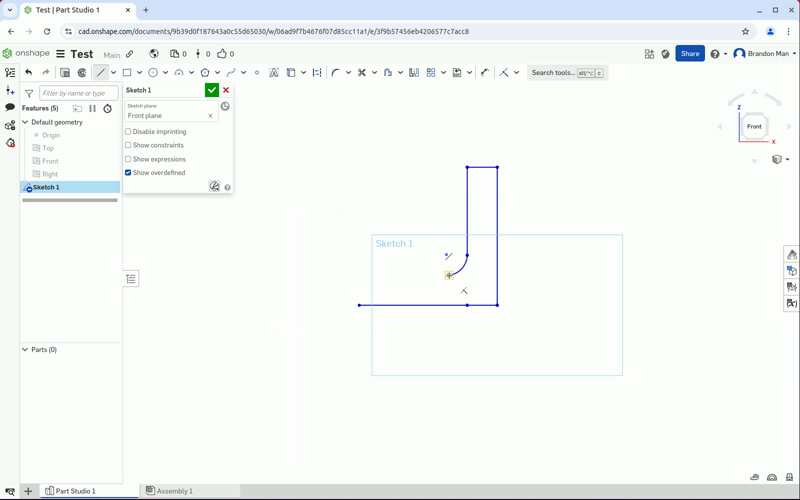
scroll(-6)
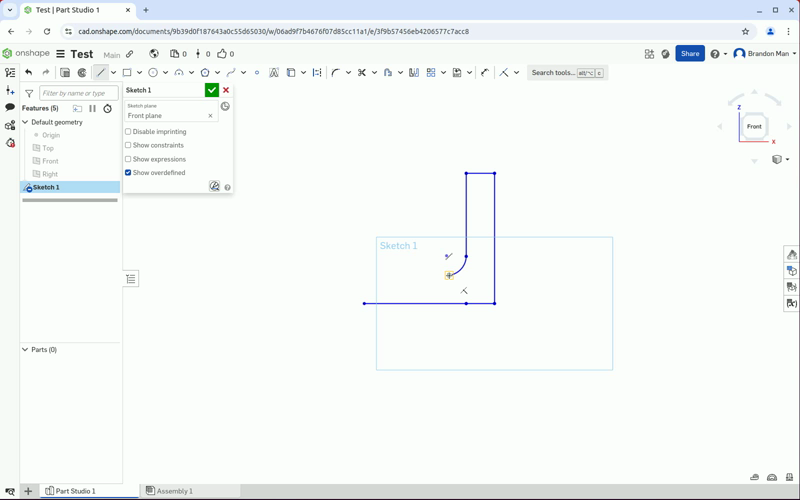
scroll(-6)
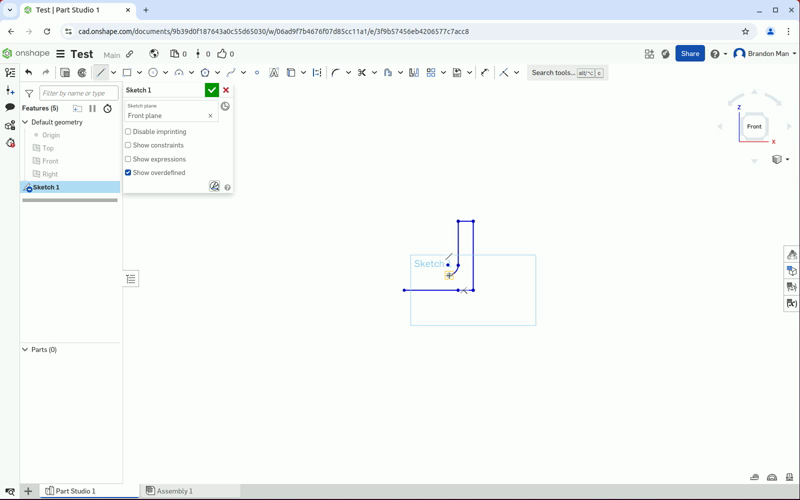
scroll(-6)
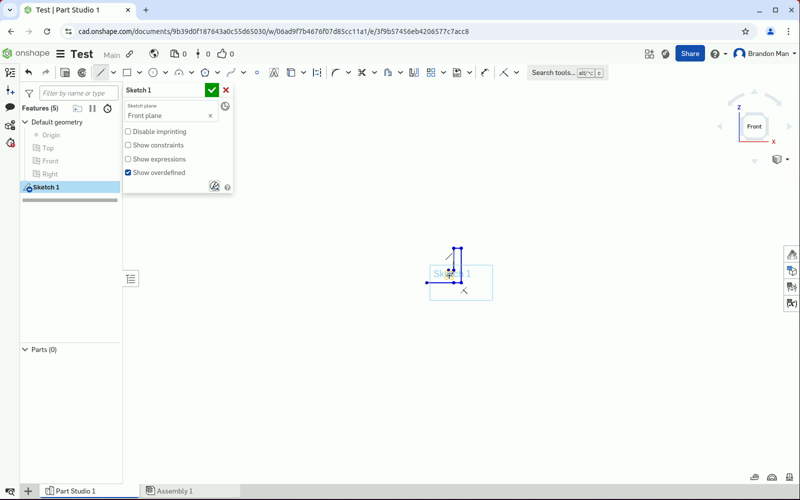
key_down(shift)
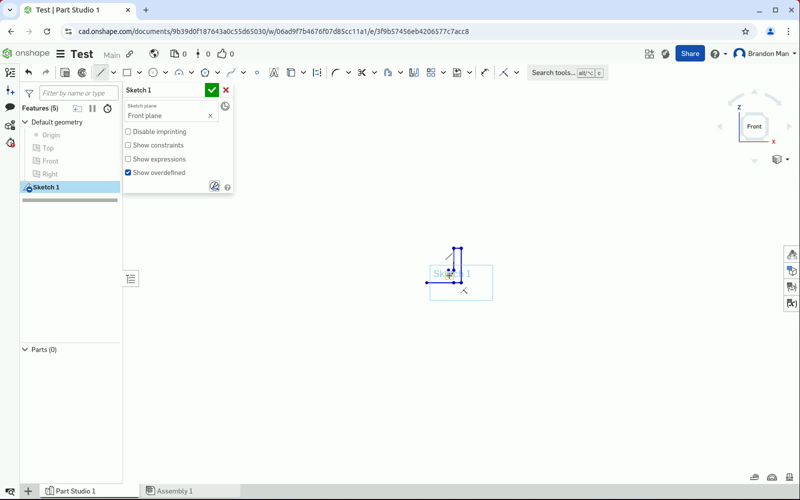
mouse_move(479, 275)
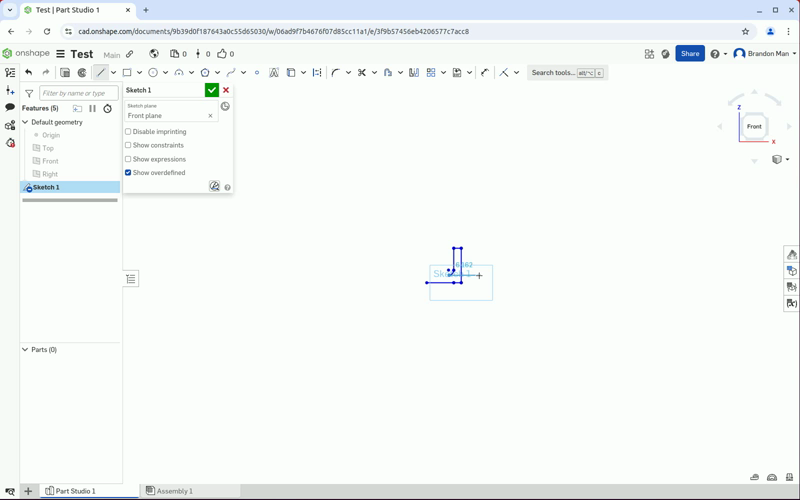
mouse_move(426, 275)
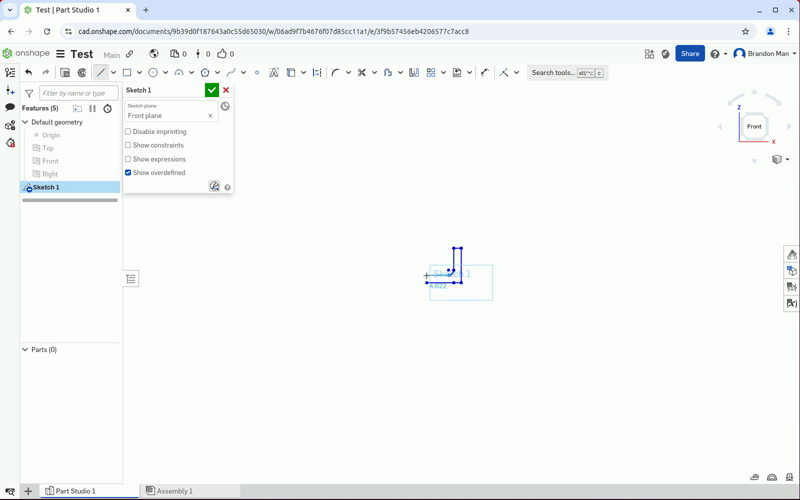
click(426, 275)
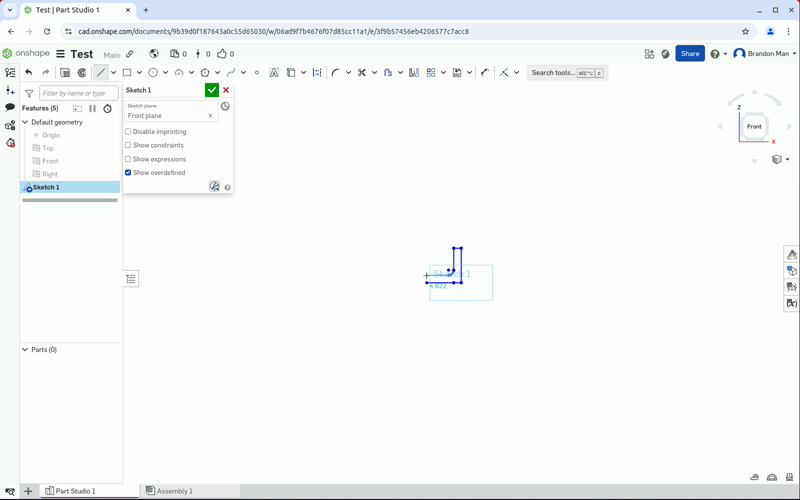
key_up(shift)
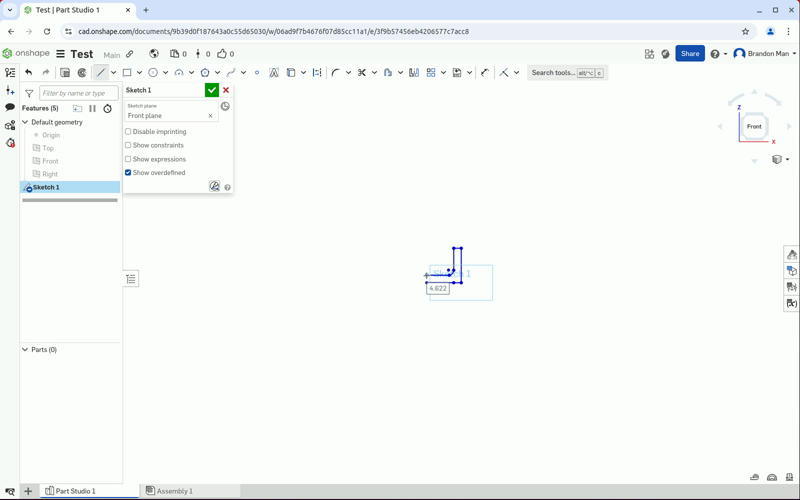
mouse_move(456, 275)
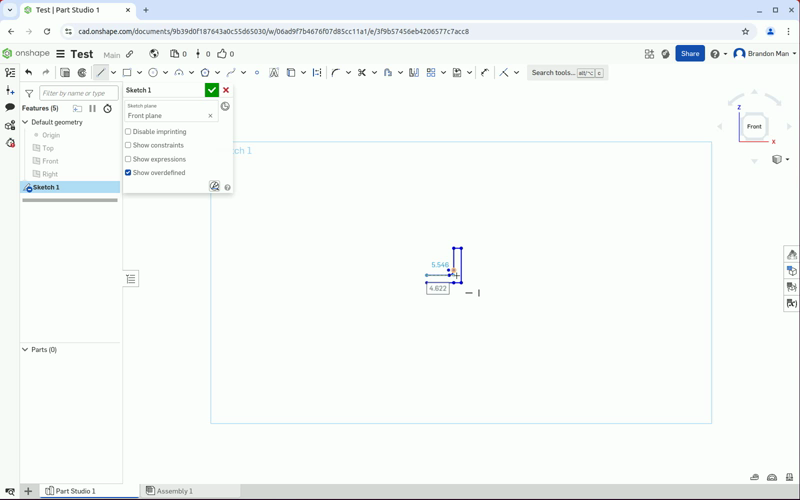
key_down(shift)
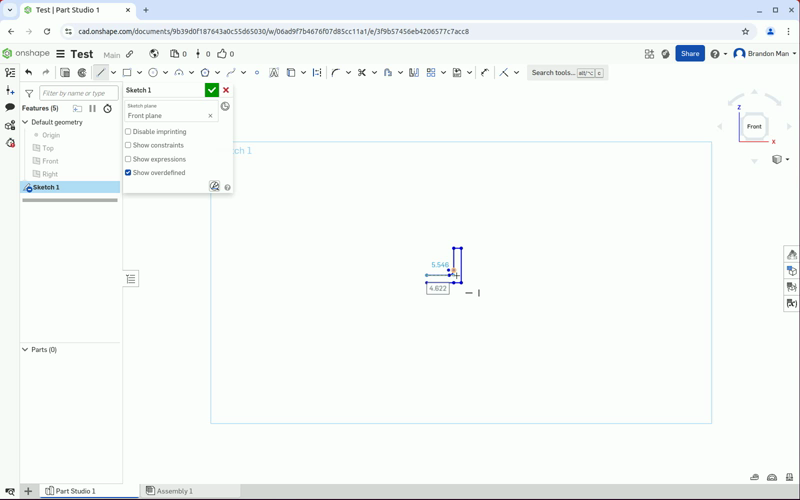
mouse_move(426, 282)
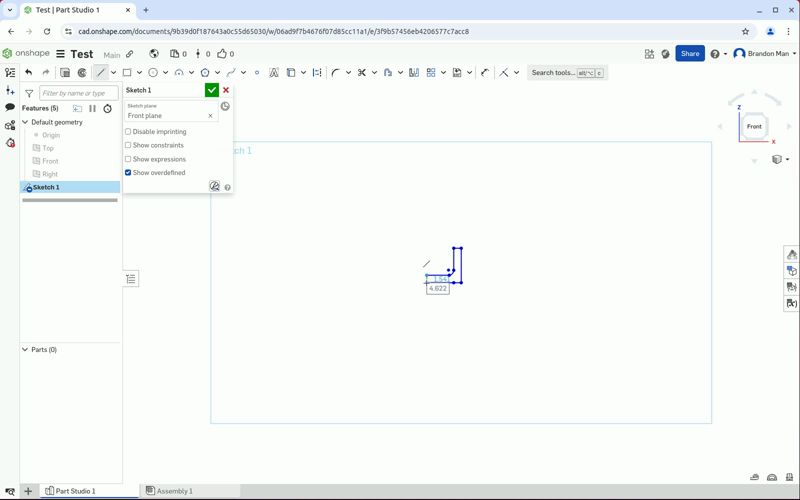
key_up(shift)
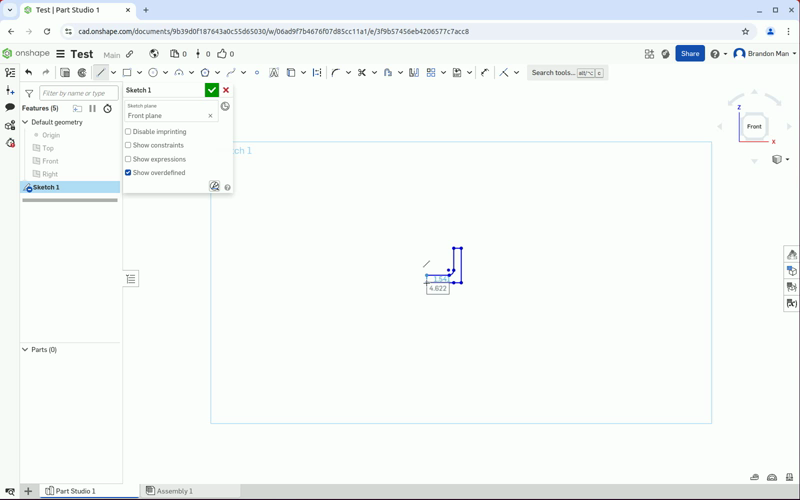
click(426, 282)
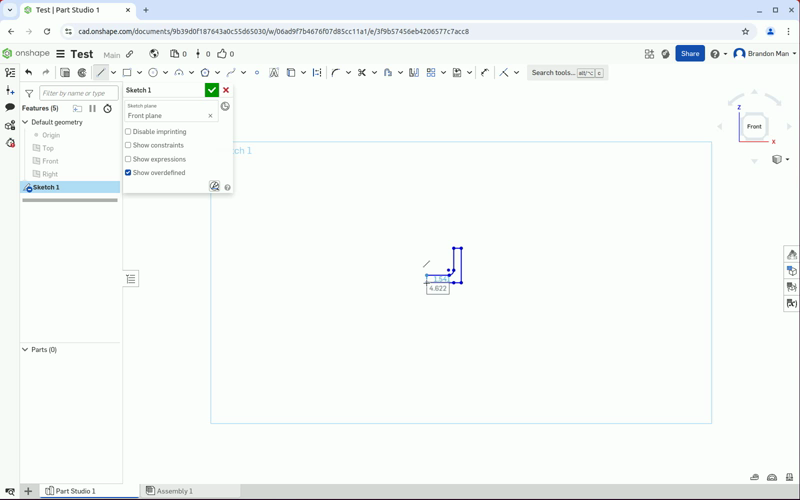
key(esc)
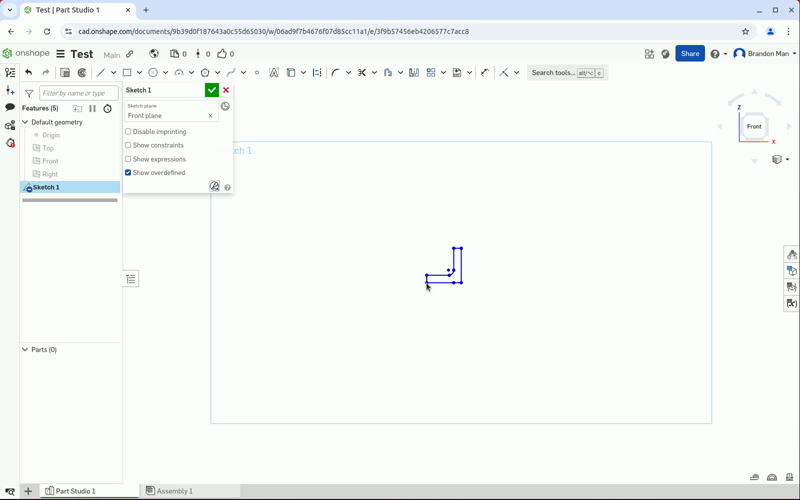
mouse_move(447, 280)
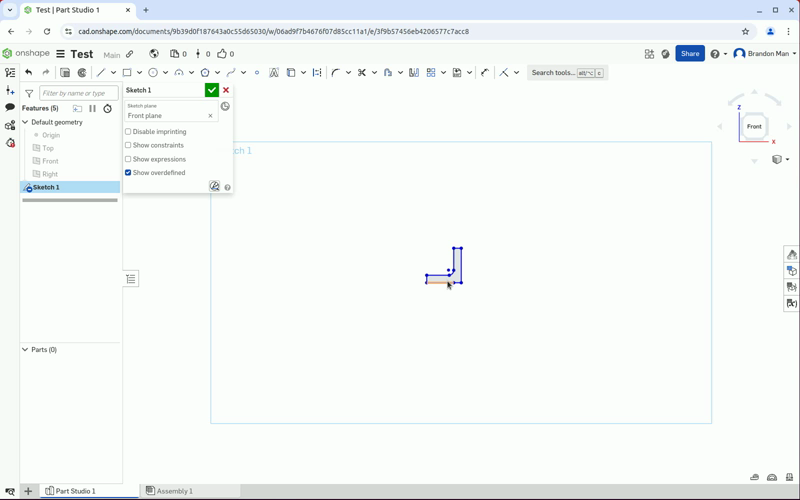
scroll(6)
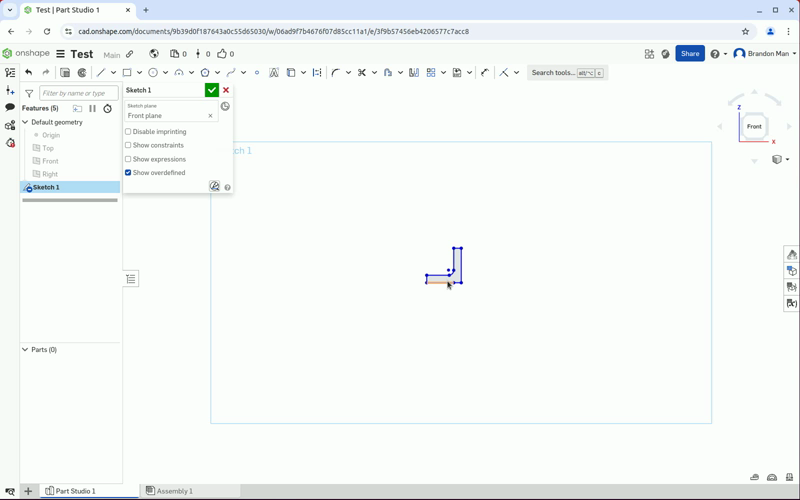
scroll(6)
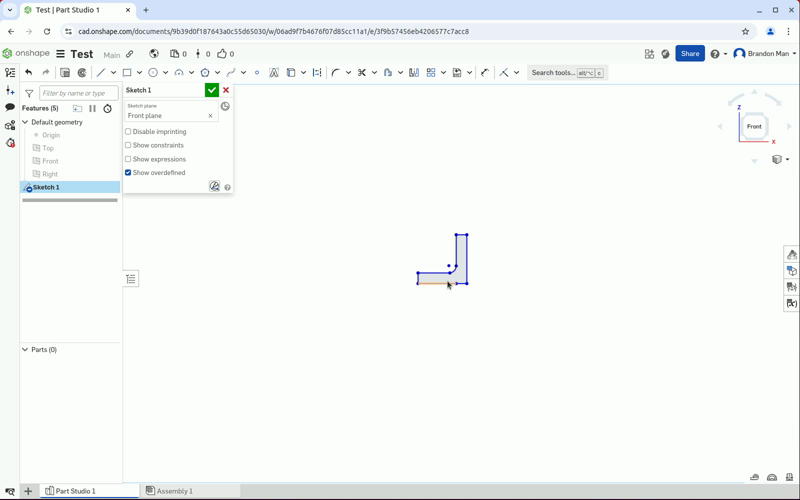
scroll(6)
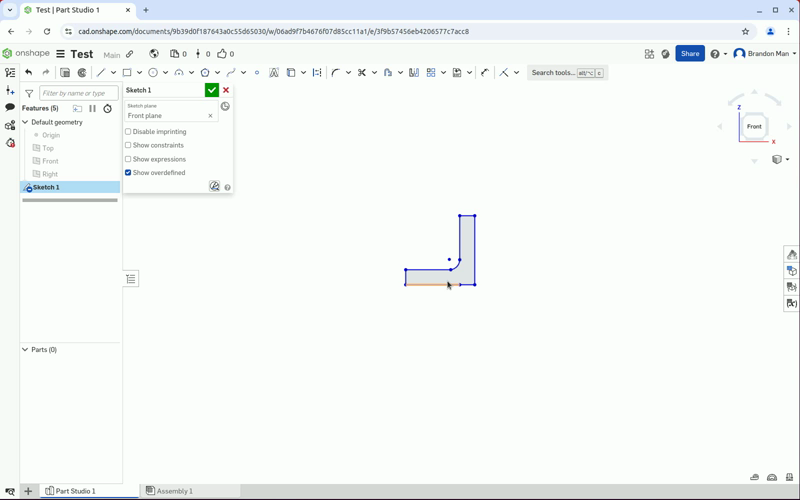
scroll(6)
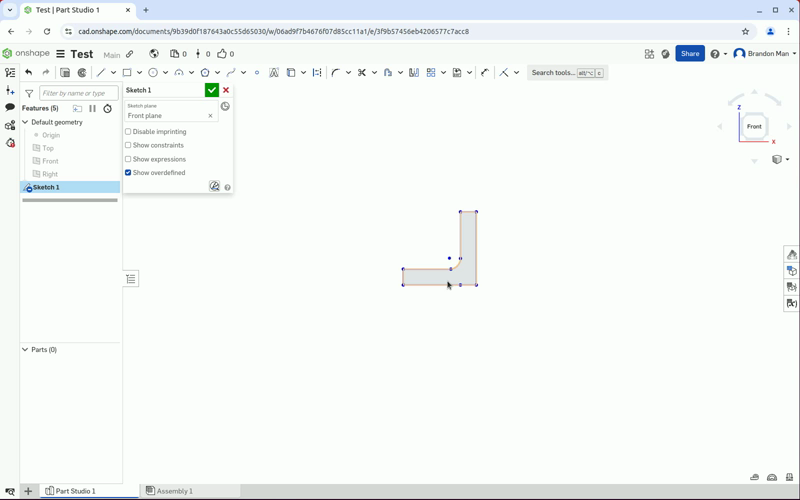
scroll(6)
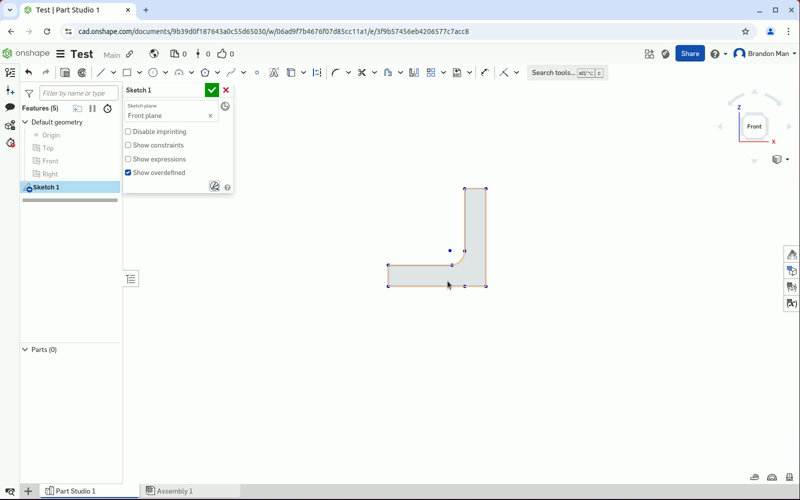
scroll(6)
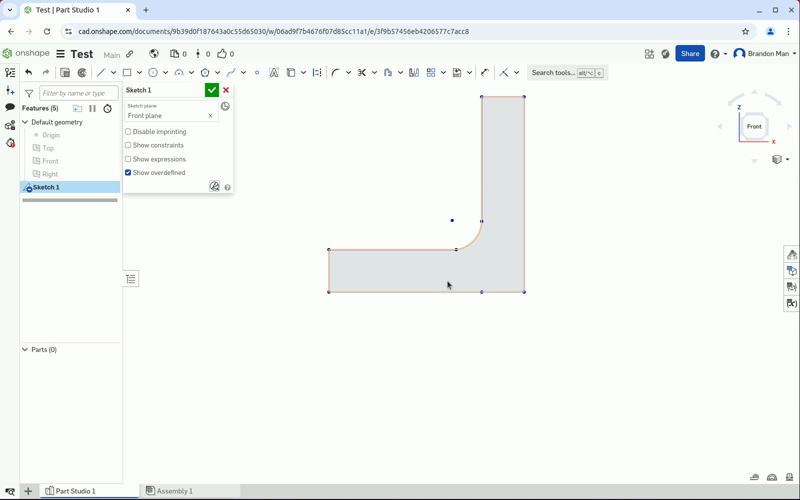
scroll(6)
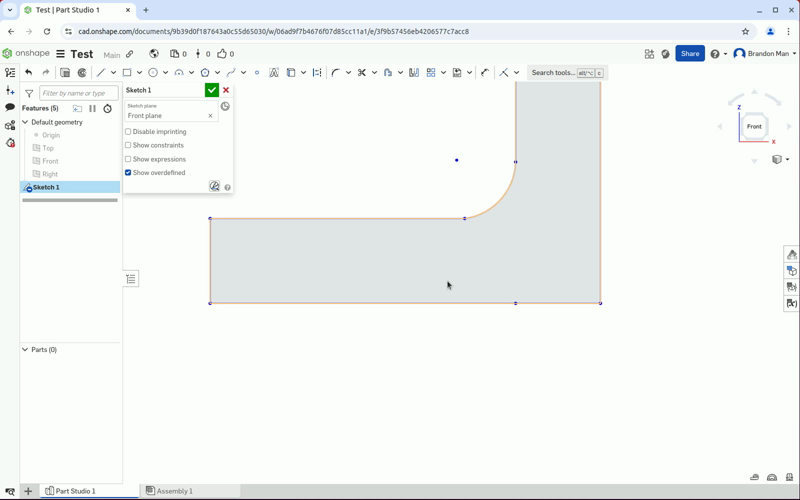
click(447, 280)
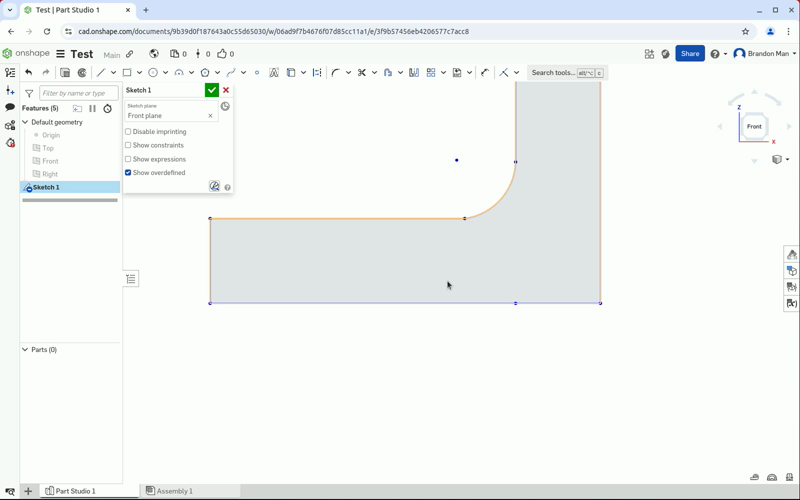
scroll(-6)
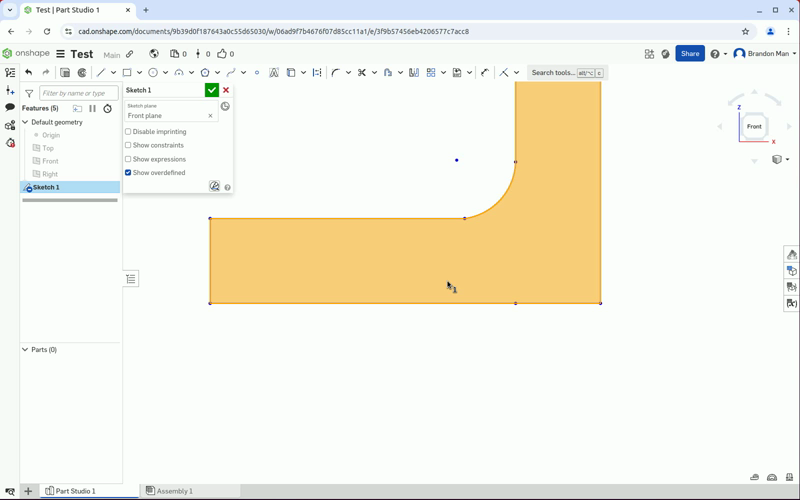
scroll(-6)
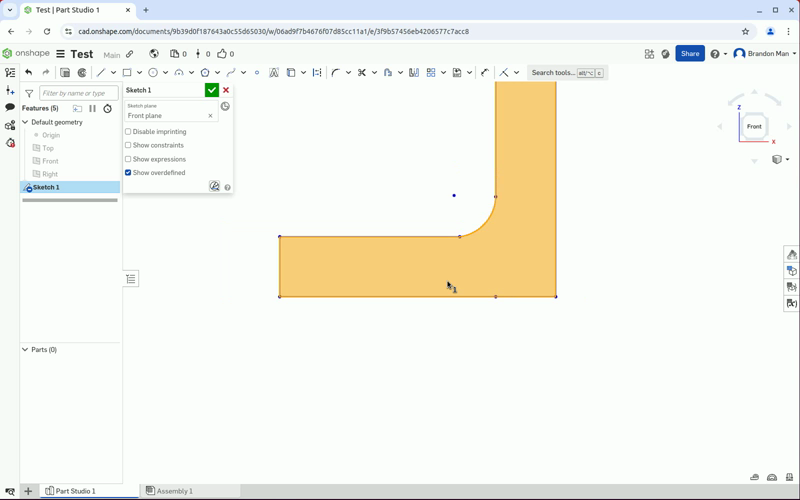
scroll(-6)
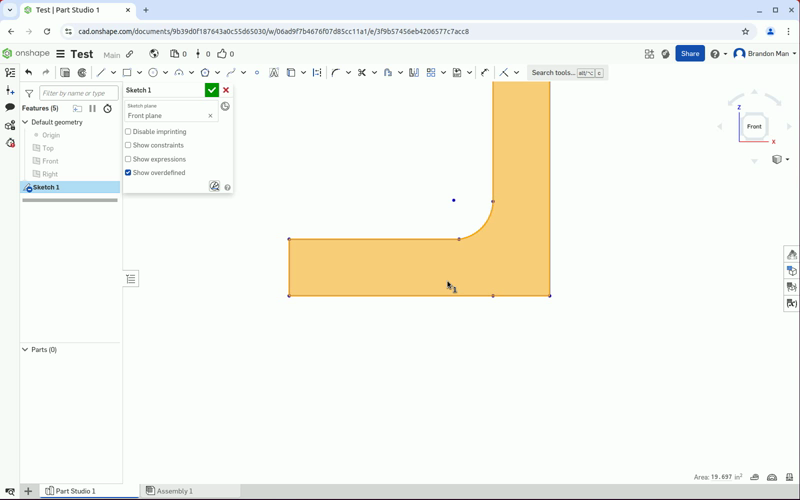
scroll(-6)
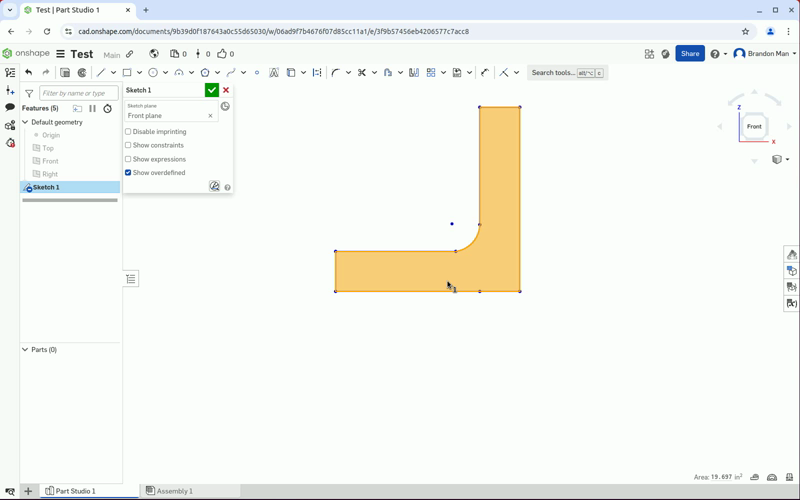
scroll(-6)
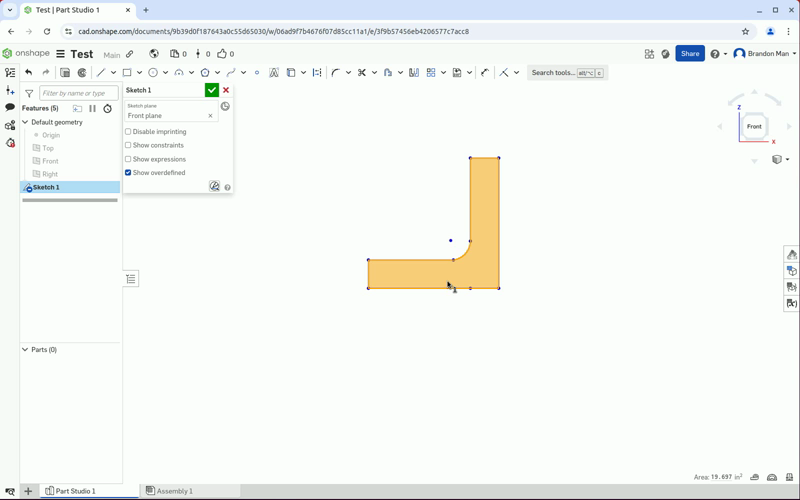
scroll(-6)
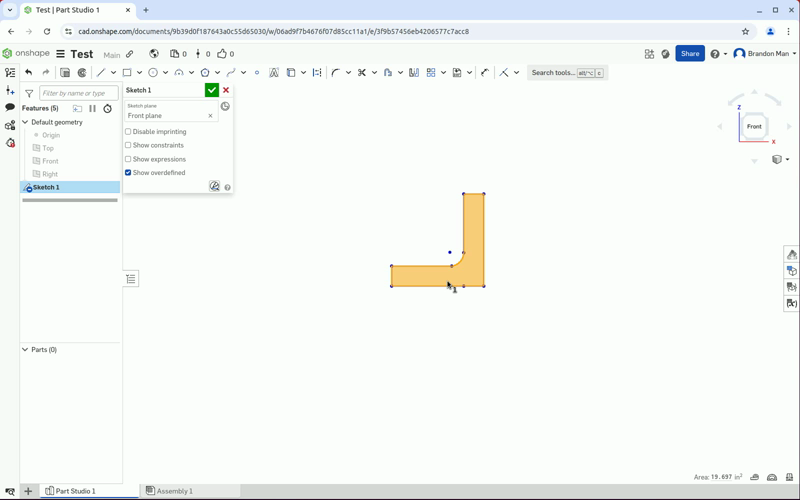
scroll(-6)
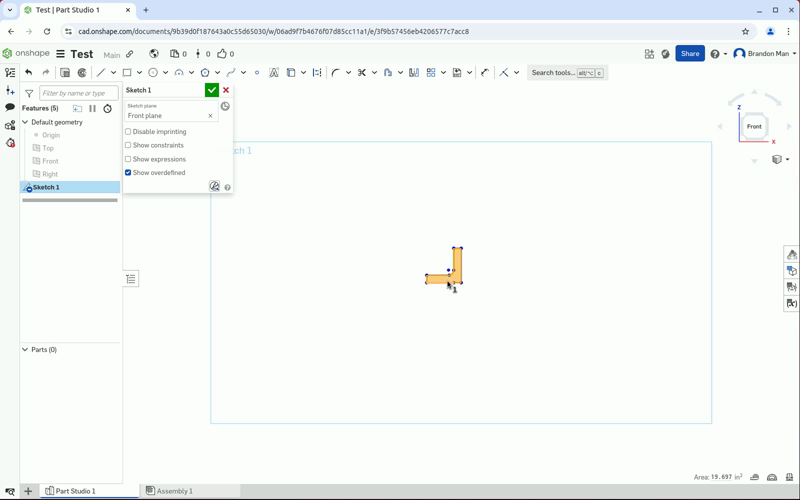
mouse_move(73, 352)
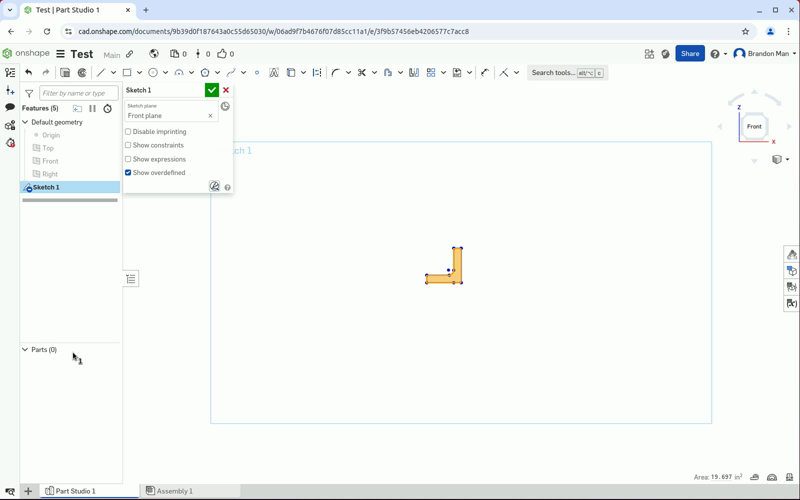
key(shift+y)
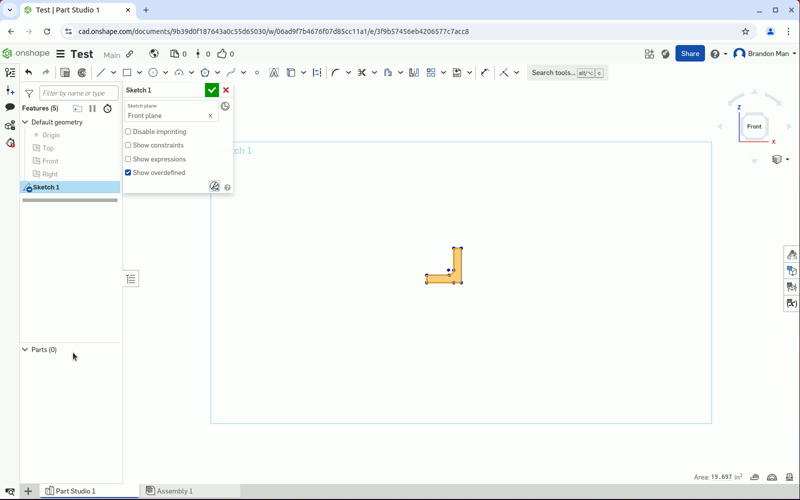
key(shift+e)
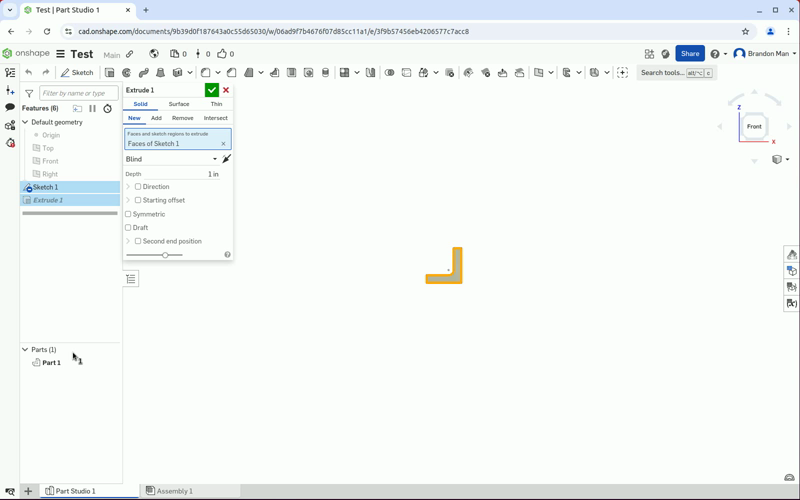
mouse_move(143, 106)
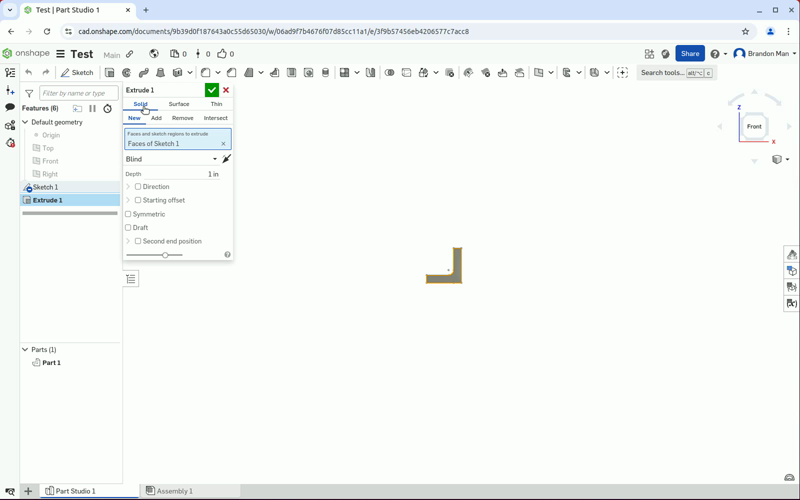
click(143, 106)
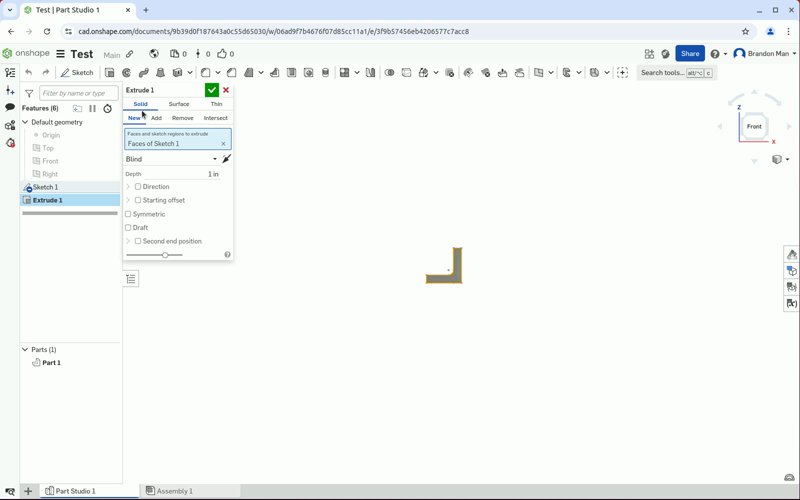
mouse_move(137, 120)
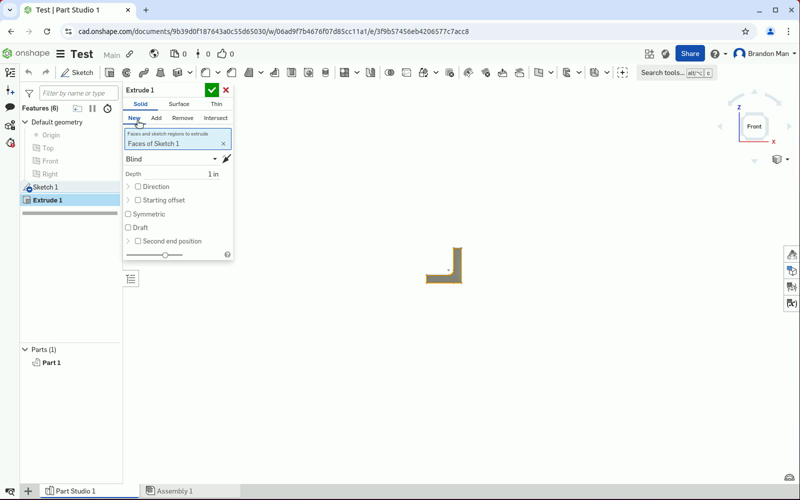
click(137, 120)
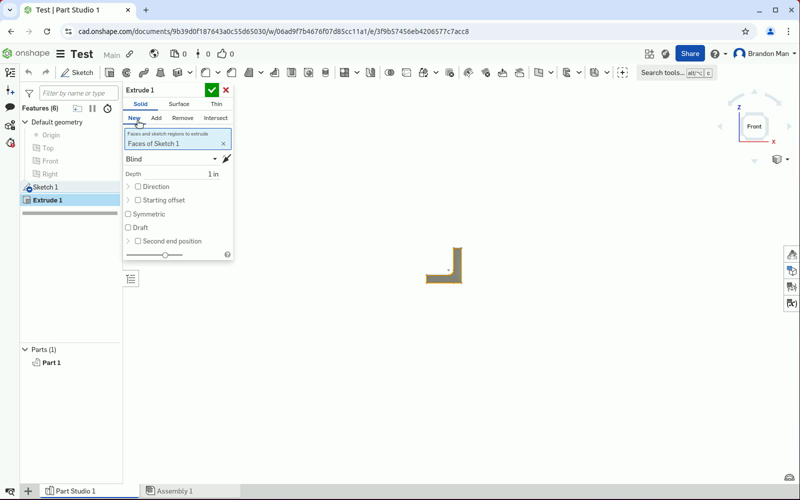
key(tab, 4)
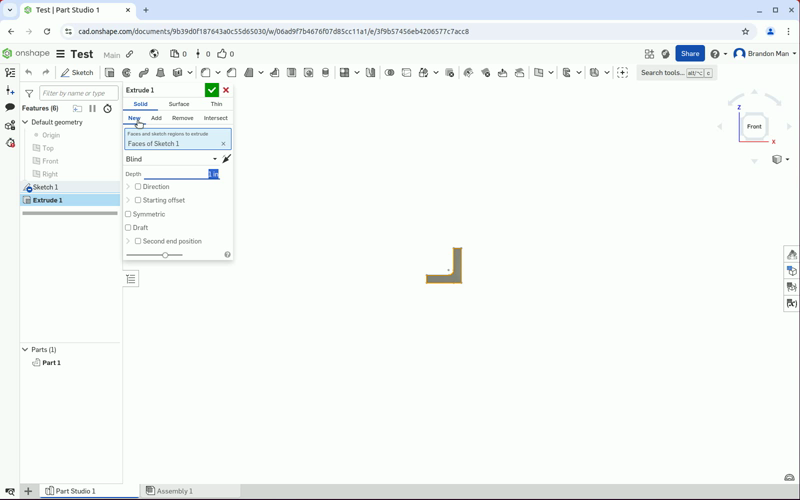
text(46.216)
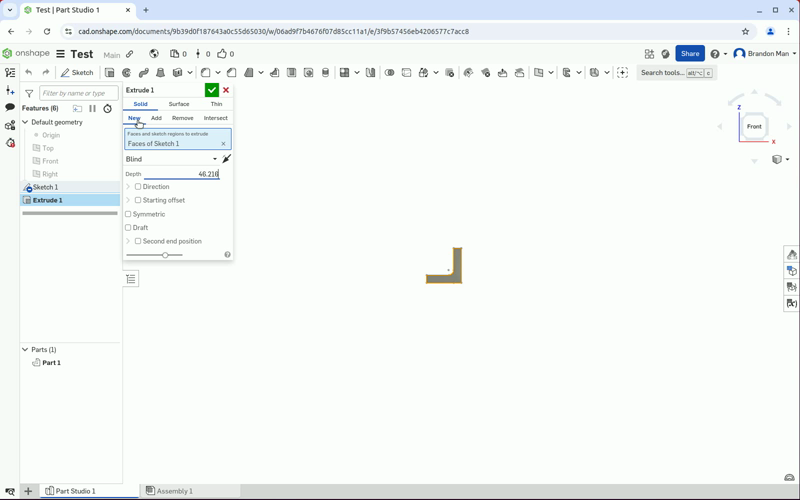
key(tab, 3)
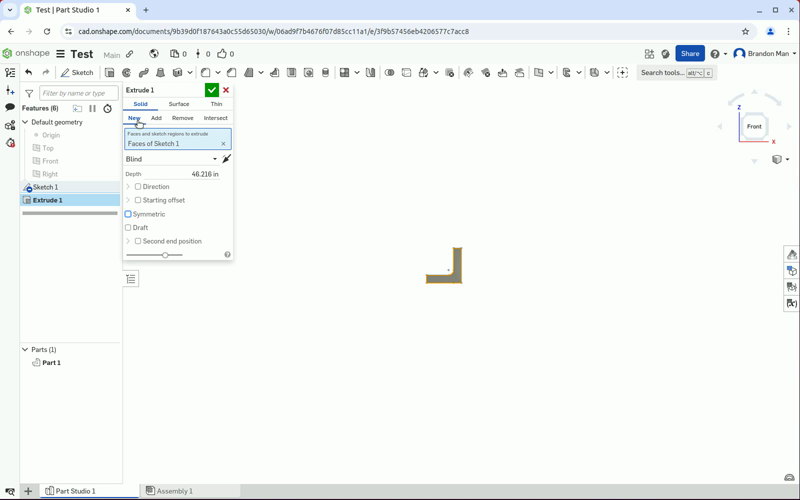
key(space)
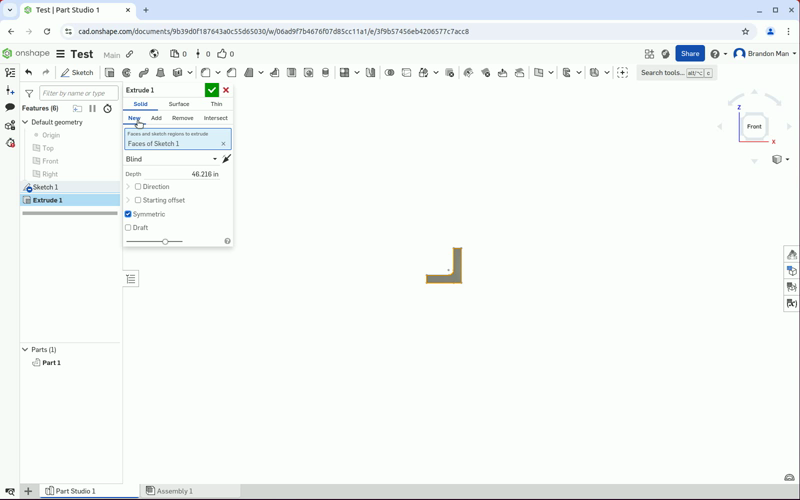
key(enter)
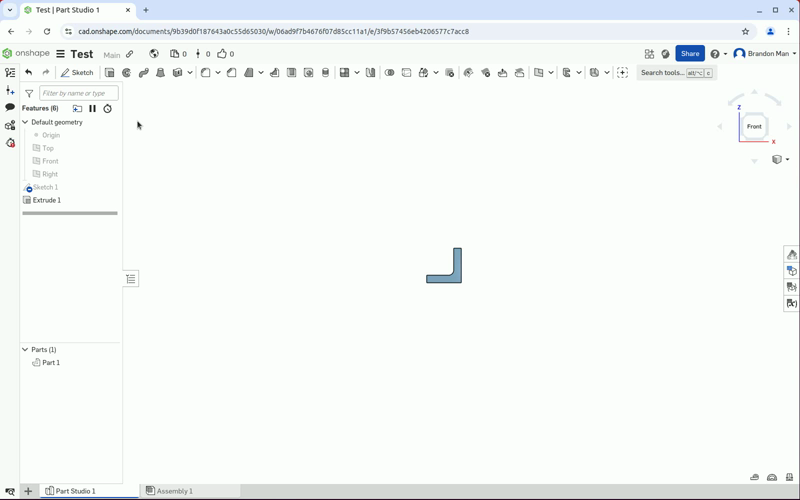
key(shift+h)
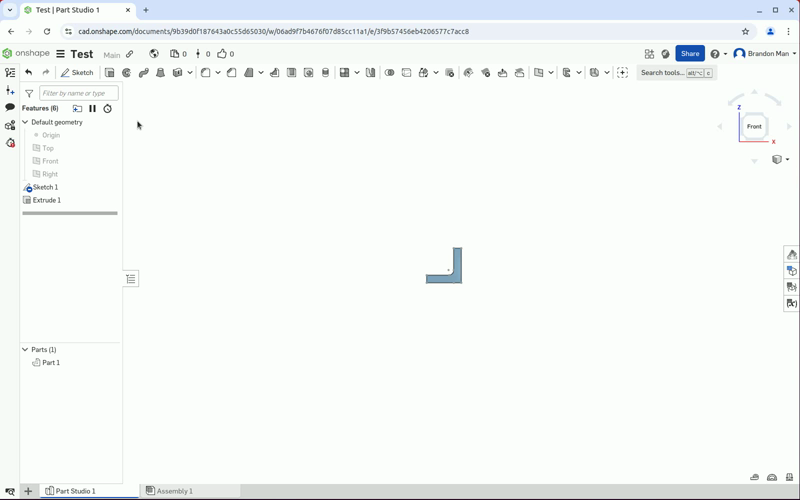
key(shift+h)
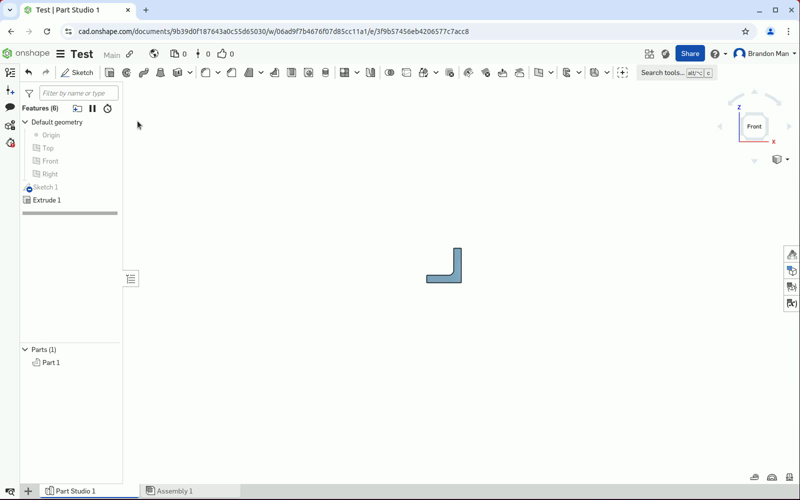
mouse_move(73, 189)
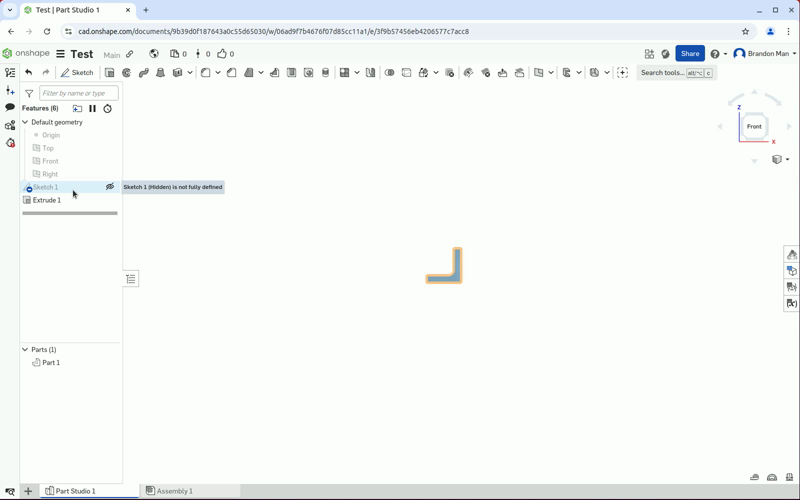
click(73, 189)
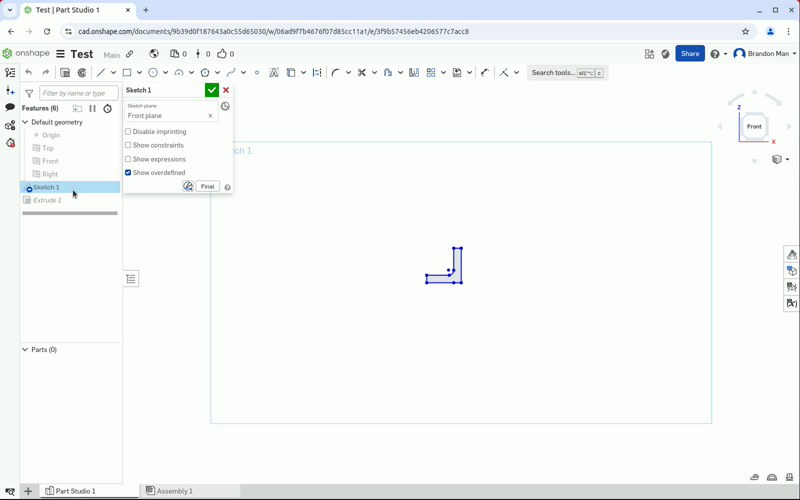
mouse_move(229, 92)
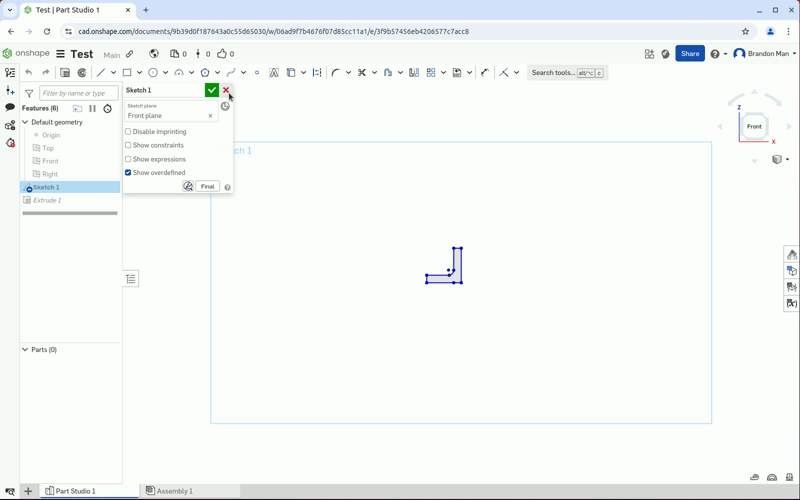
click(229, 92)
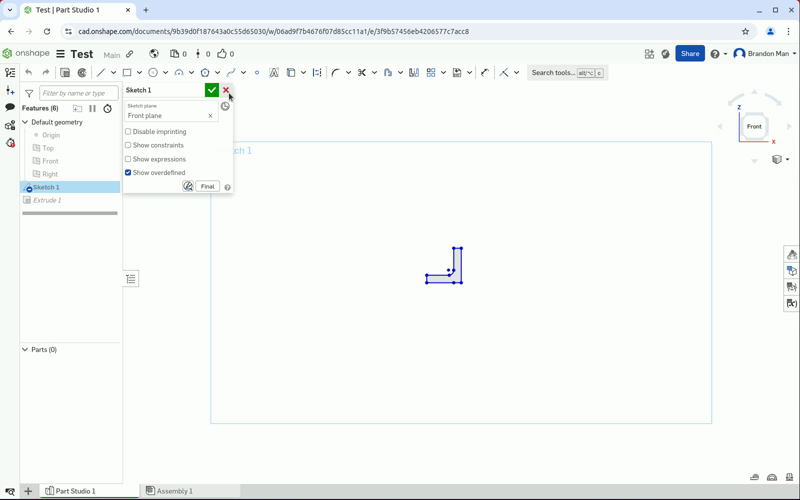
key(shift+s)
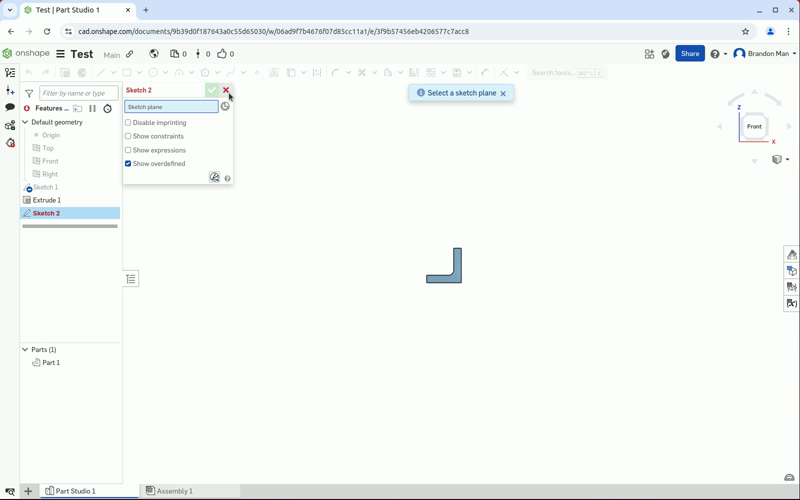
mouse_move(73, 163)
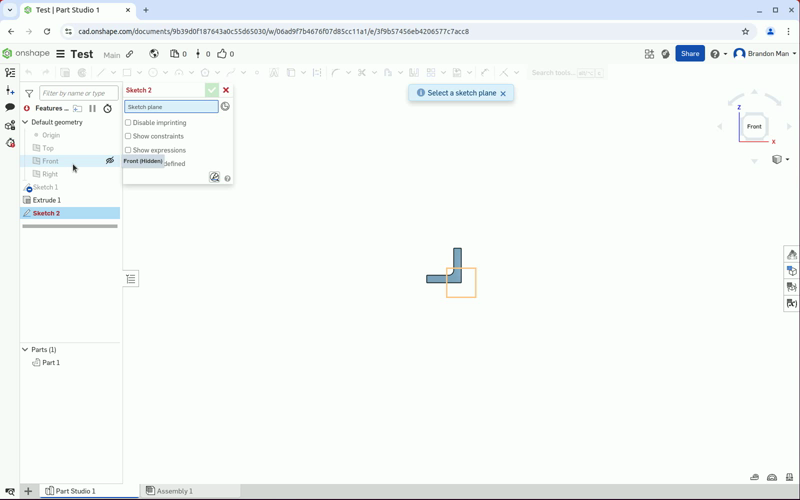
click(73, 163)
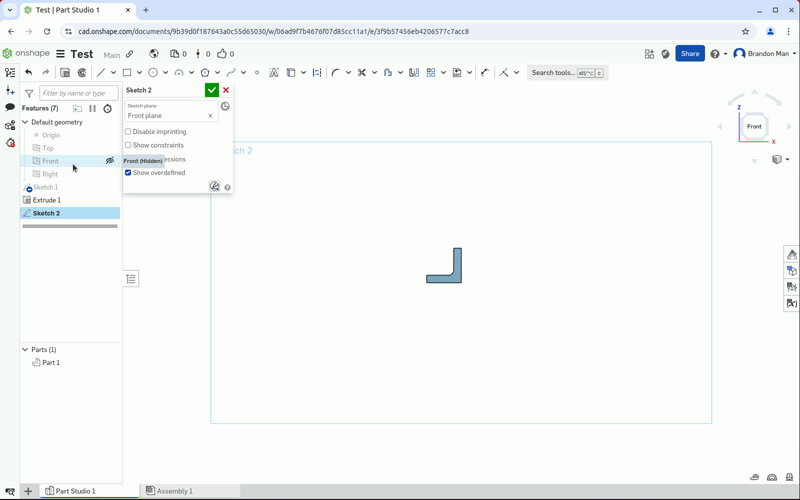
mouse_move(73, 352)
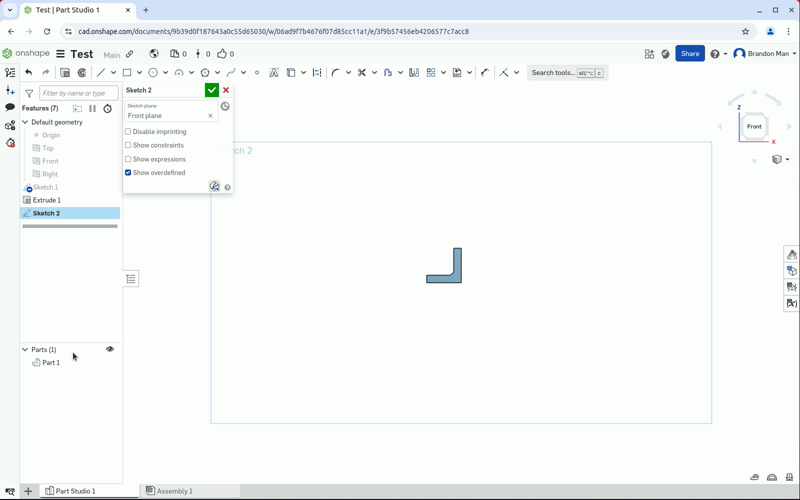
key(y)
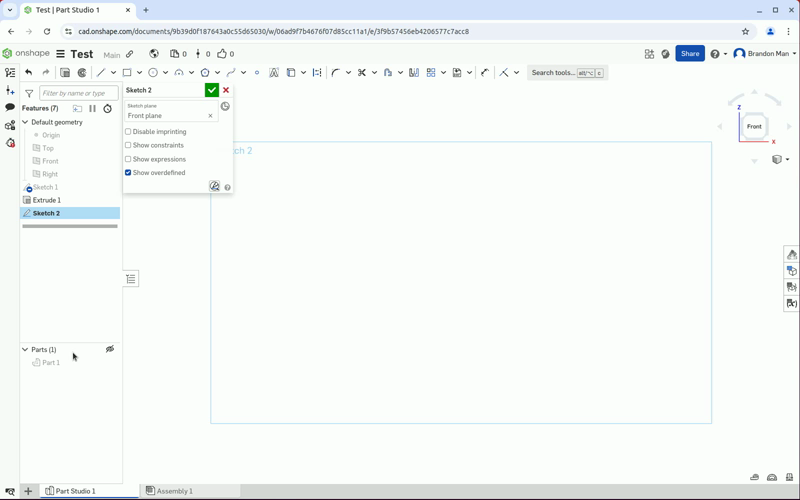
key(c)
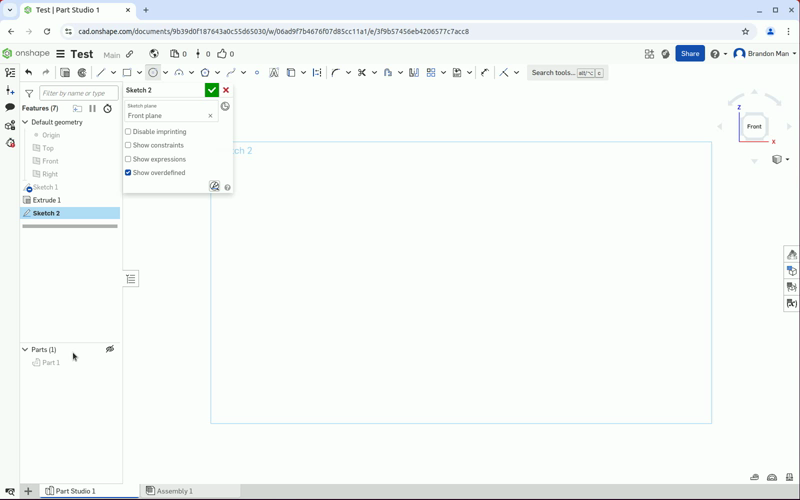
key_down(shift)
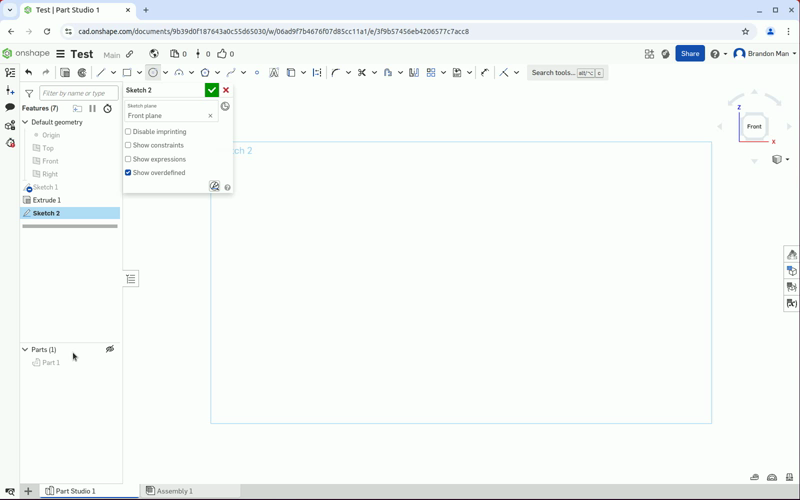
mouse_move(487, 236)
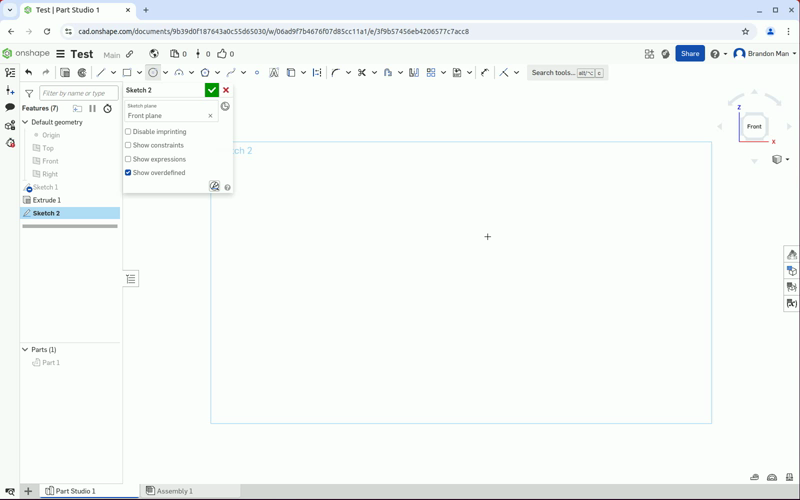
click(487, 236)
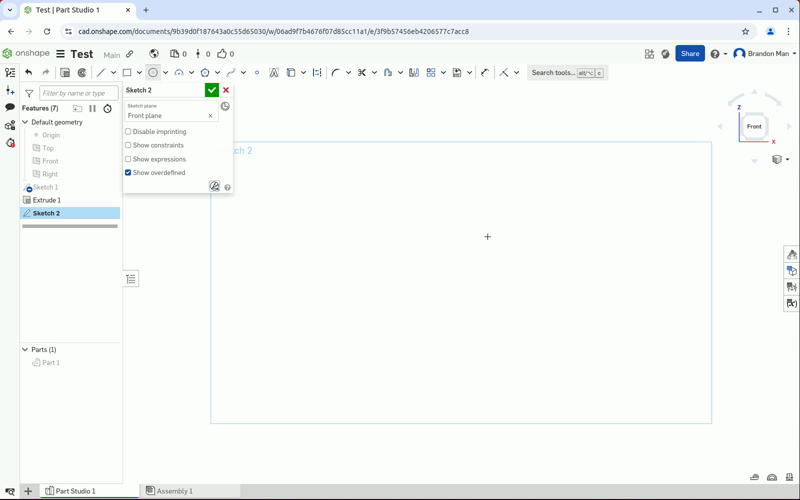
key_up(shift)
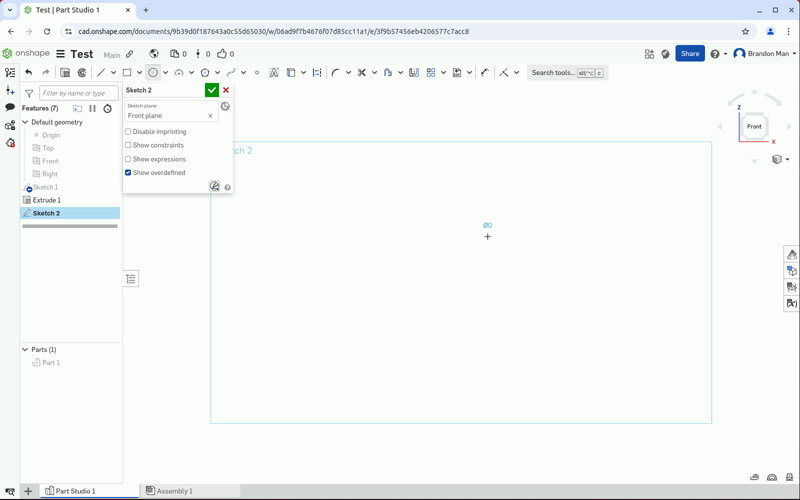
mouse_move(497, 236)
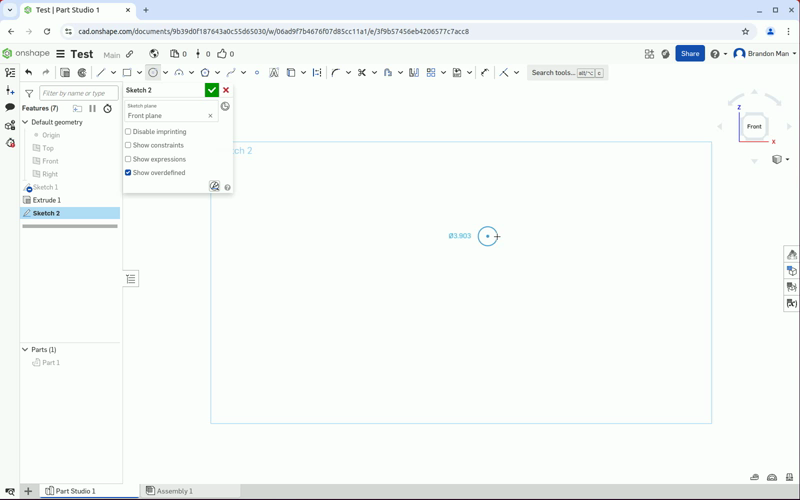
click(497, 236)
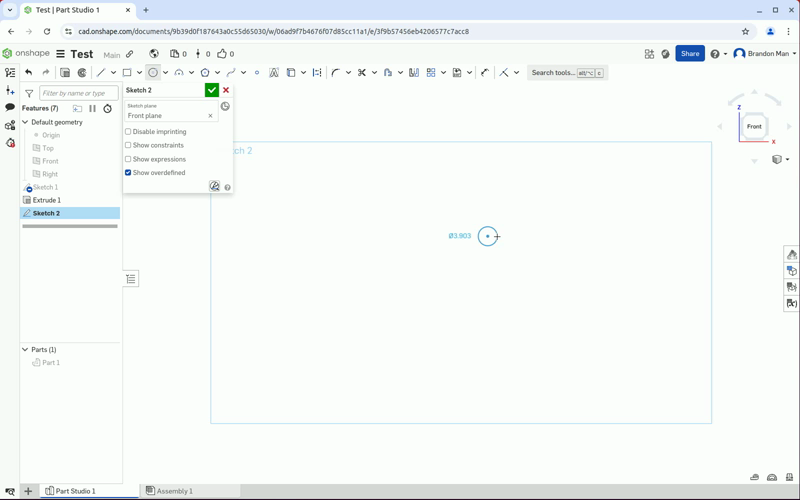
key(esc)
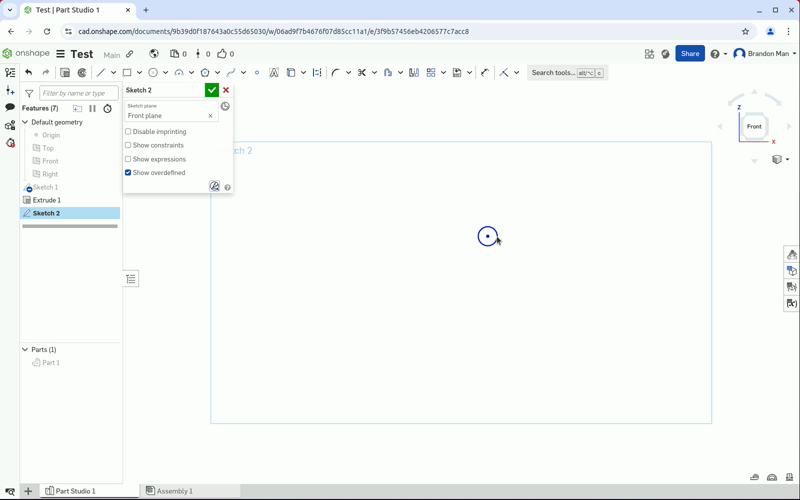
key(c)
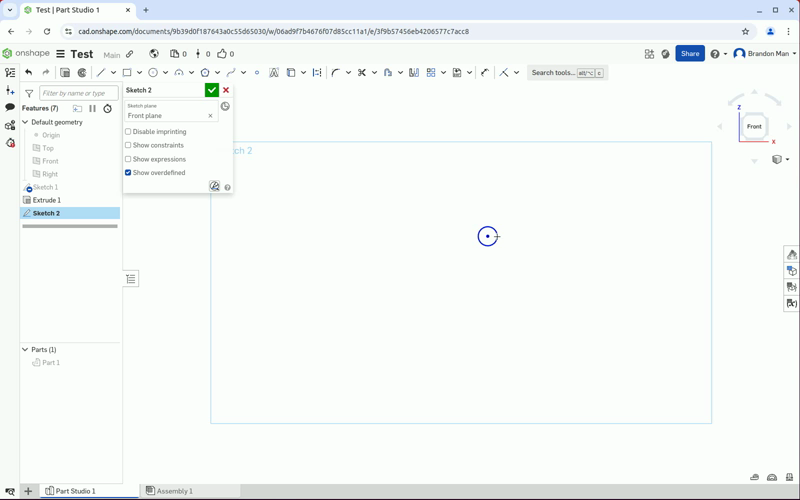
key_down(shift)
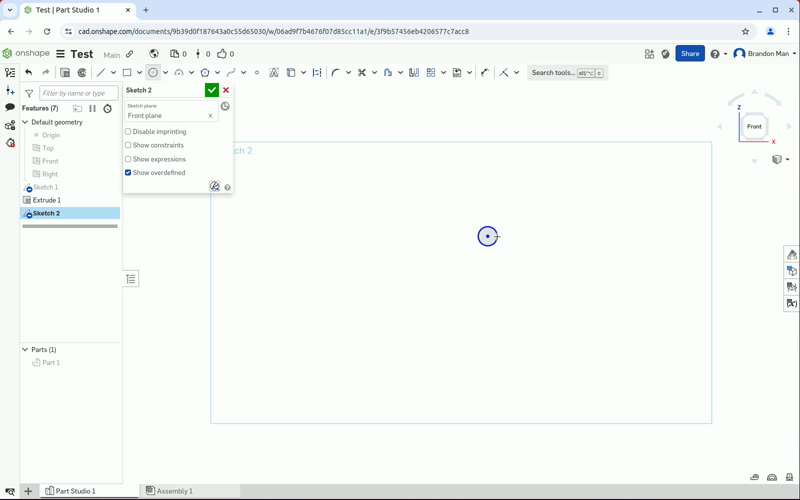
mouse_move(487, 236)
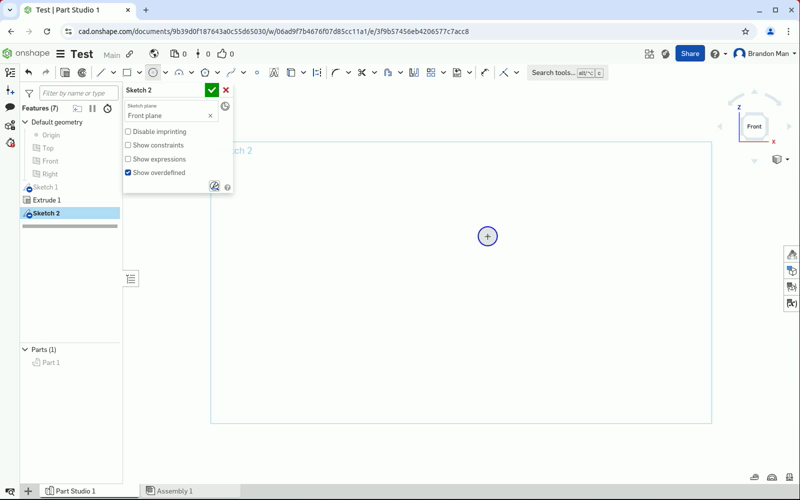
click(487, 236)
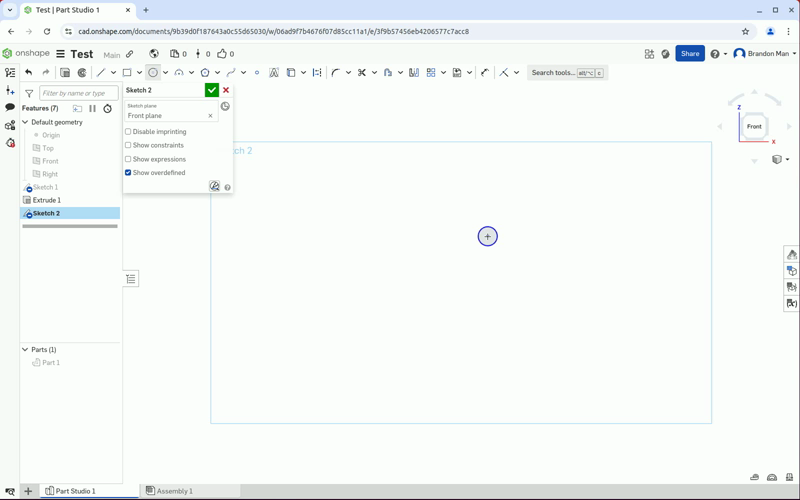
key_up(shift)
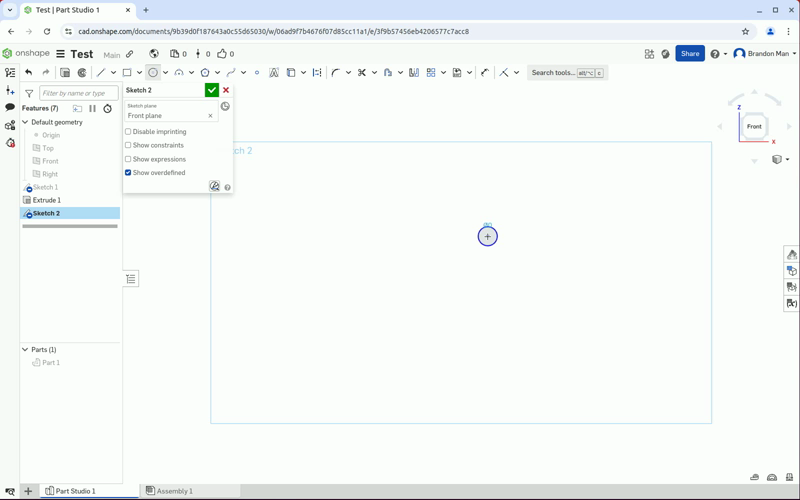
mouse_move(493, 236)
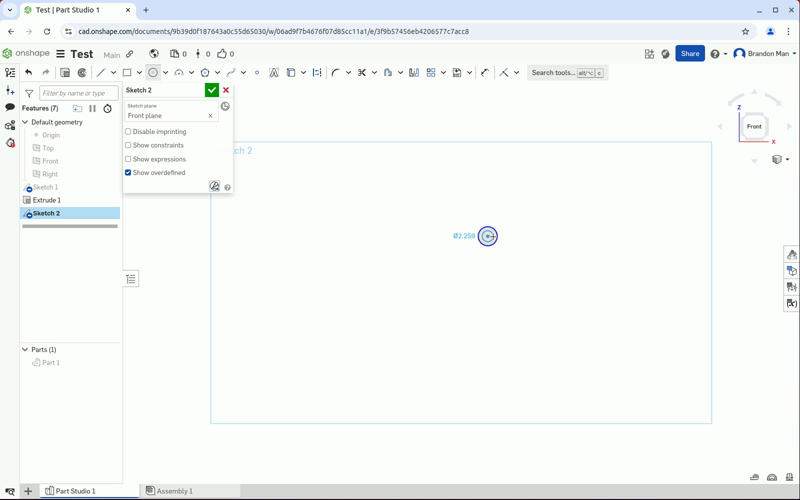
scroll(6)
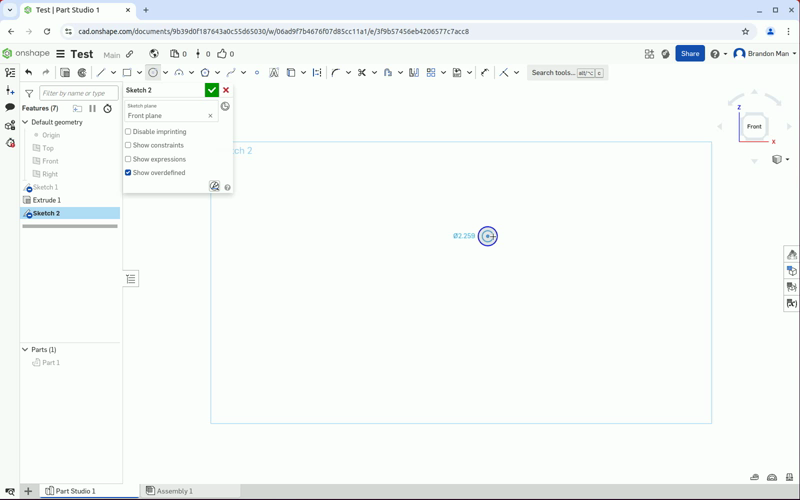
scroll(6)
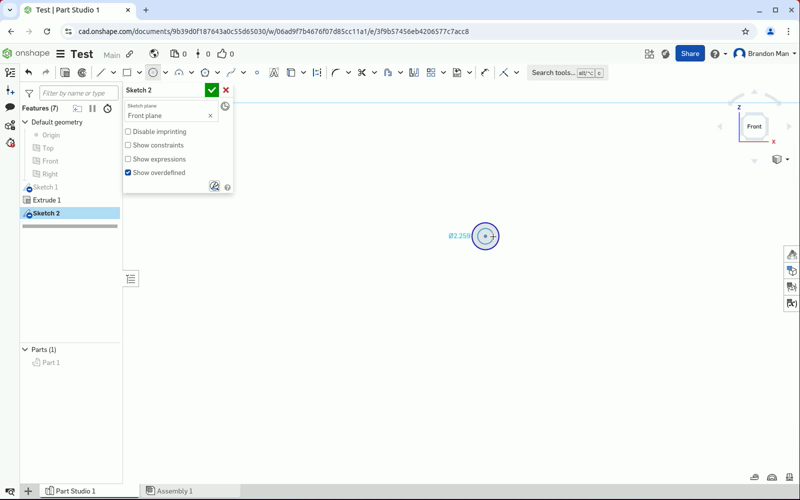
scroll(6)
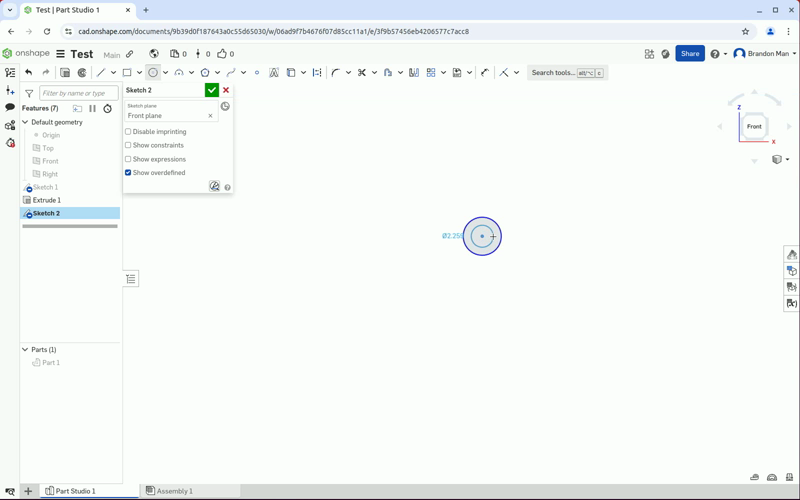
scroll(6)
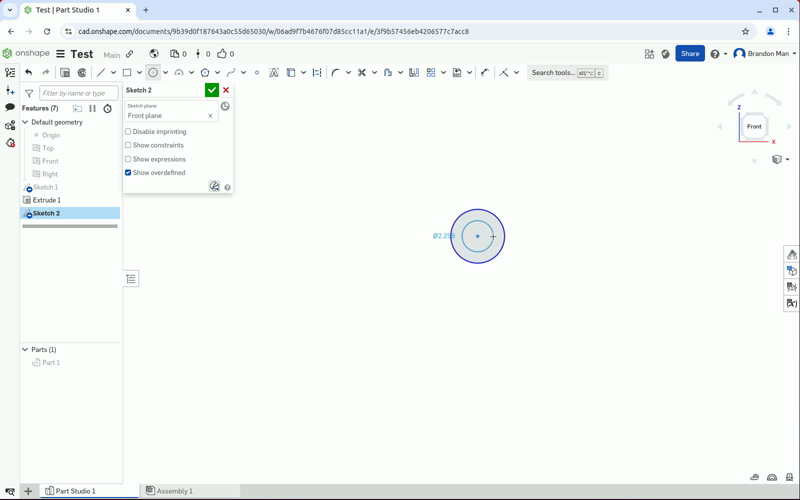
scroll(6)
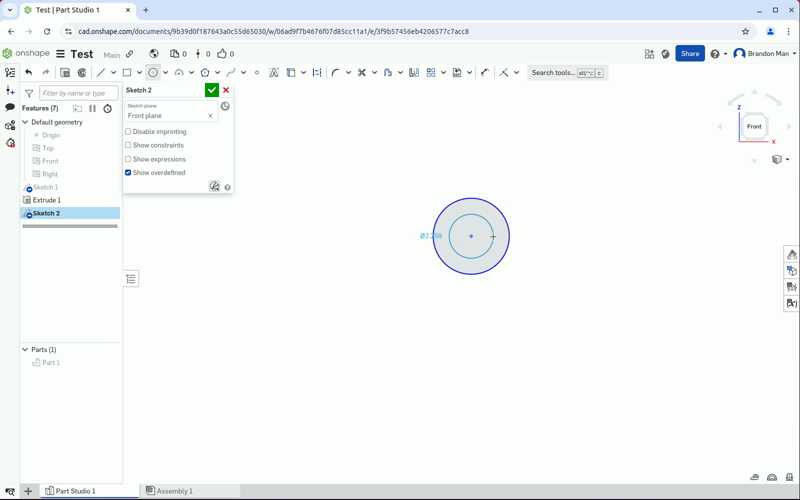
scroll(6)
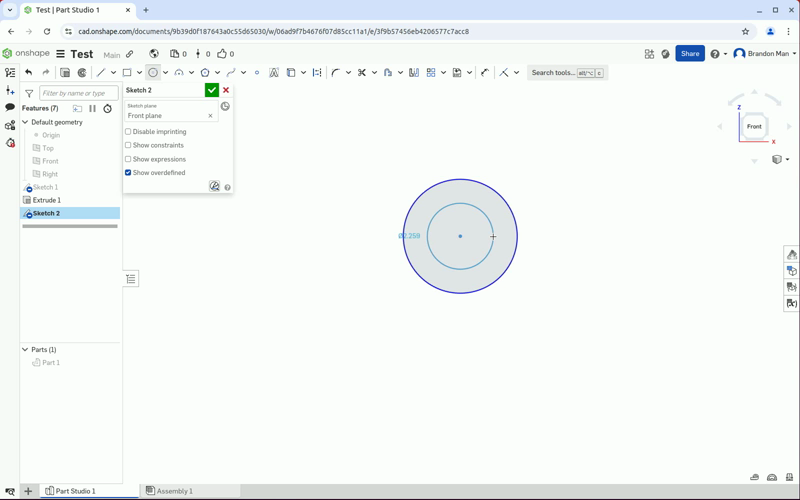
scroll(6)
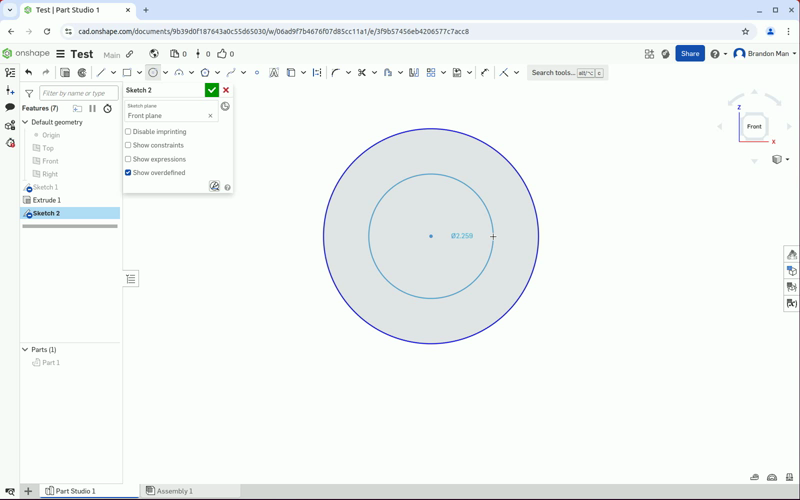
click(493, 236)
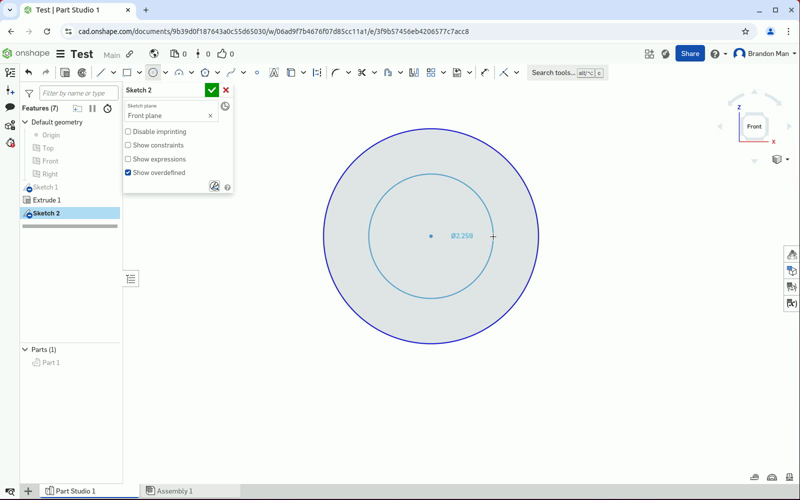
scroll(-6)
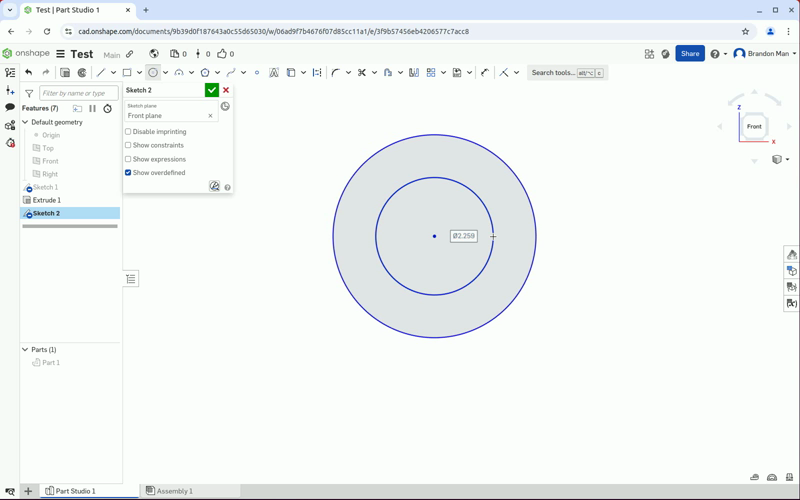
scroll(-6)
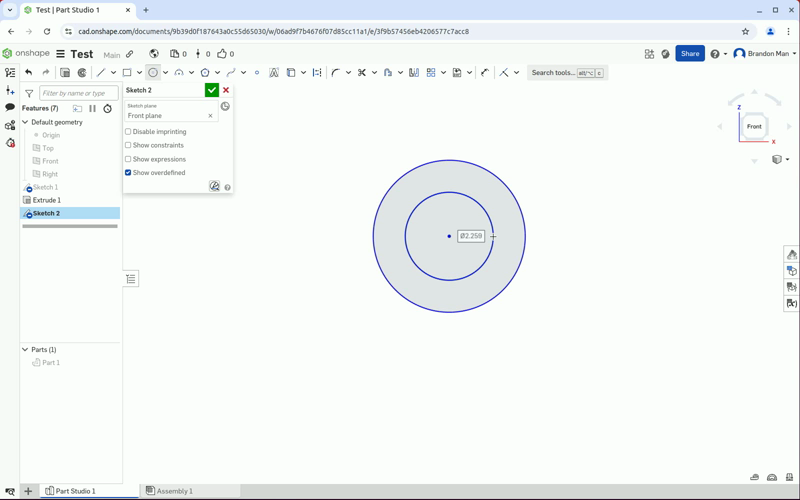
scroll(-6)
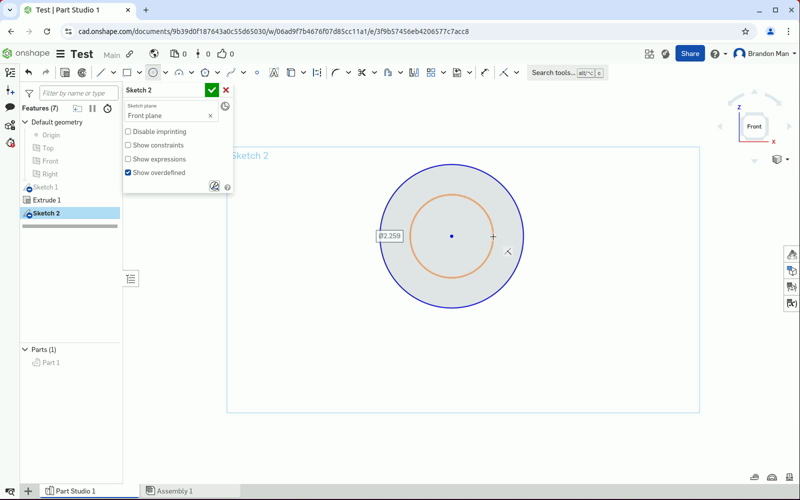
scroll(-6)
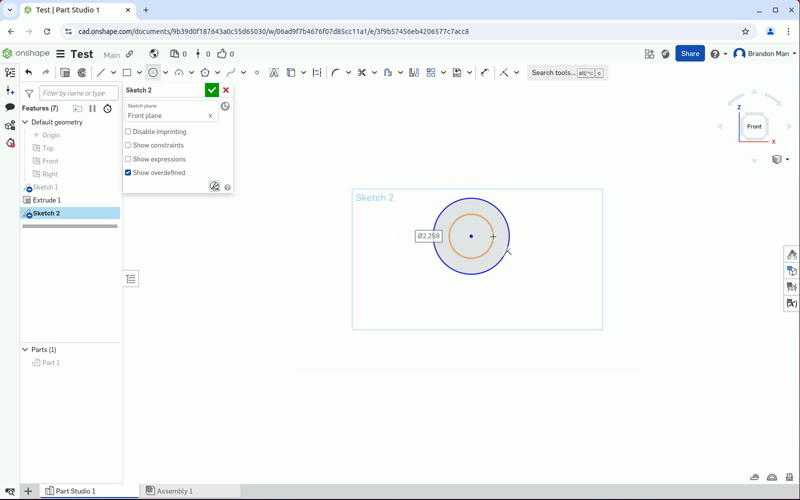
scroll(-6)
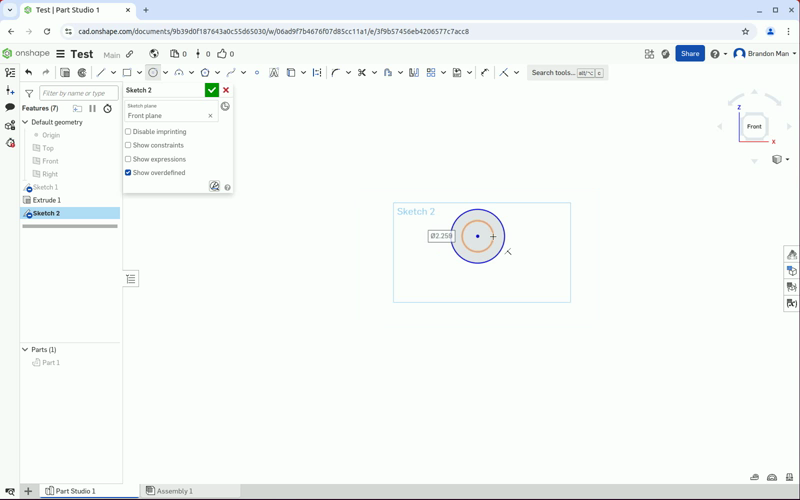
scroll(-6)
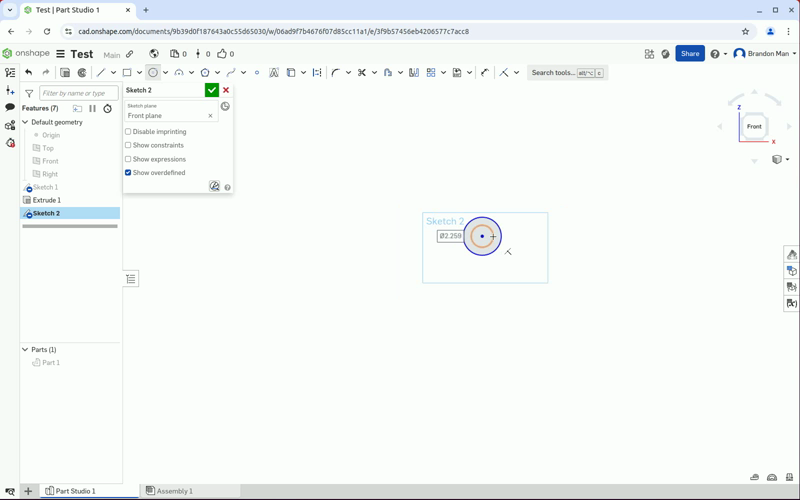
scroll(-6)
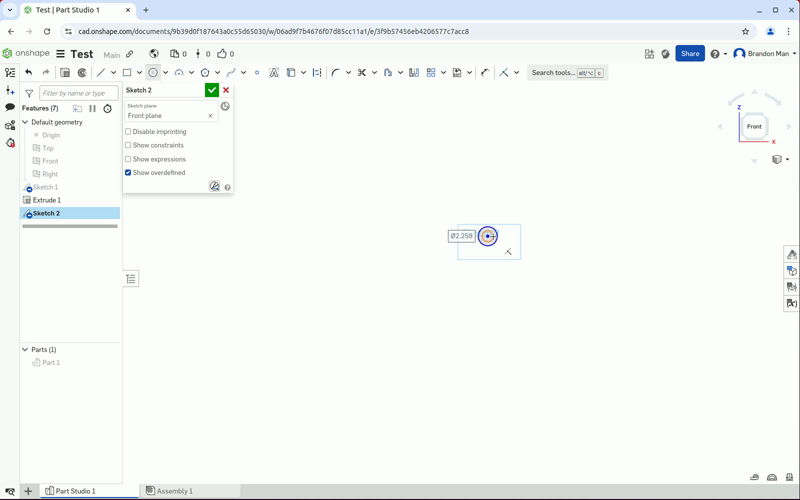
key(esc)
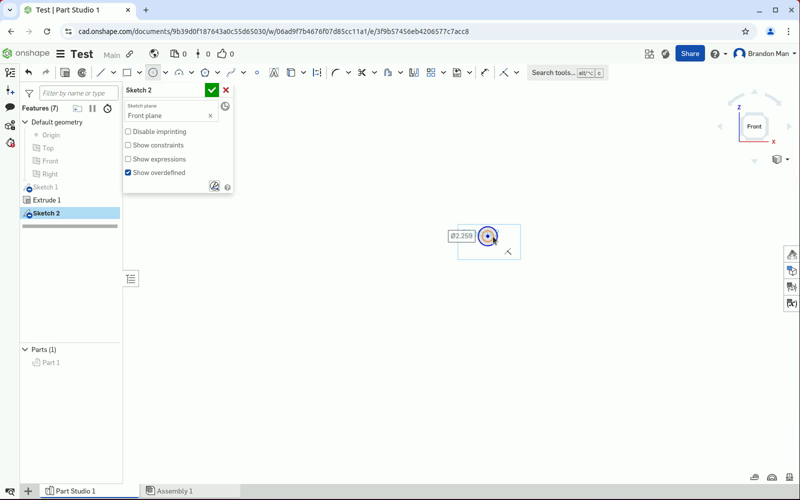
mouse_move(496, 237)
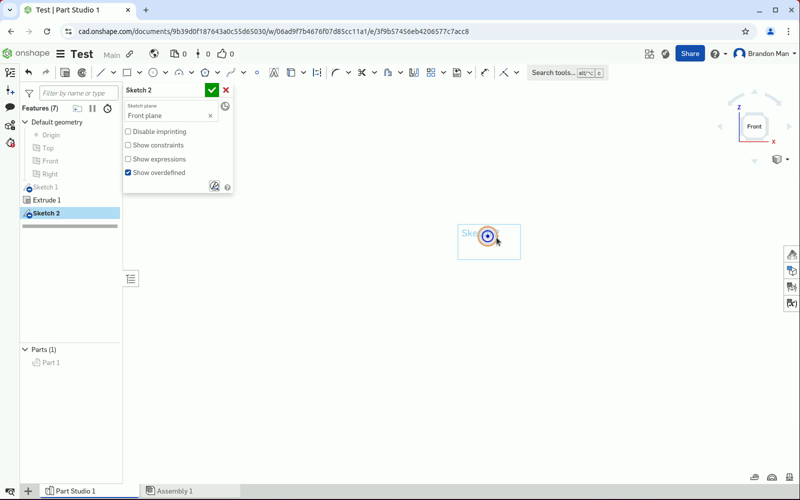
scroll(6)
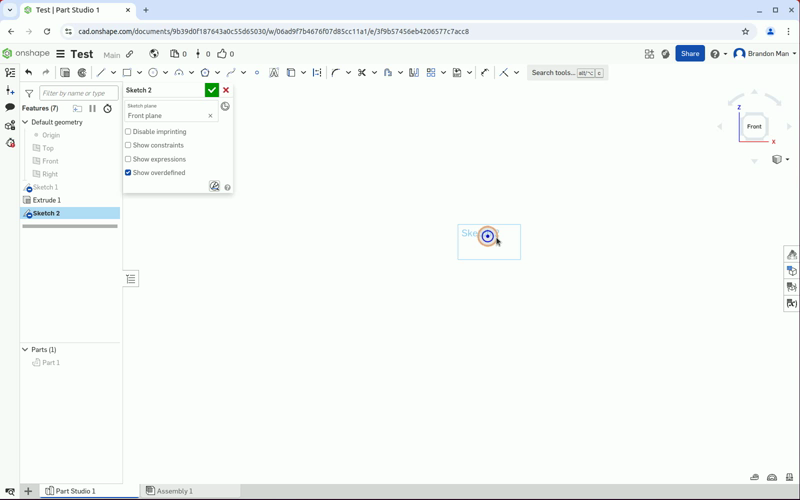
scroll(6)
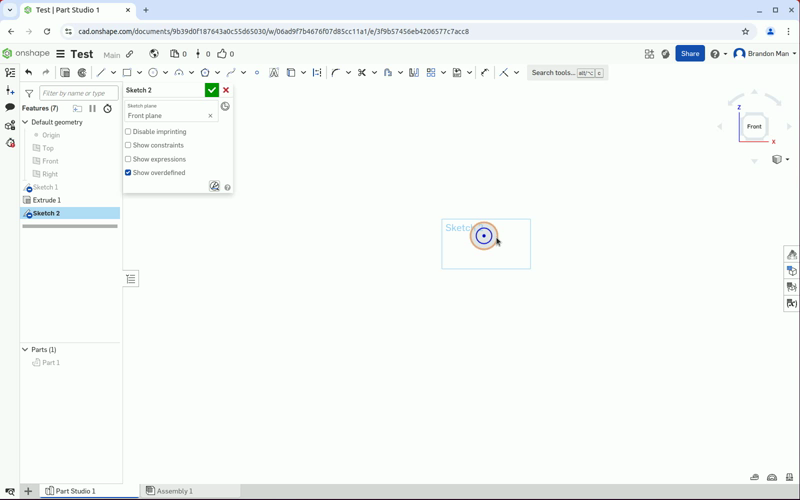
scroll(6)
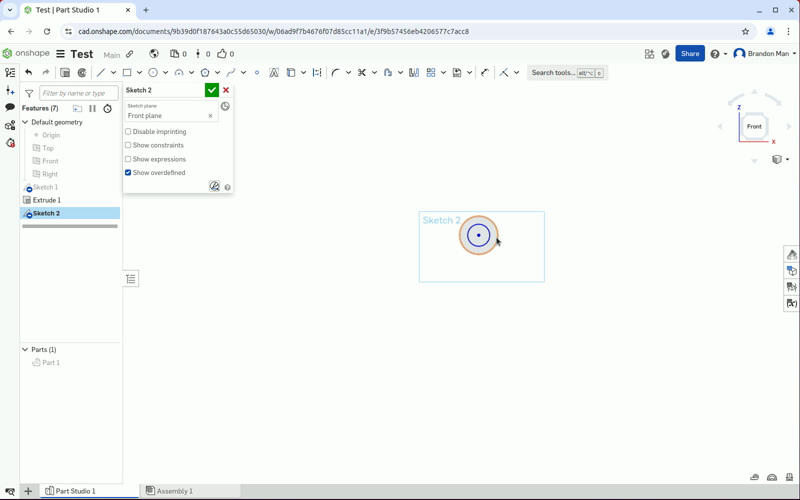
scroll(6)
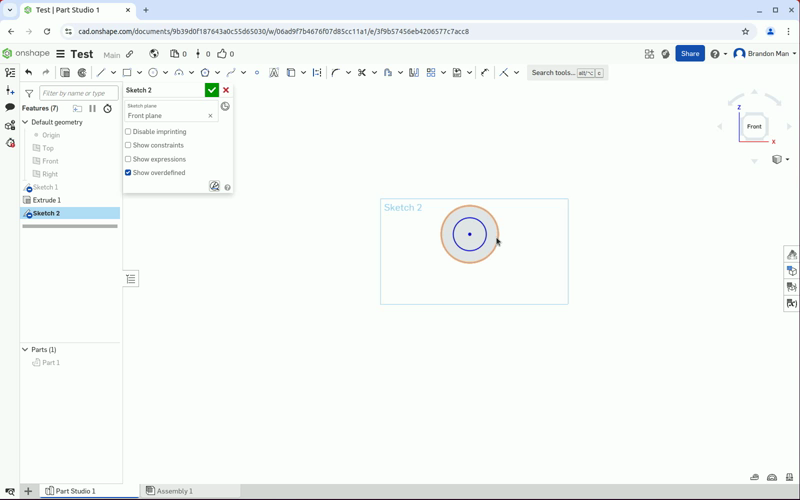
scroll(6)
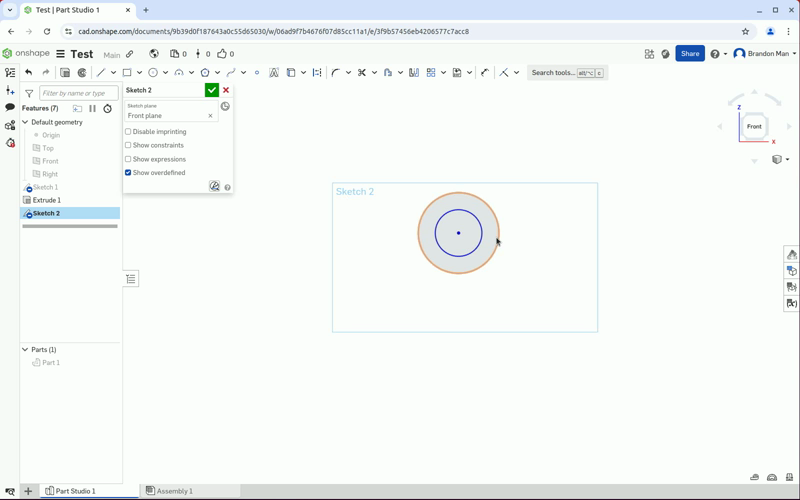
scroll(6)
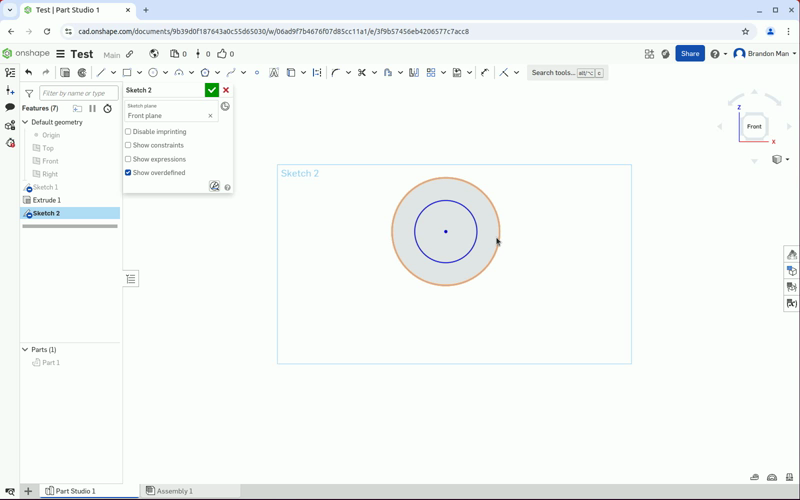
scroll(6)
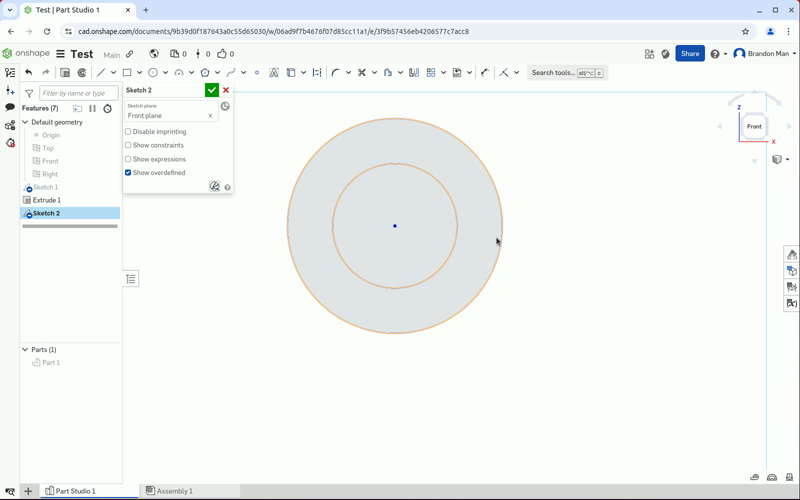
click(496, 237)
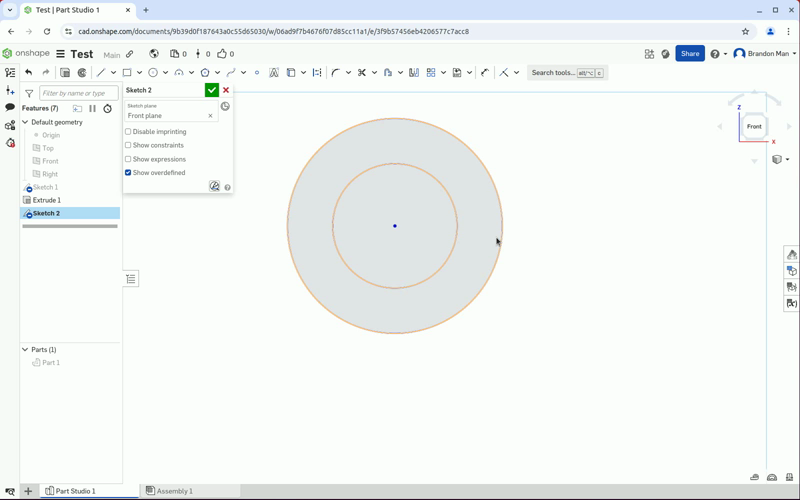
scroll(-6)
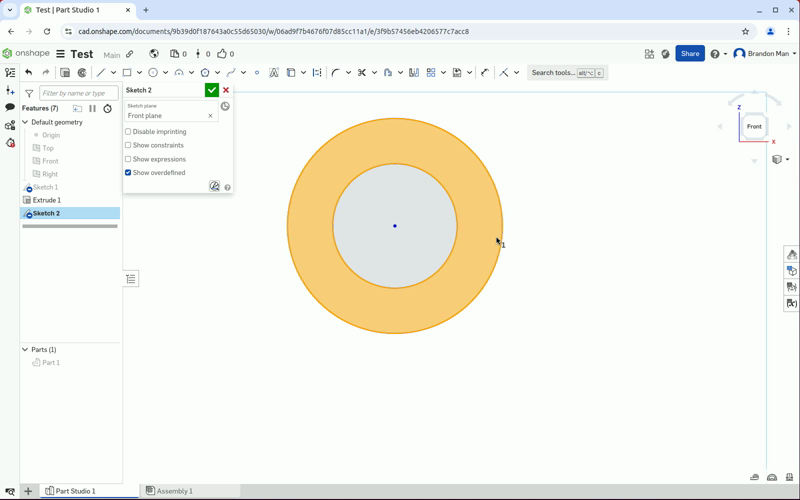
scroll(-6)
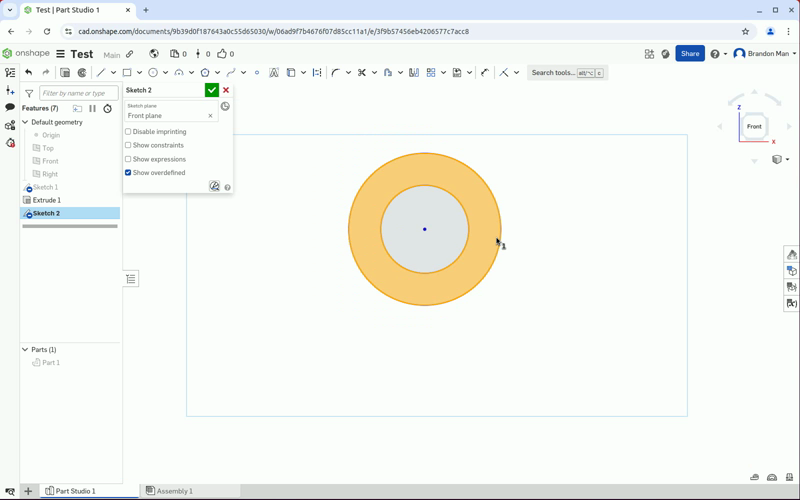
scroll(-6)
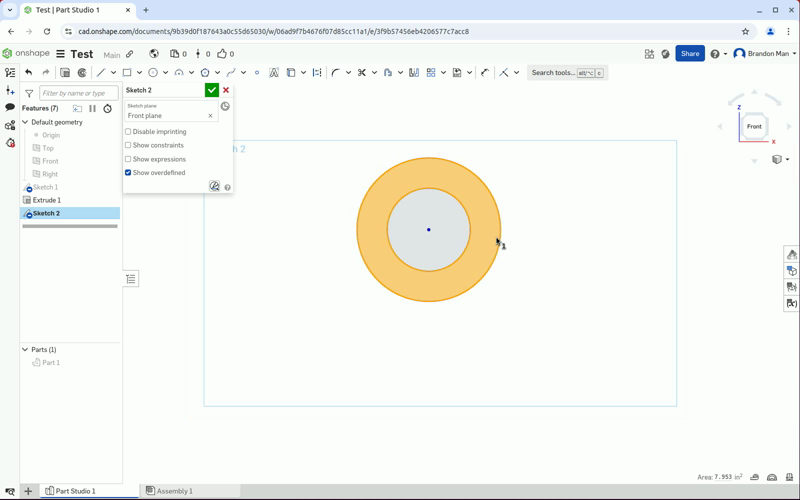
scroll(-6)
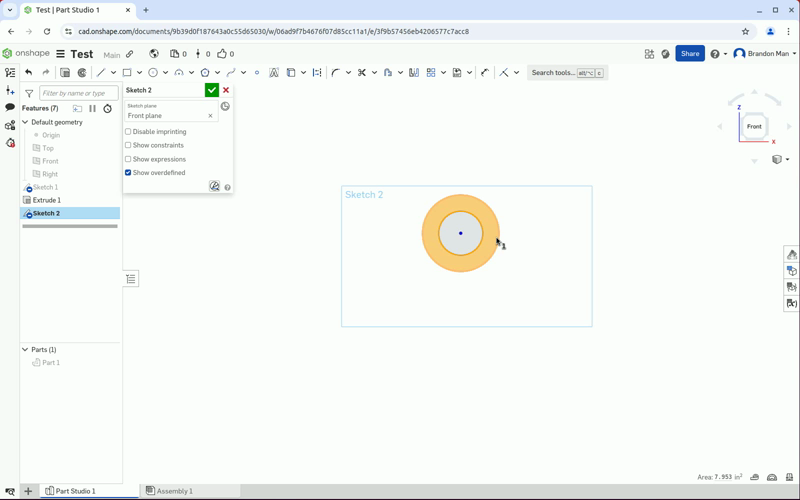
scroll(-6)
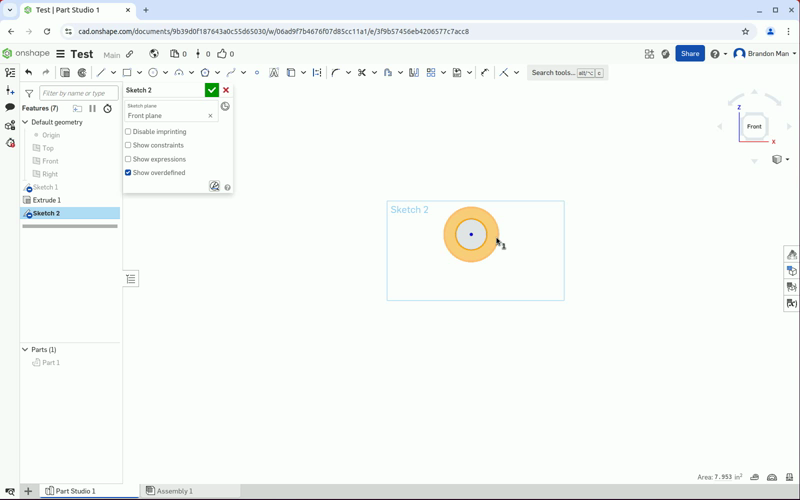
scroll(-6)
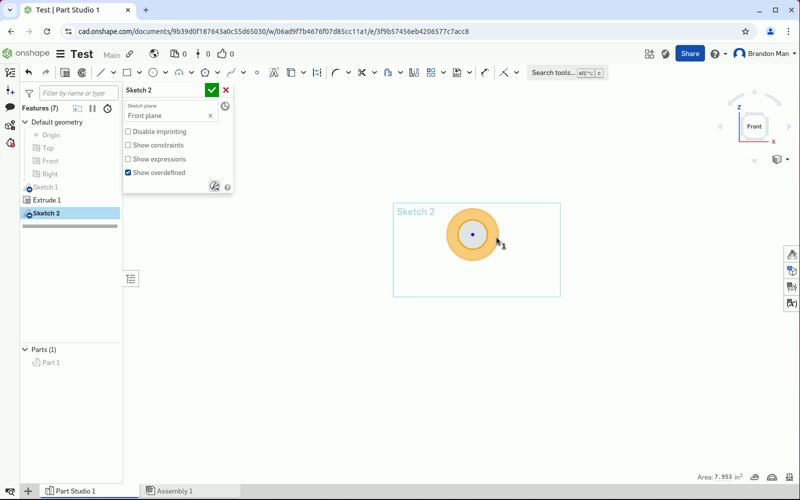
scroll(-6)
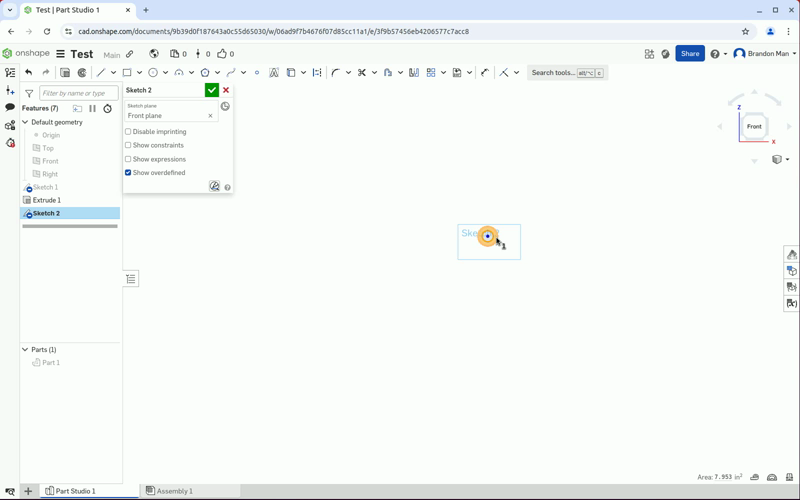
mouse_move(73, 352)
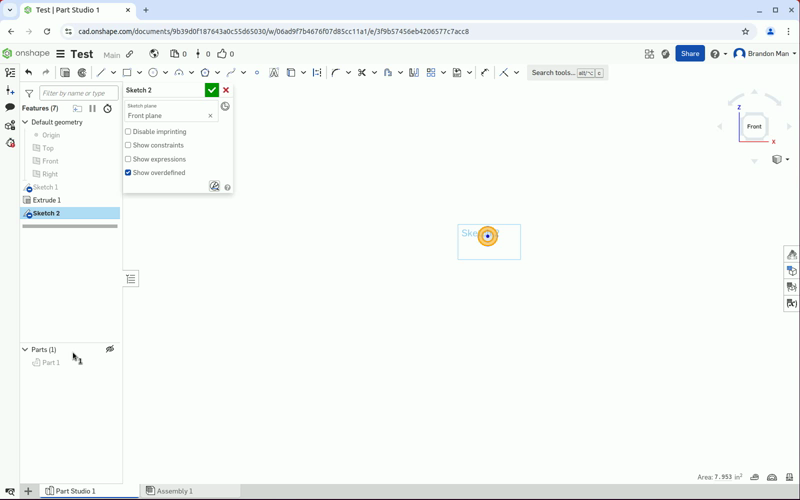
key(shift+y)
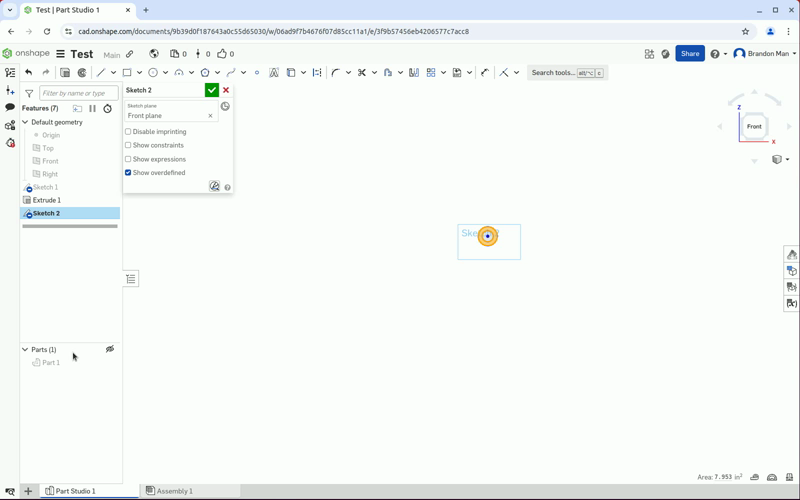
key(shift+e)
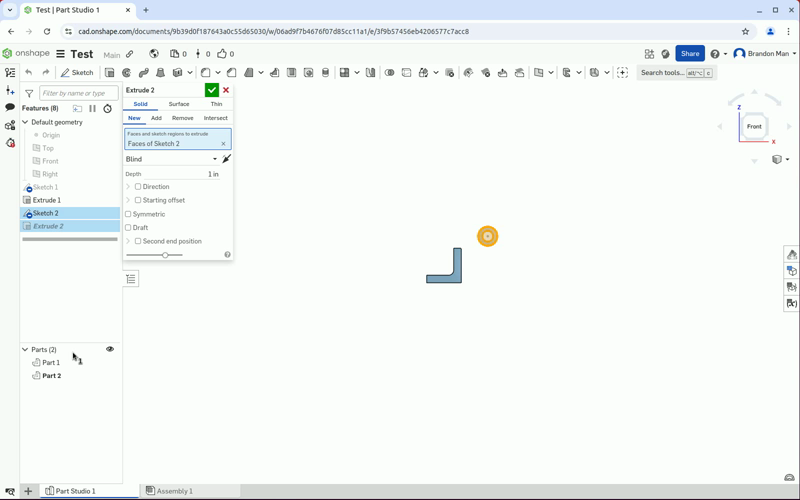
mouse_move(143, 106)
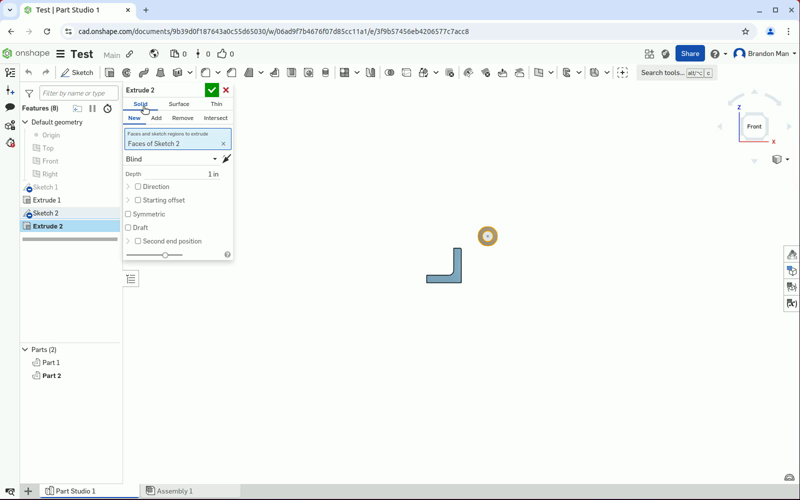
click(143, 106)
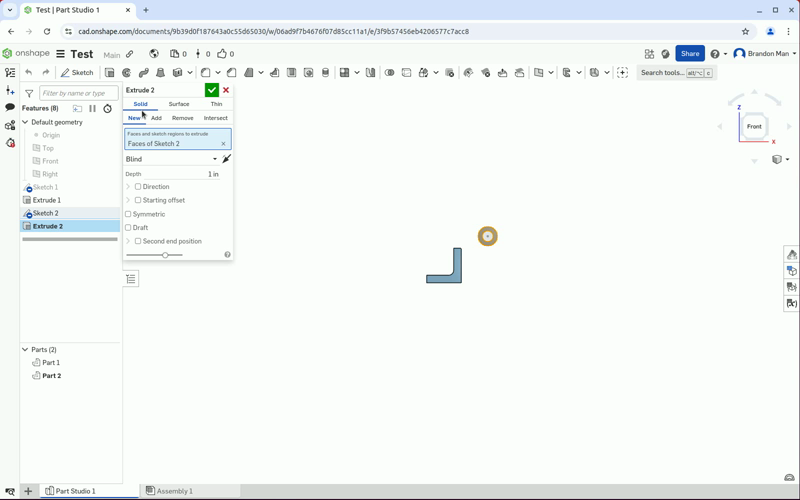
mouse_move(137, 120)
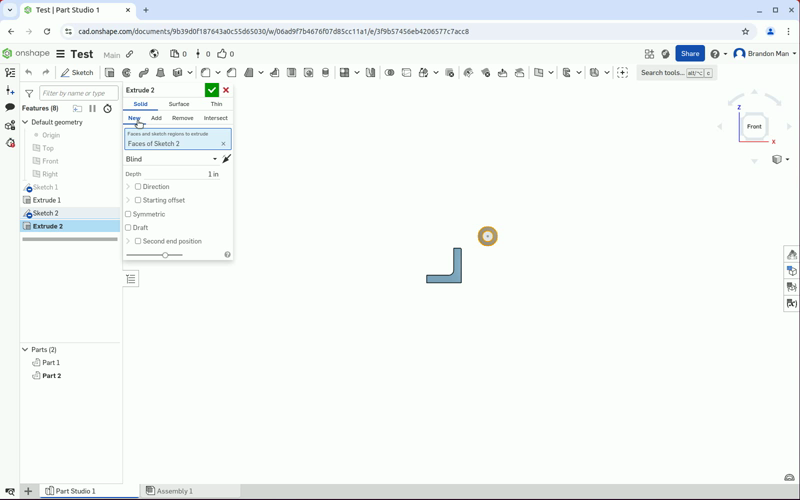
click(137, 120)
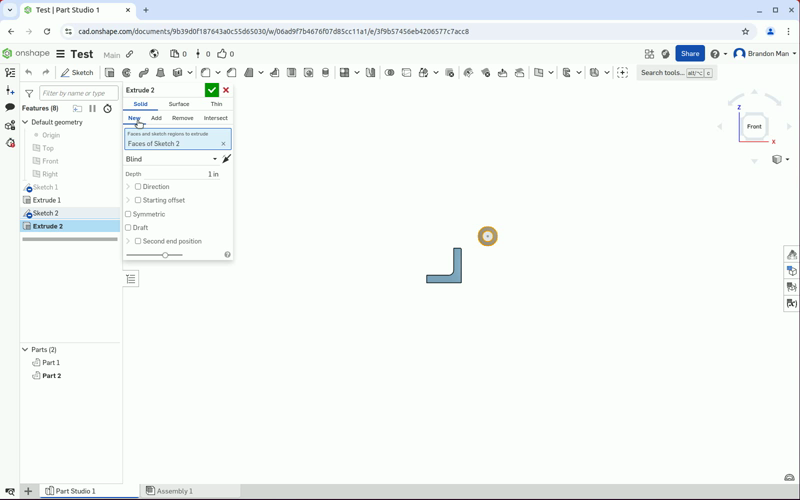
key(tab, 4)
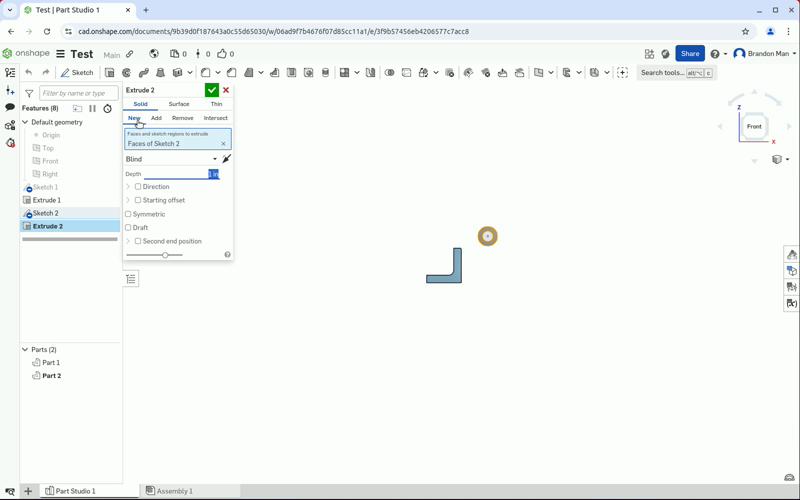
text(15.406)
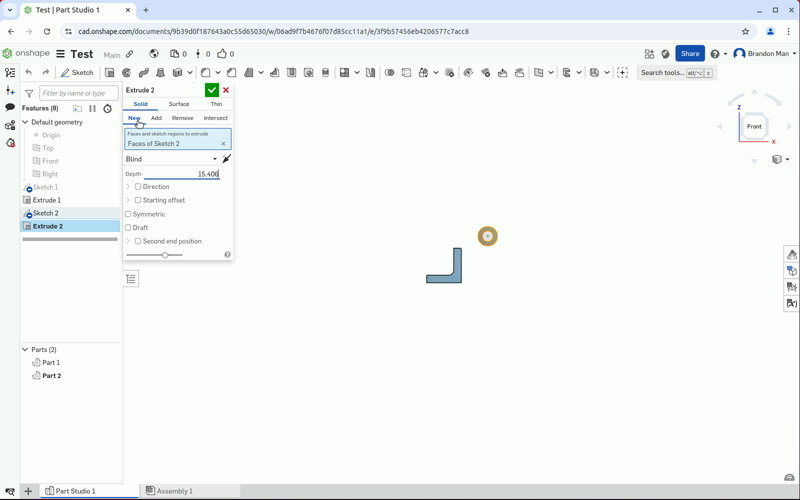
key(tab, 3)
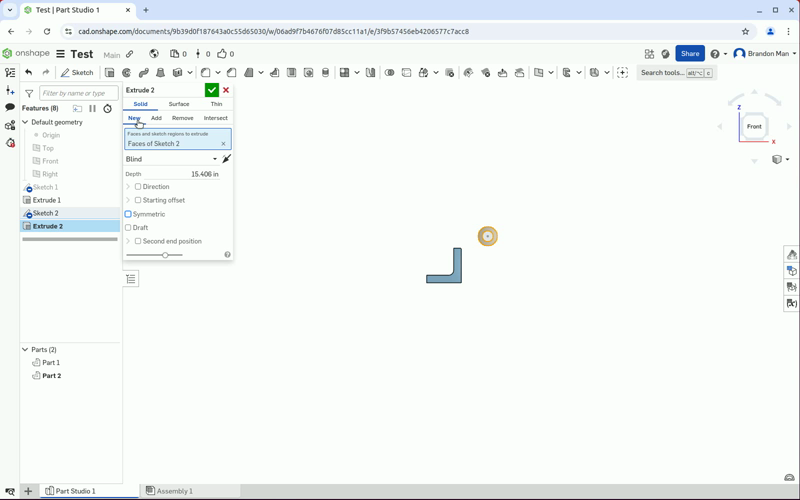
key(space)
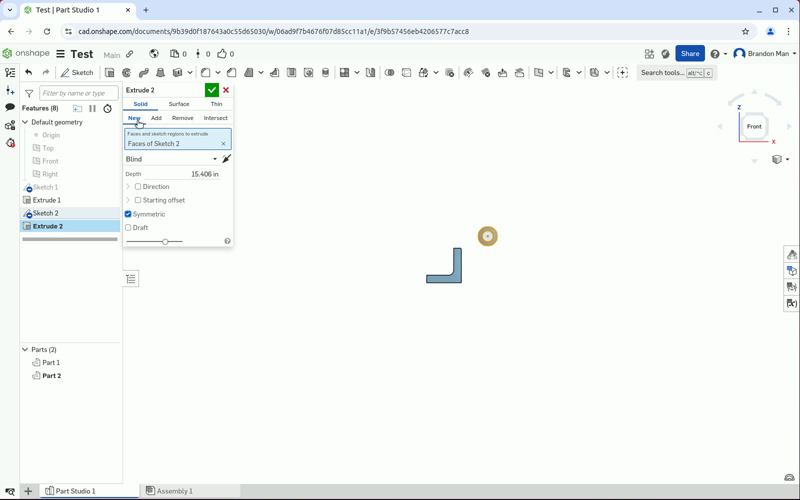
key(enter)
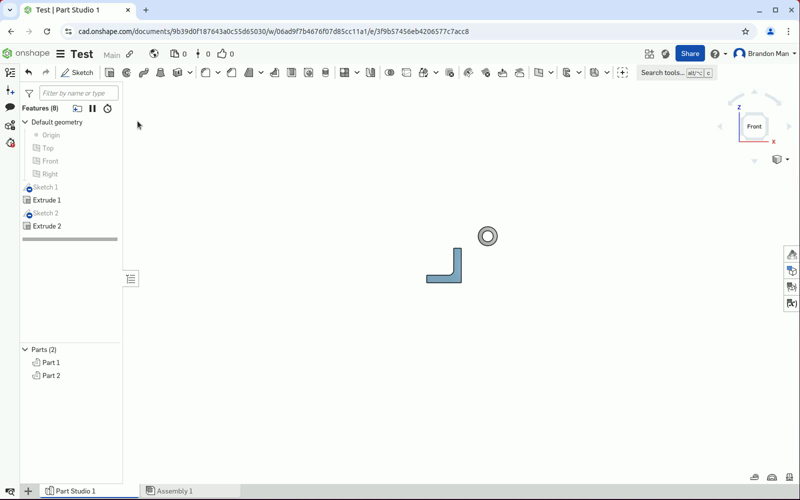
key(shift+h)
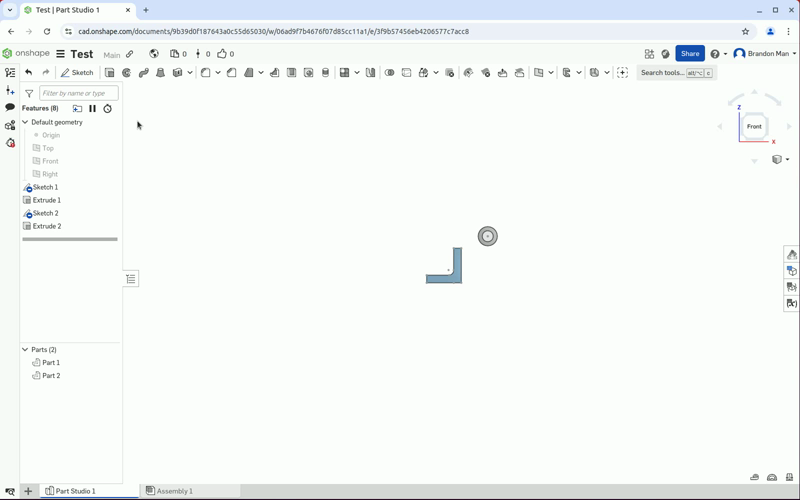
key(shift+h)
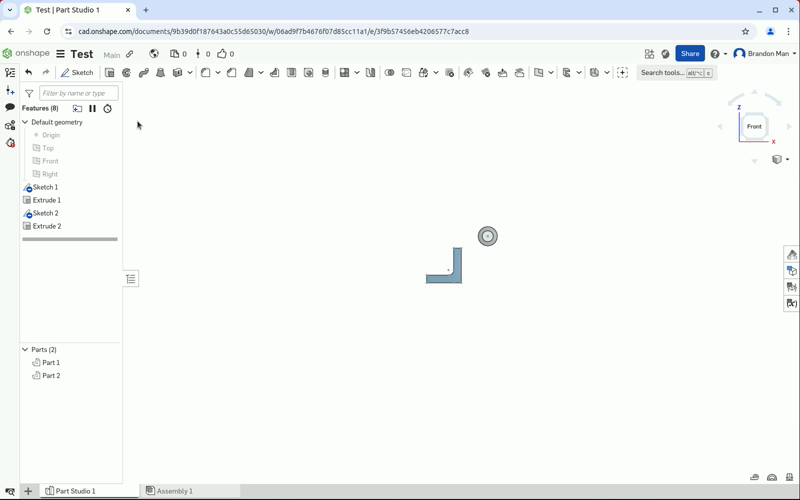
key(shift+7)
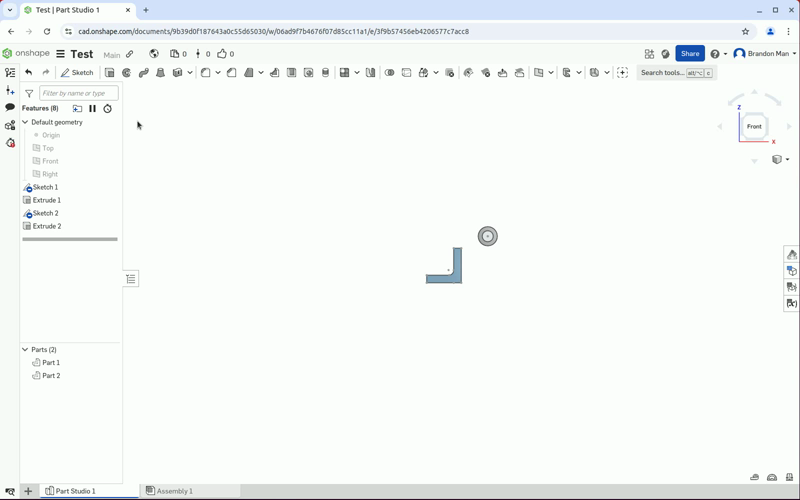
key(left, 2)
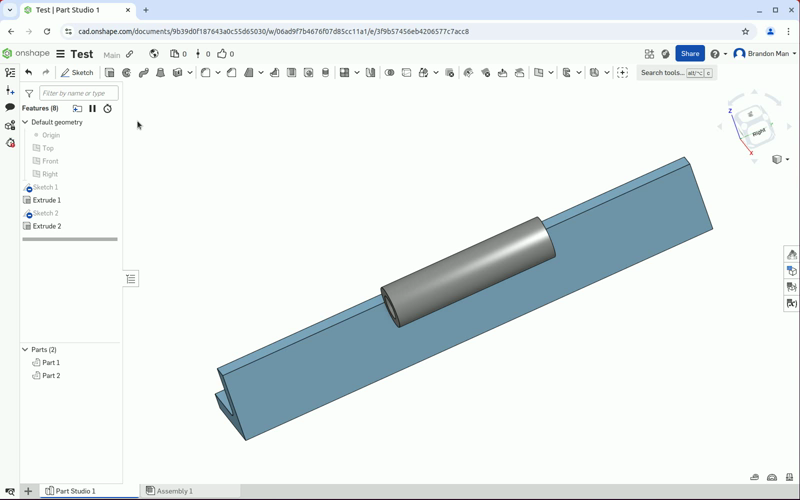
key(down, 2)
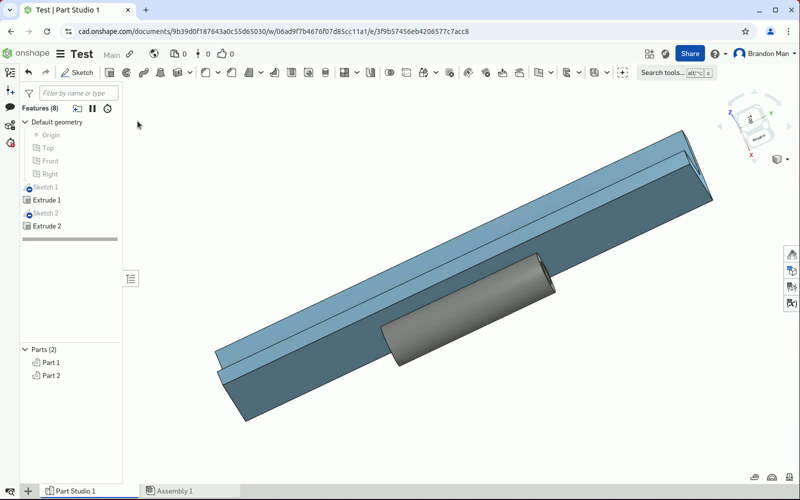
key(up, 2)
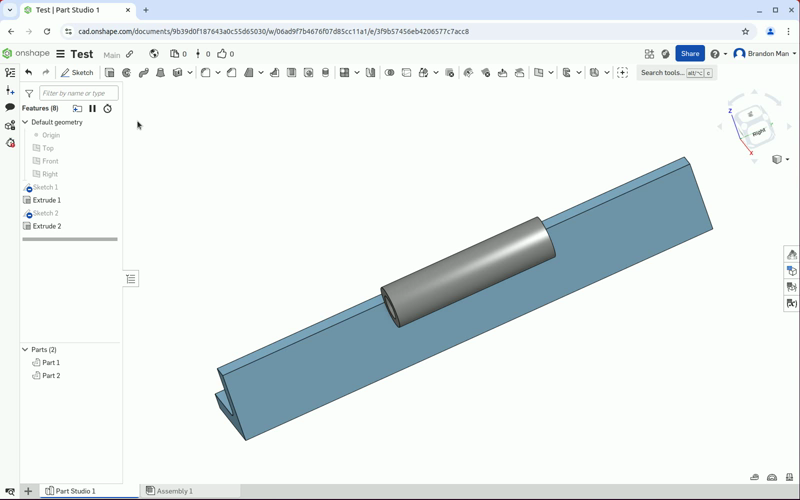
key(right, 2)
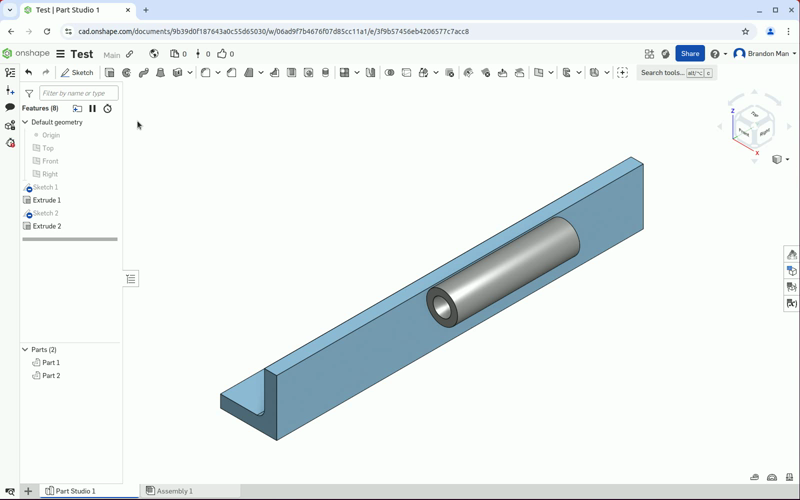
mouse_move(73, 189)
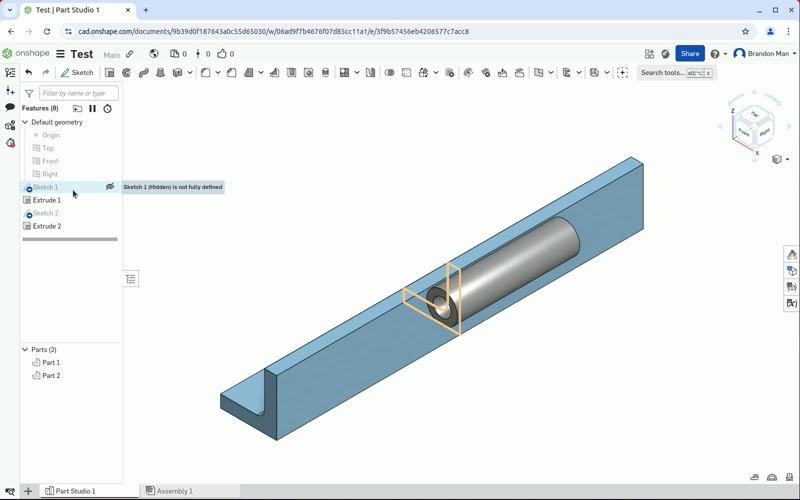
click(73, 189)